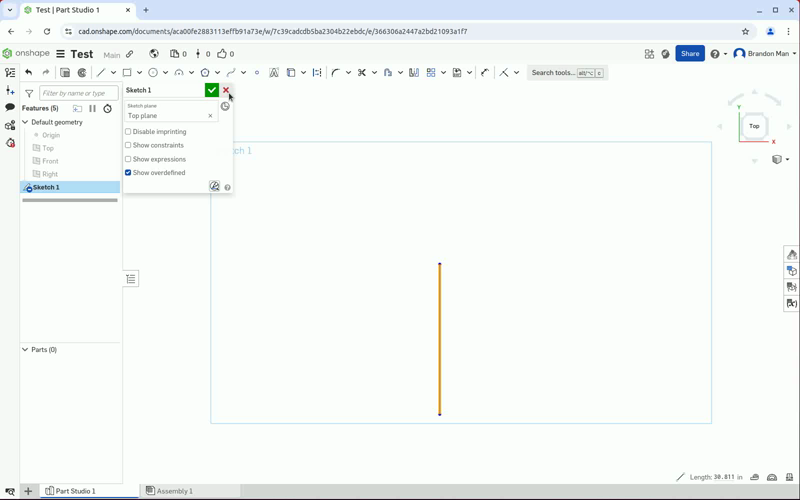
key(shift+h)
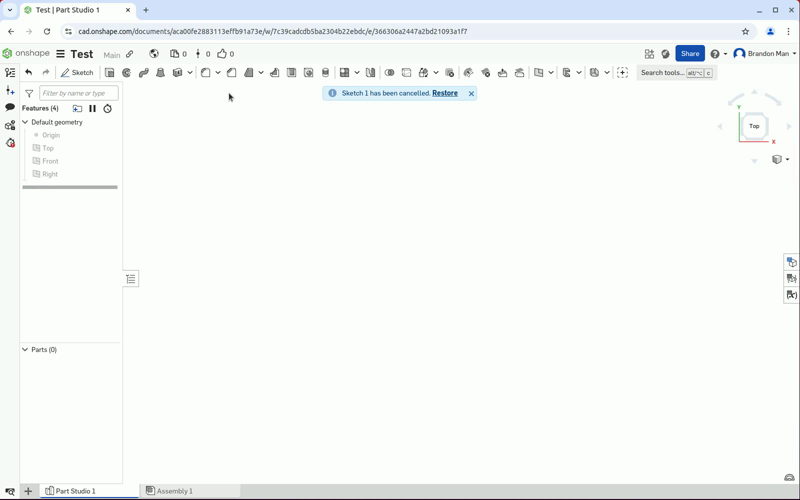
mouse_move(73, 352)
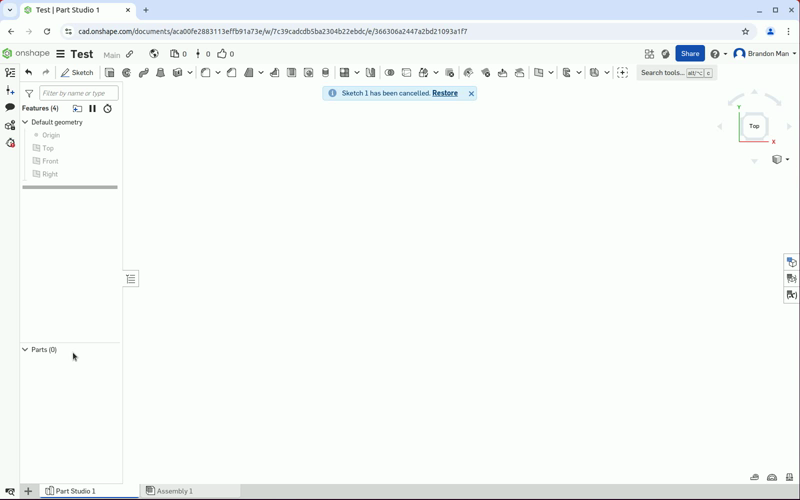
key(y)
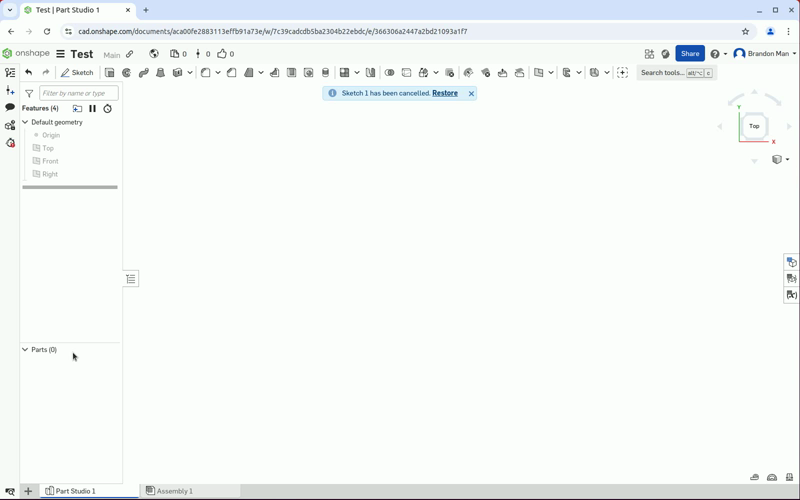
key(shift+p)
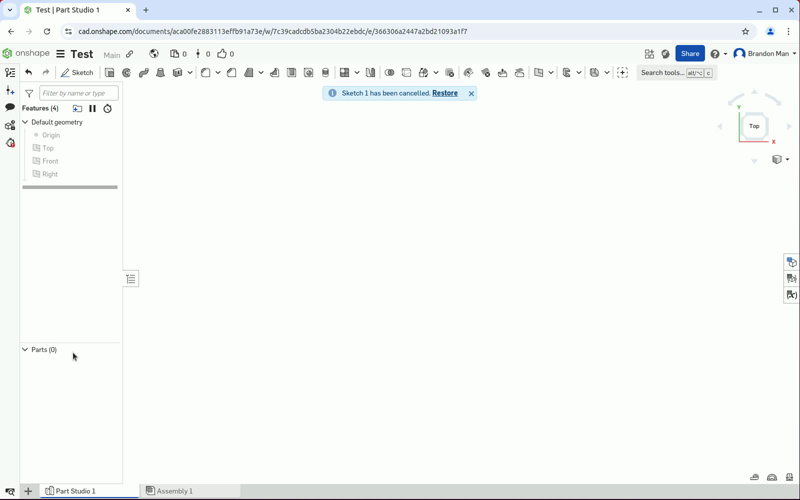
key(space)
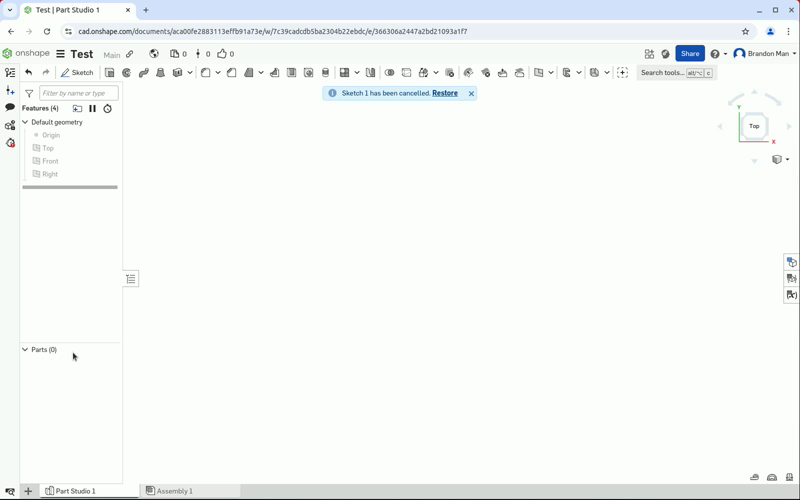
key_down(shift)
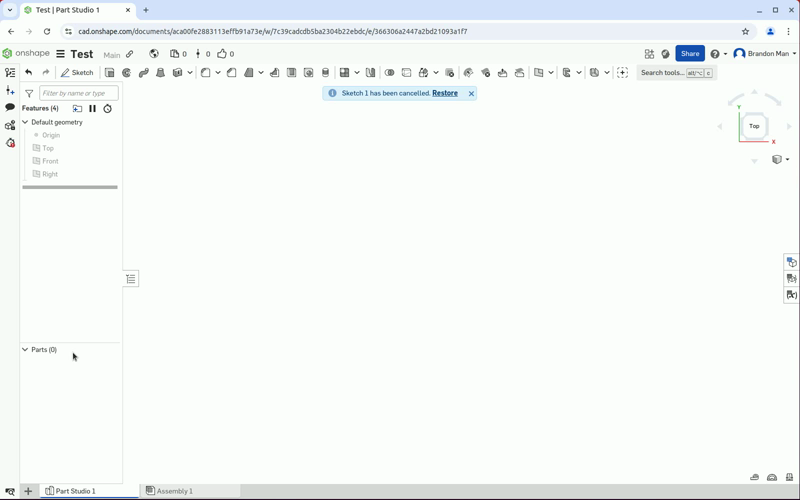
key(up)
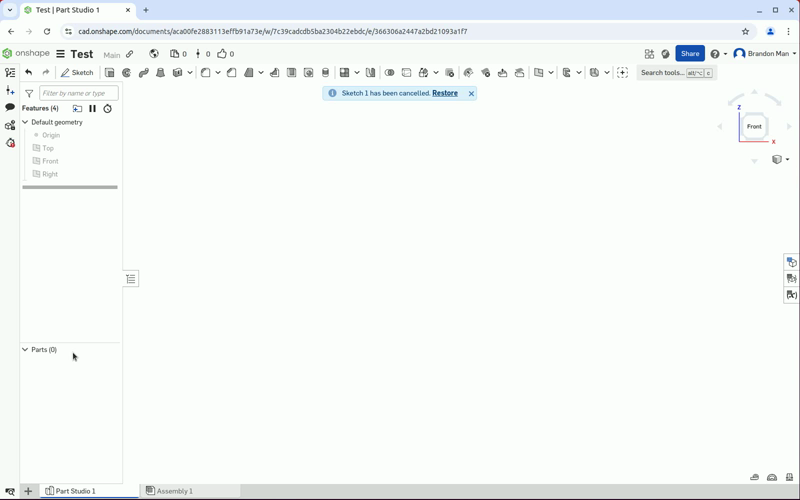
key_up(shift)
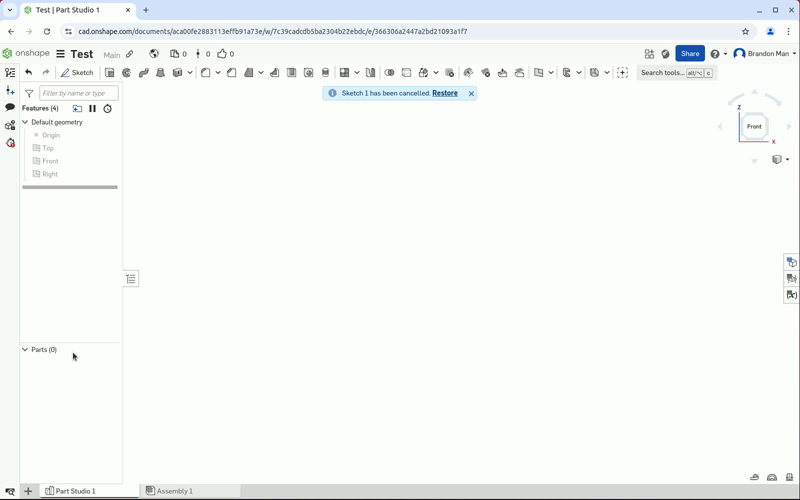
key(space)
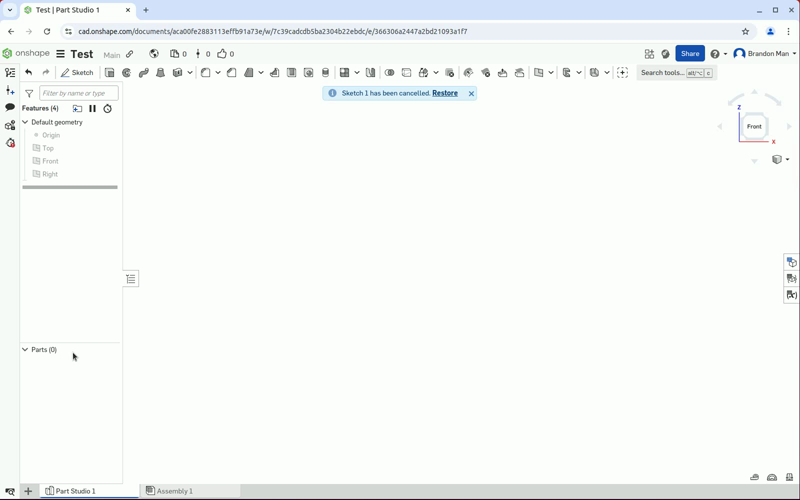
key_down(shift)
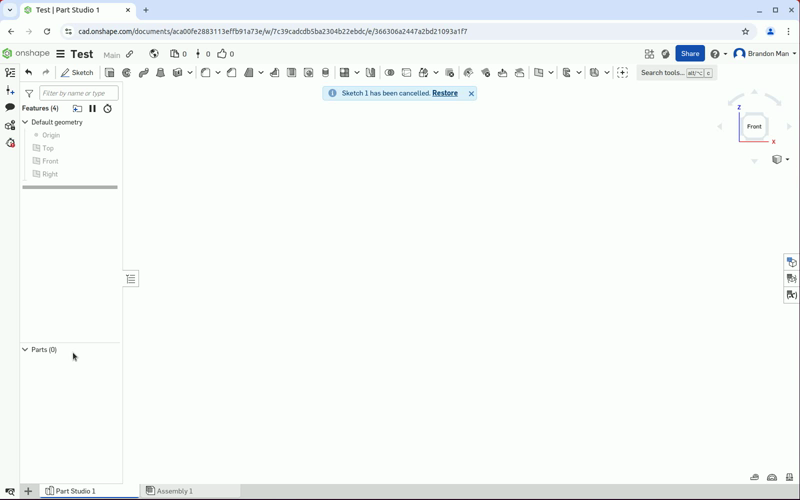
key(left)
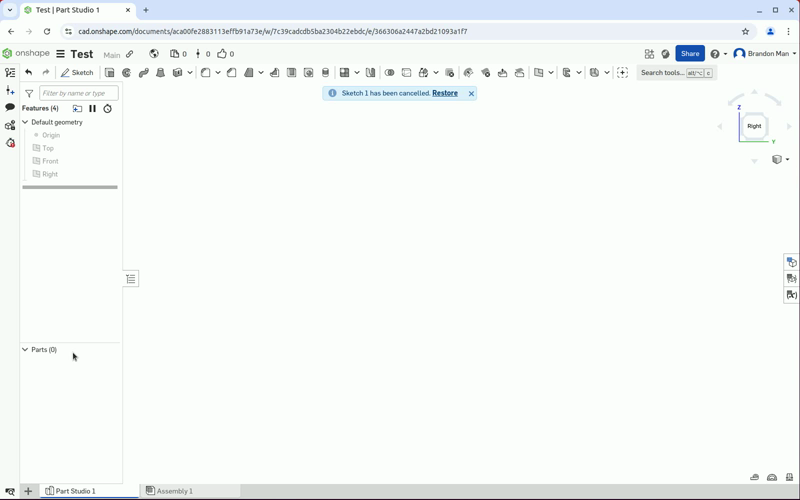
key_up(shift)
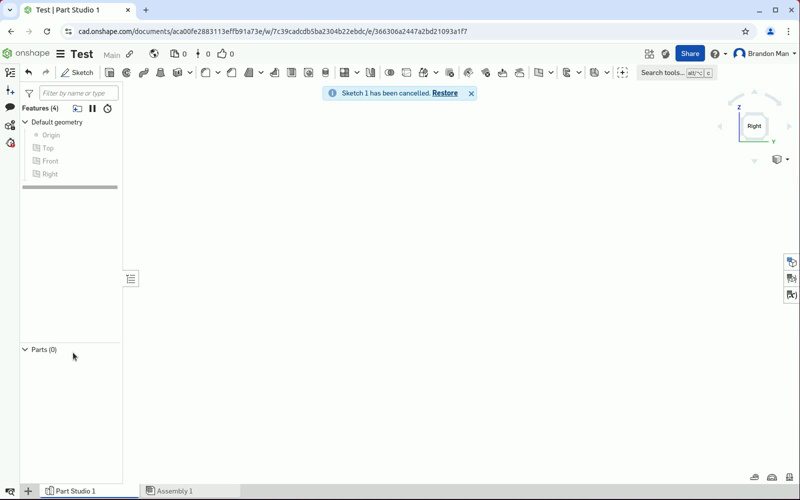
mouse_move(73, 352)
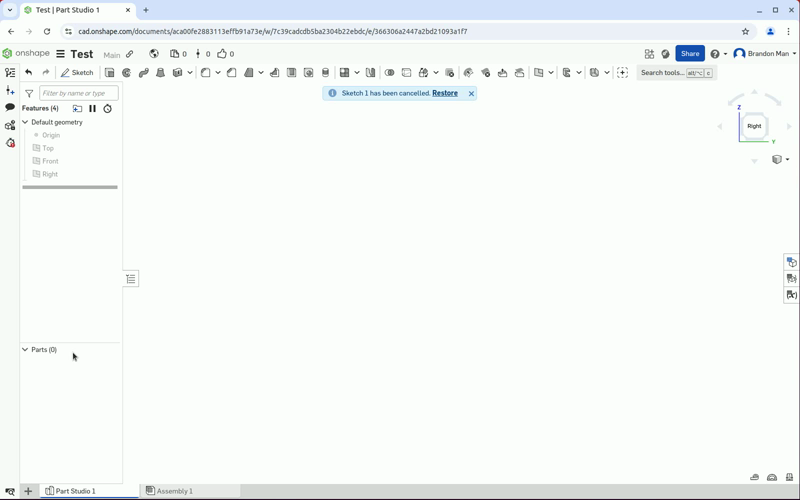
key(shift+y)
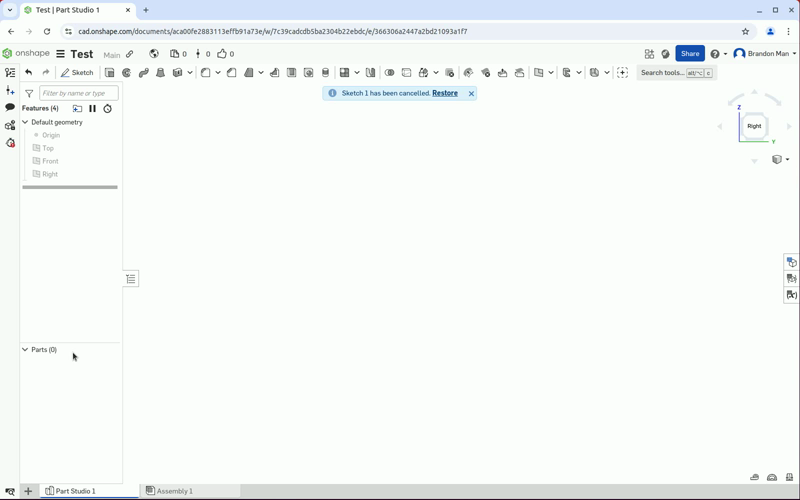
key(shift+s)
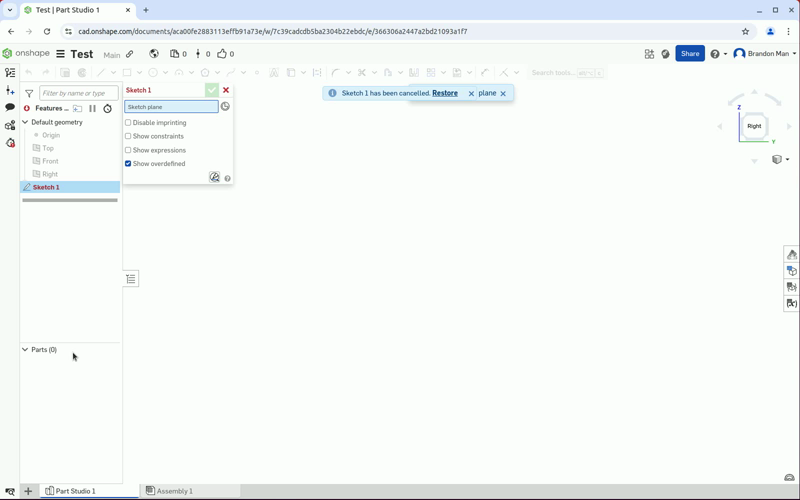
mouse_move(73, 176)
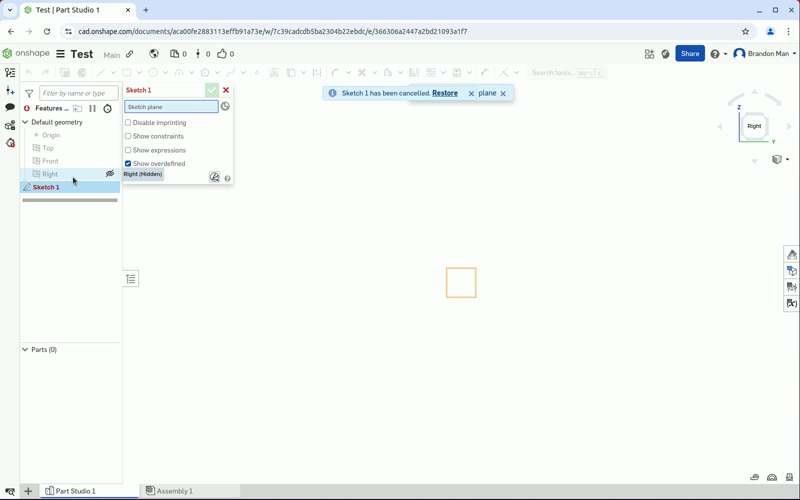
click(73, 176)
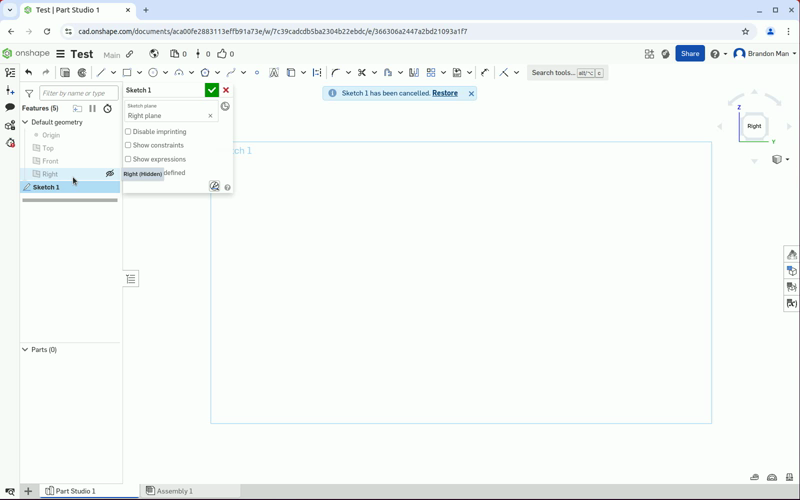
mouse_move(73, 352)
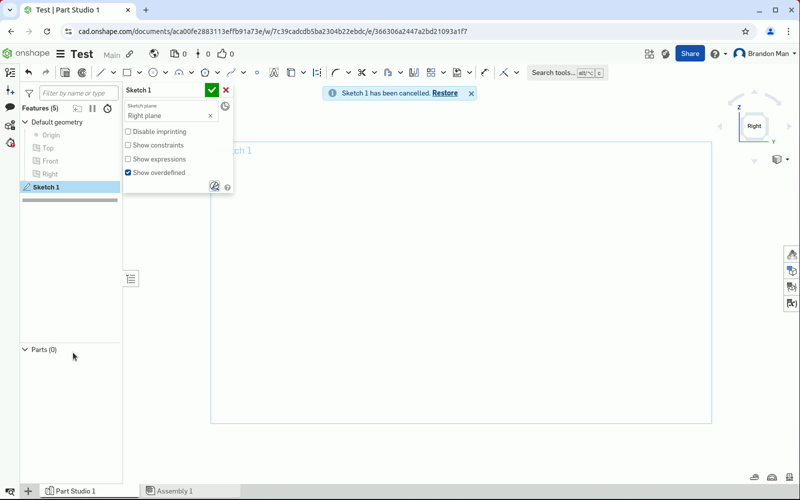
key(y)
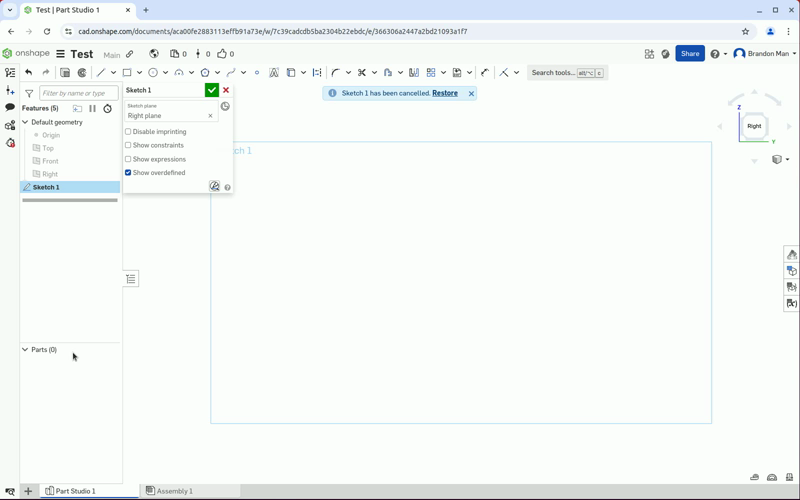
key(l)
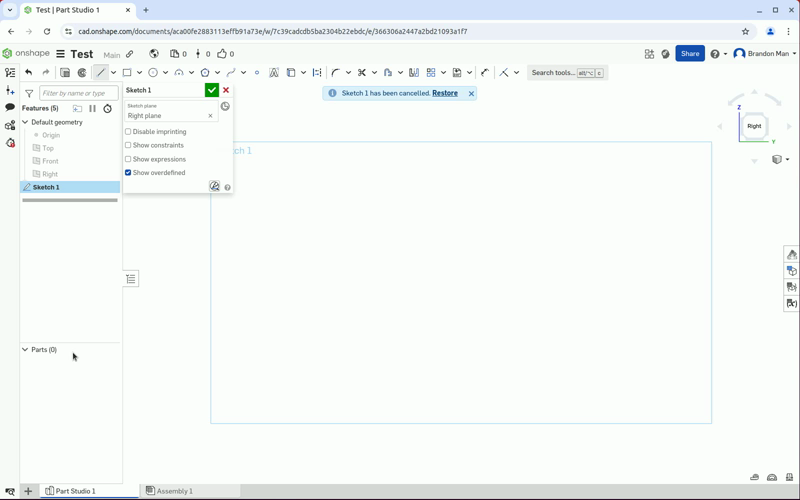
key_down(shift)
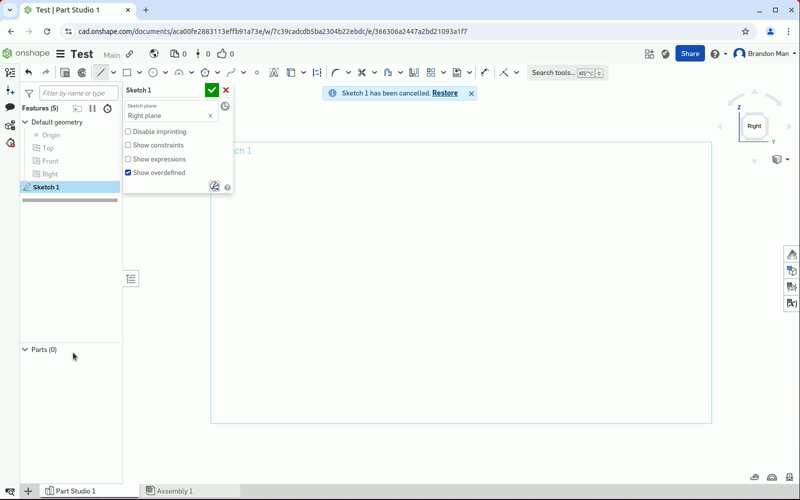
mouse_move(460, 282)
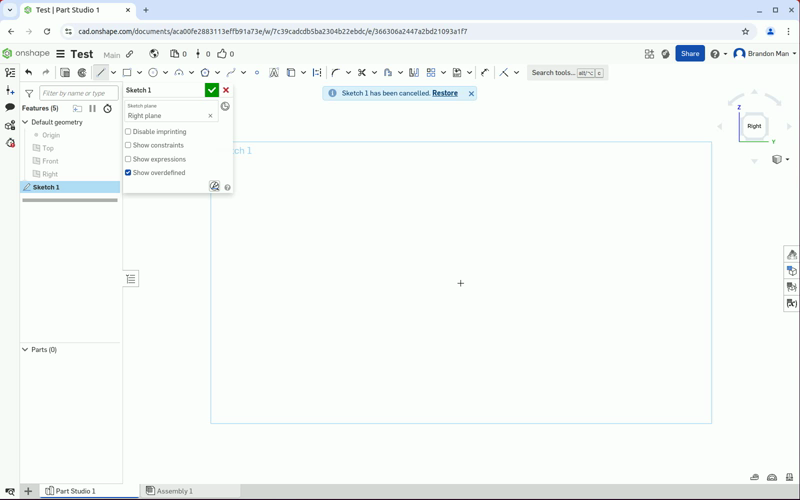
click(460, 282)
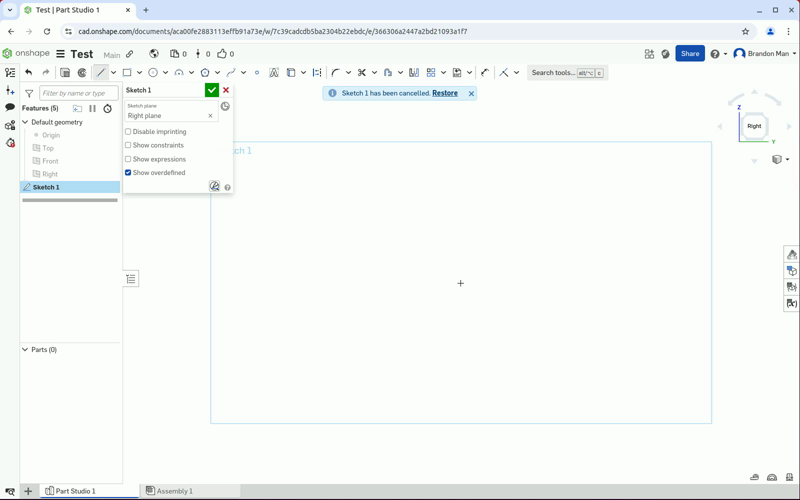
key_up(shift)
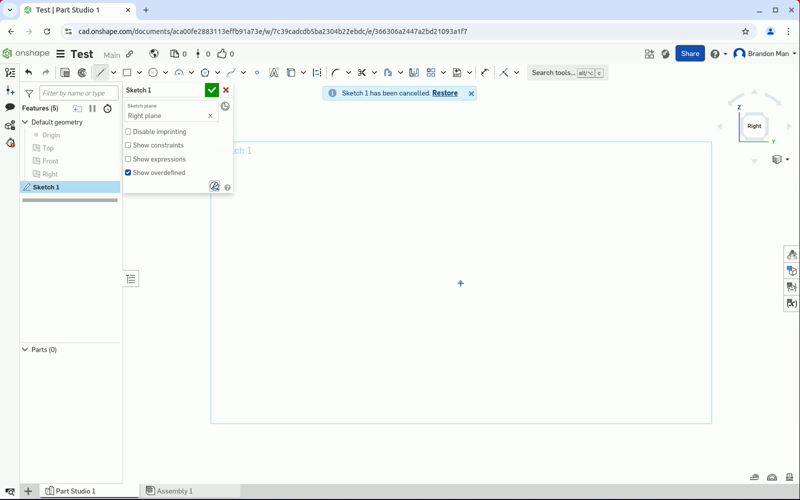
key_down(shift)
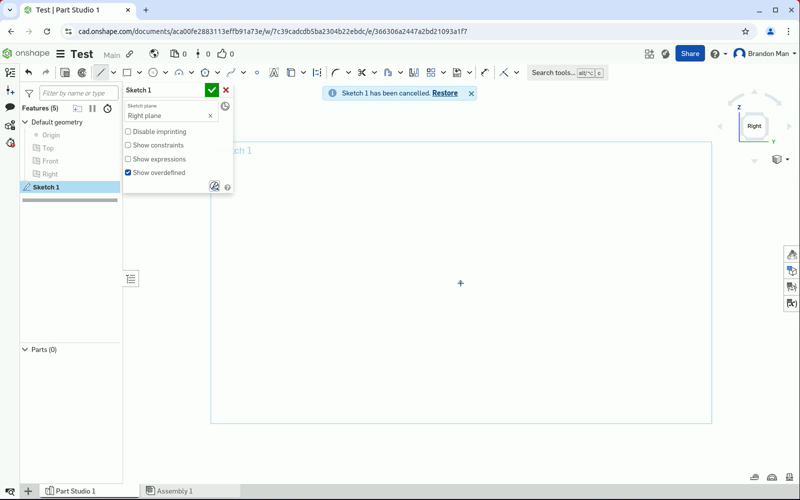
mouse_move(531, 282)
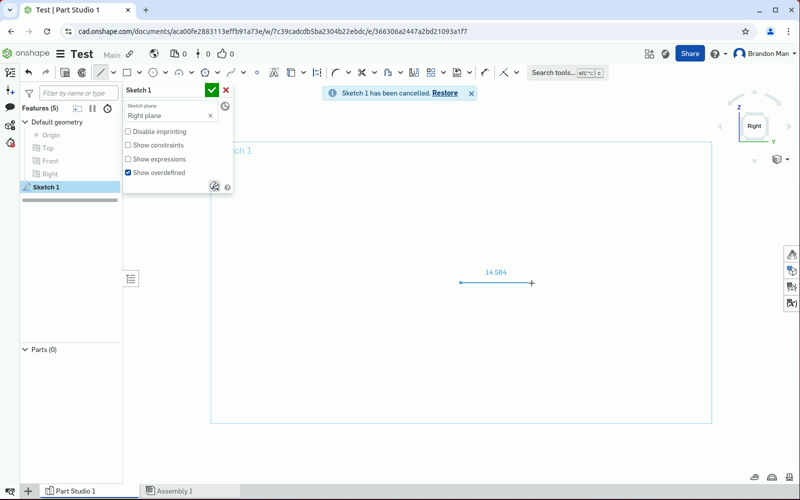
click(531, 282)
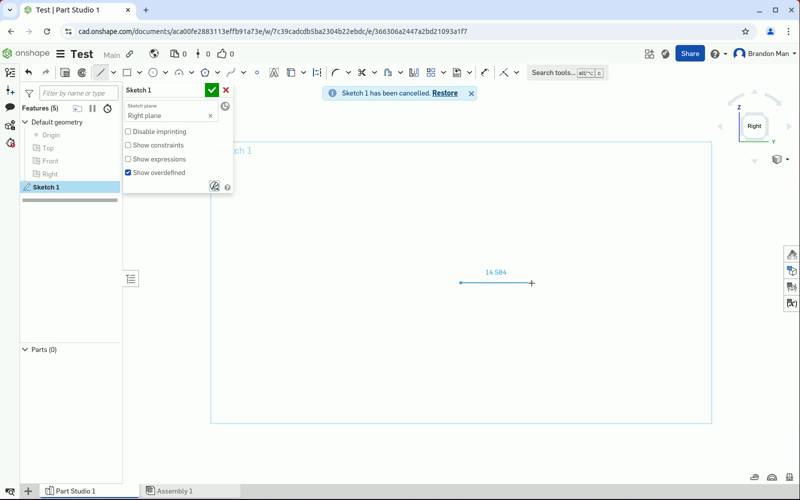
key_up(shift)
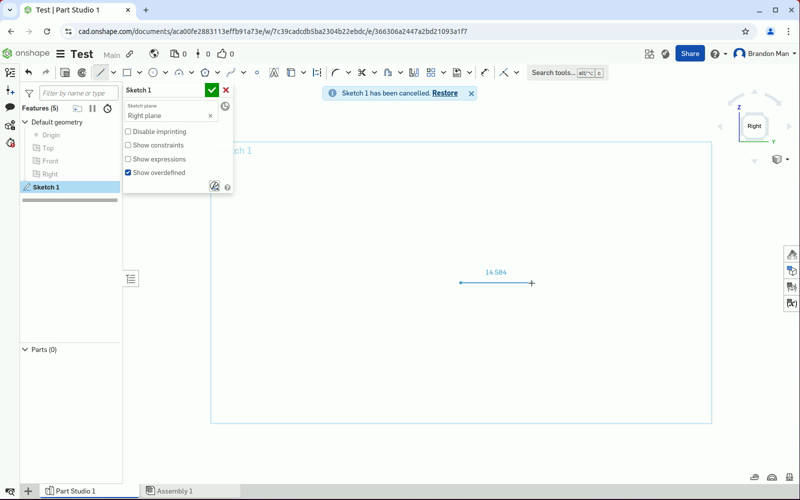
key_down(shift)
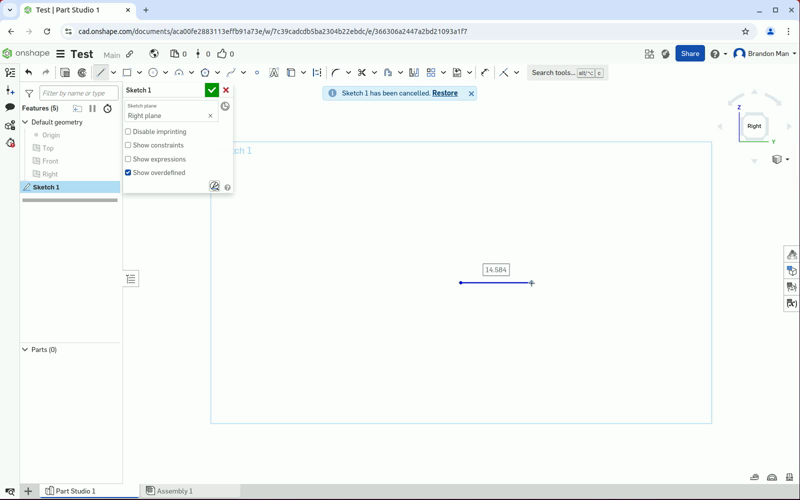
mouse_move(531, 212)
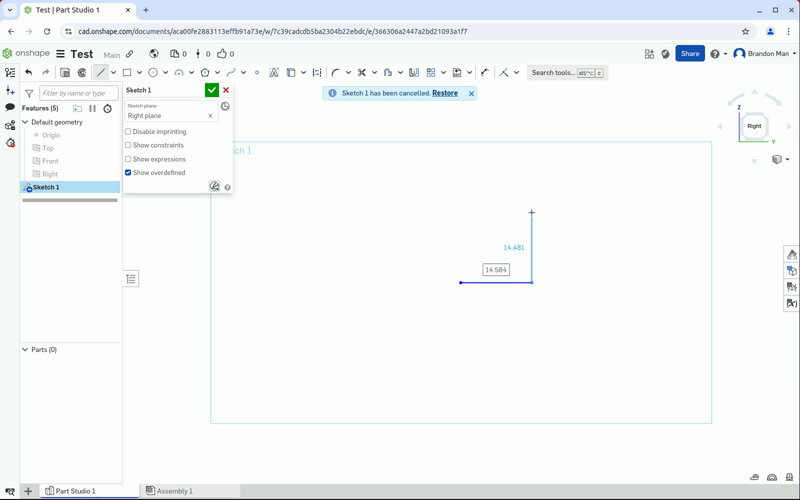
click(531, 212)
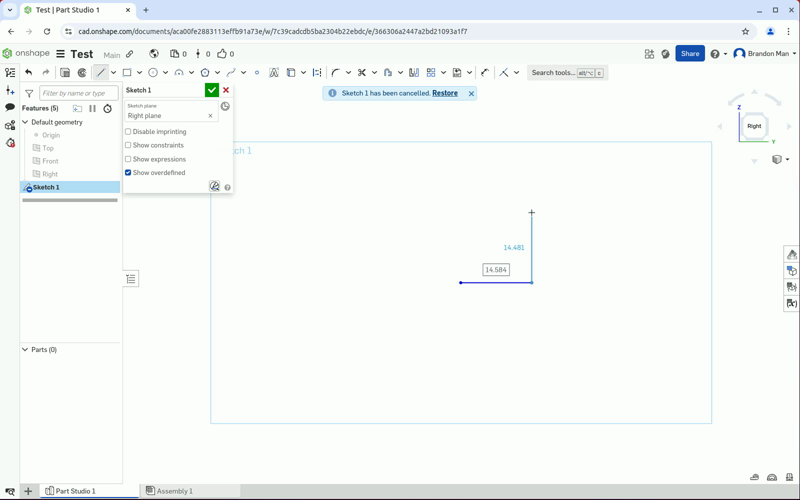
key_up(shift)
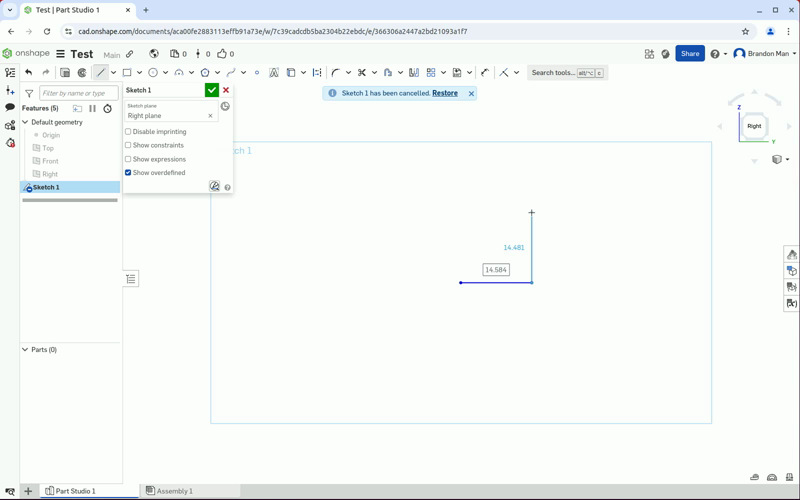
key_down(shift)
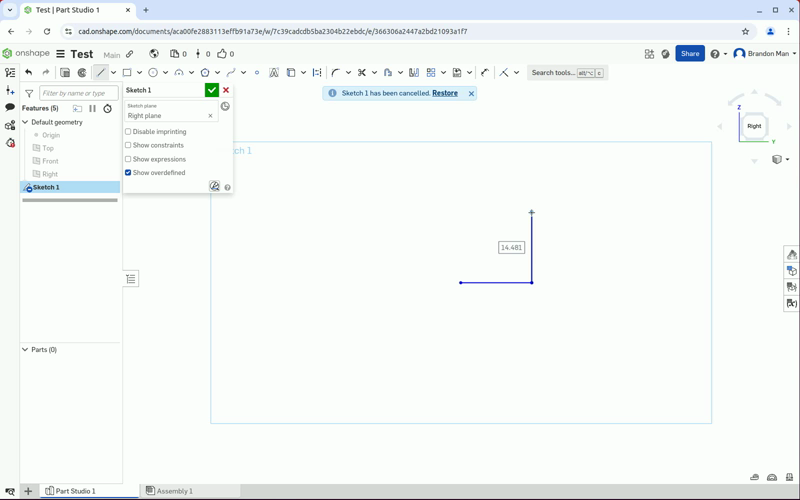
mouse_move(561, 212)
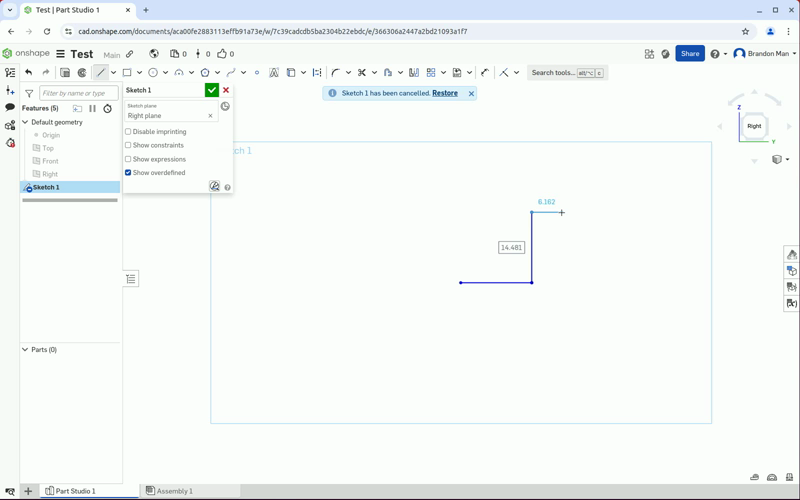
mouse_move(503, 212)
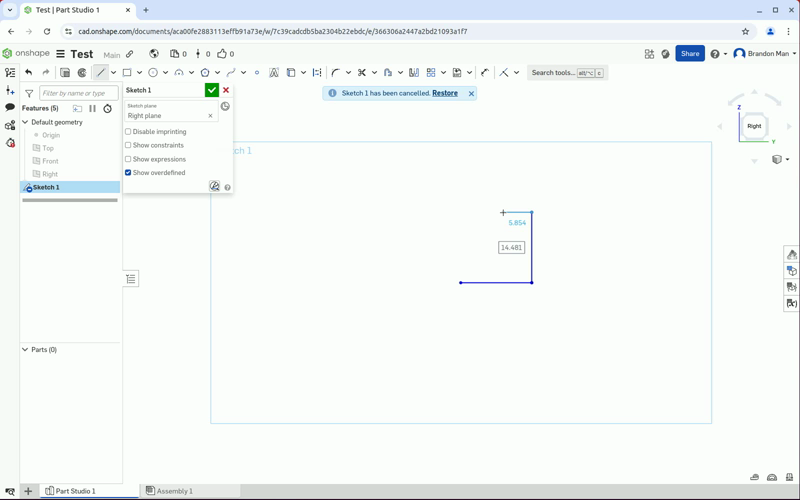
click(503, 212)
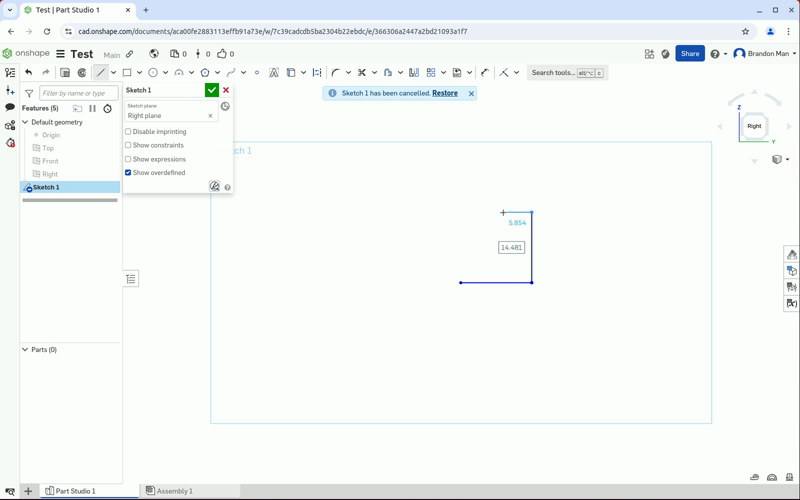
key_up(shift)
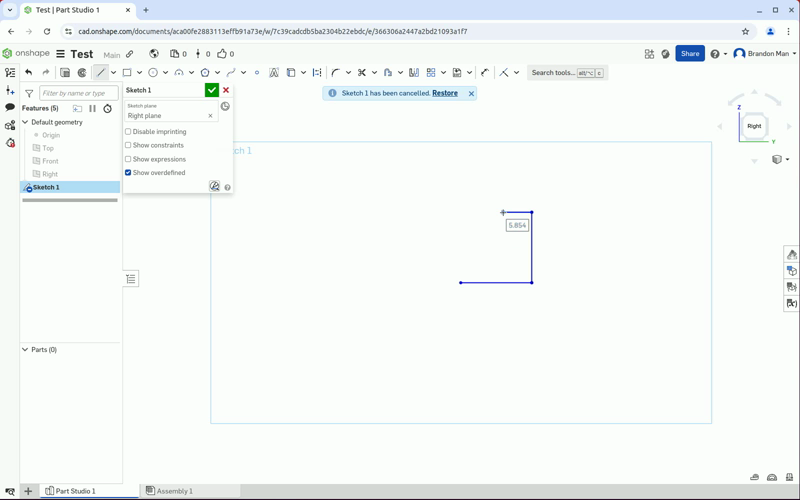
key_down(shift)
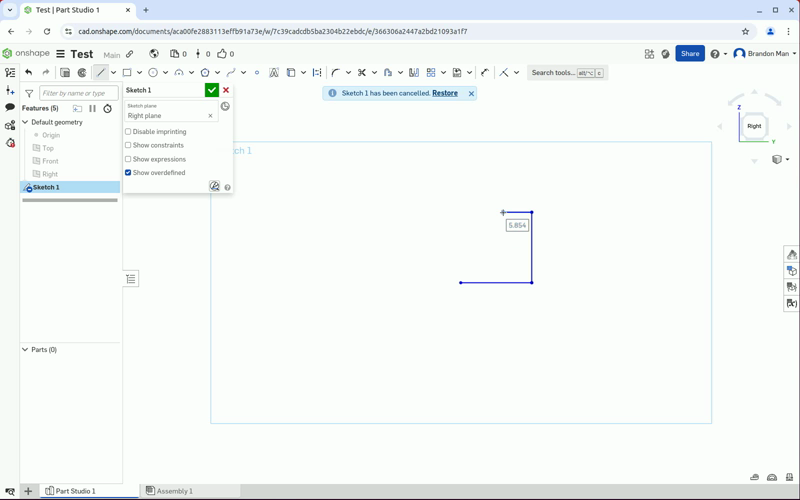
mouse_move(533, 212)
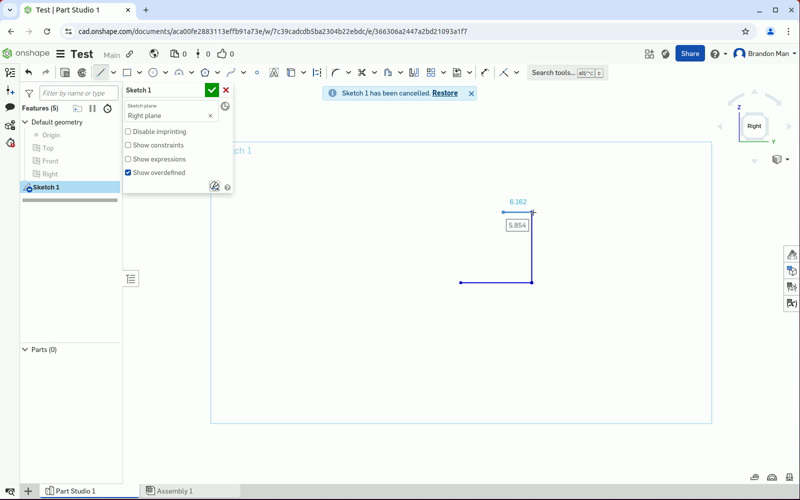
mouse_move(503, 254)
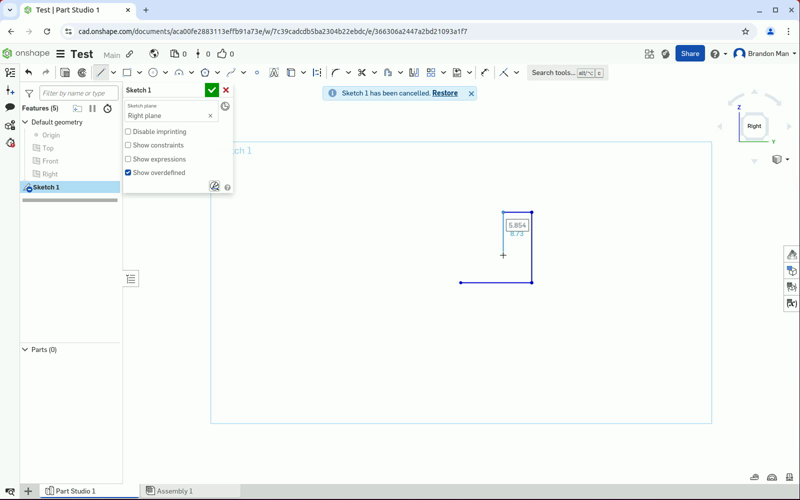
click(503, 254)
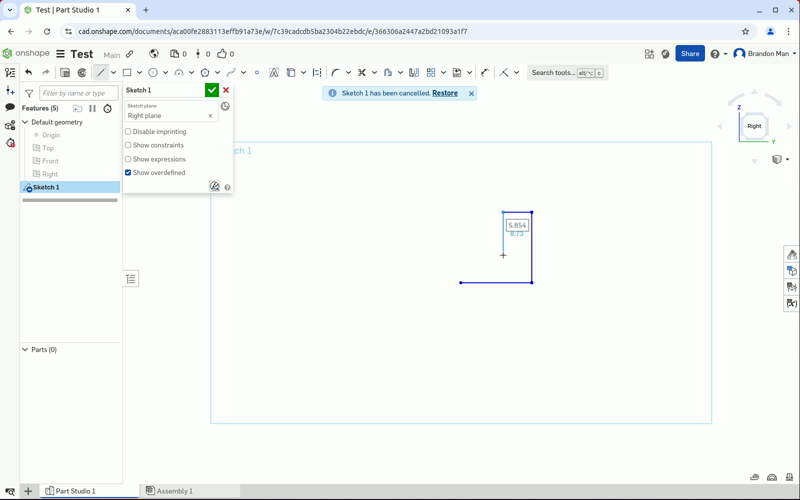
key_up(shift)
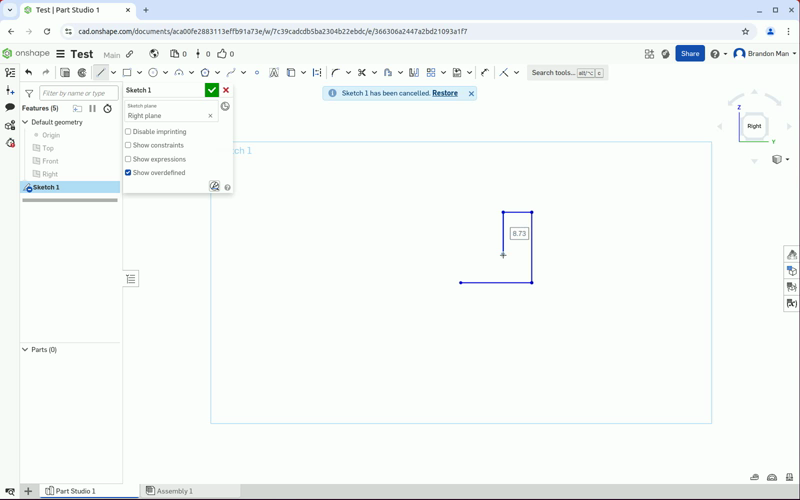
key_down(shift)
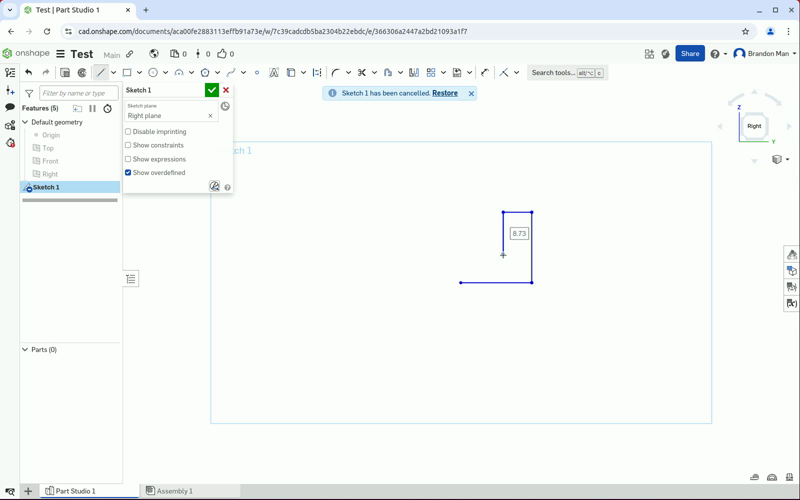
mouse_move(533, 254)
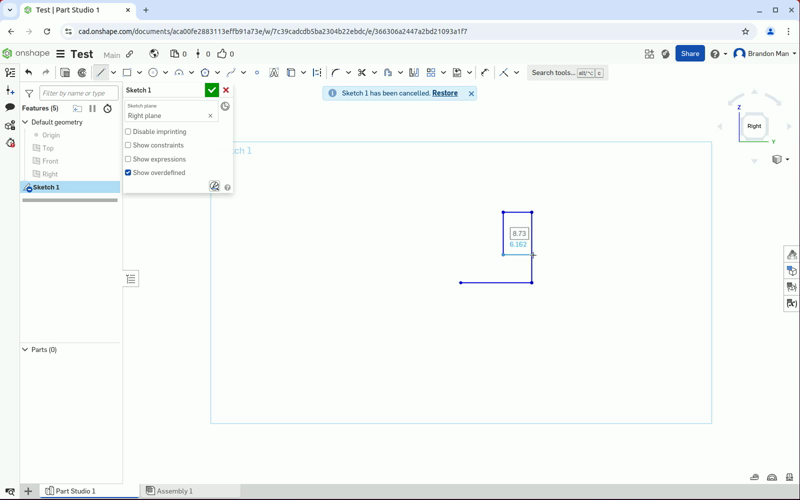
mouse_move(460, 254)
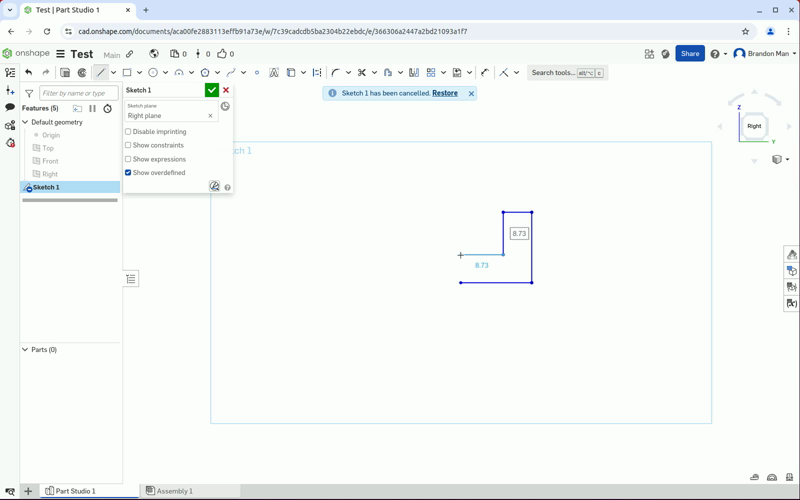
click(460, 254)
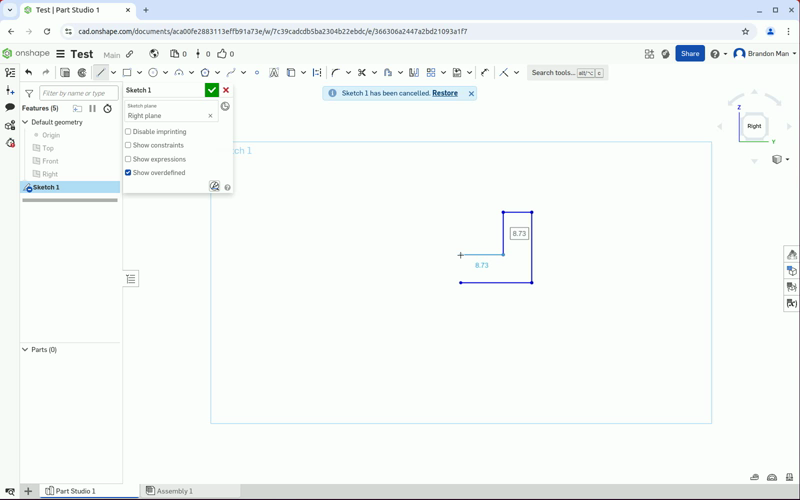
key_up(shift)
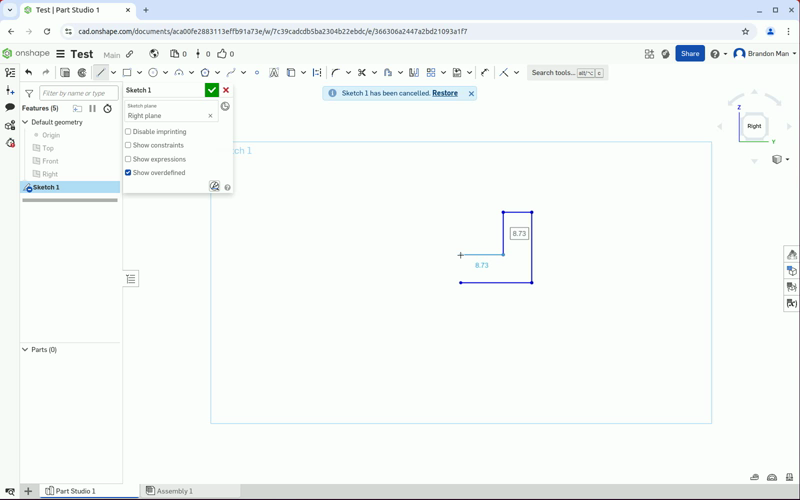
mouse_move(490, 254)
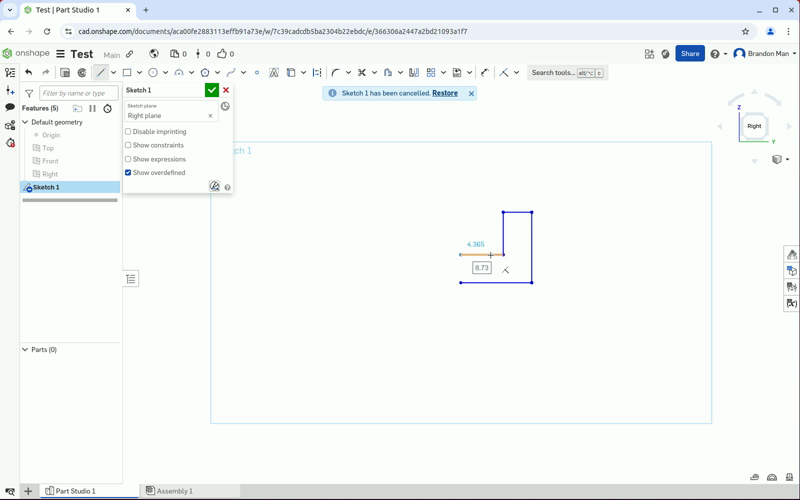
key_down(shift)
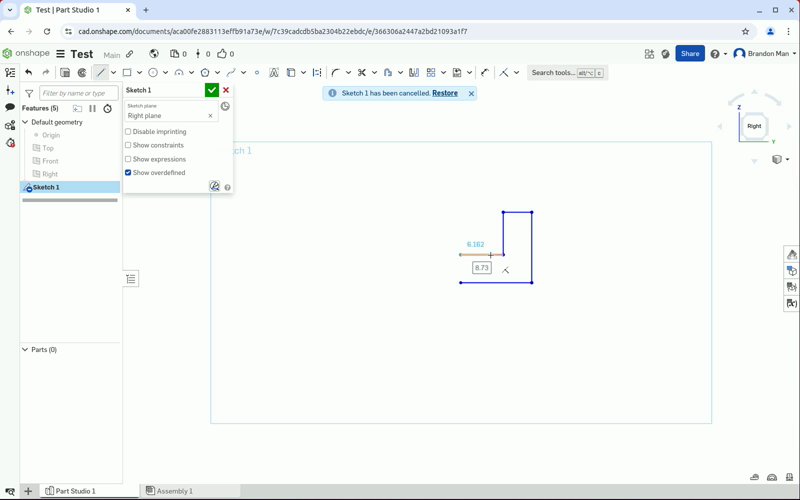
mouse_move(460, 282)
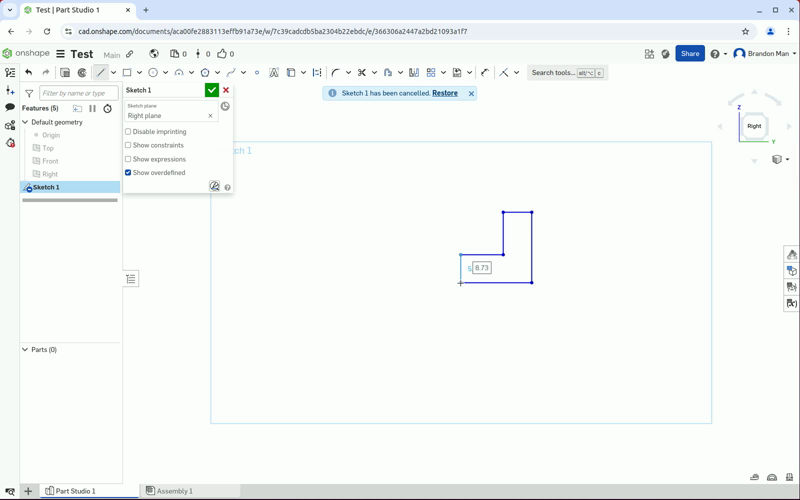
key_up(shift)
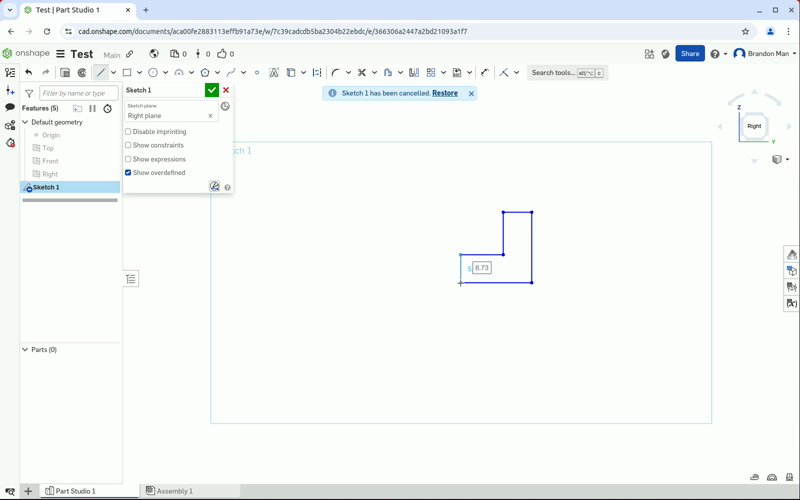
click(460, 282)
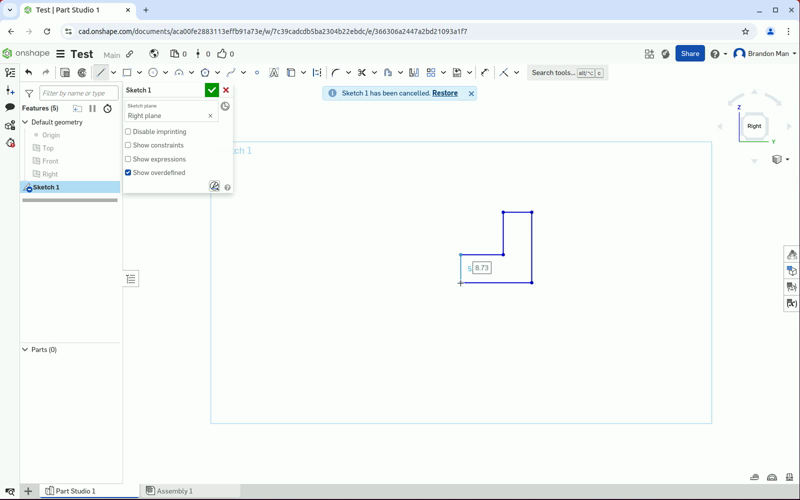
key(esc)
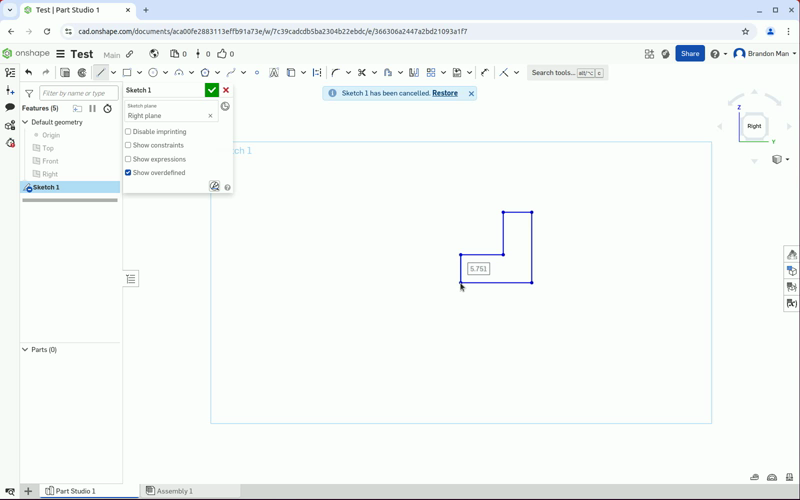
mouse_move(476, 260)
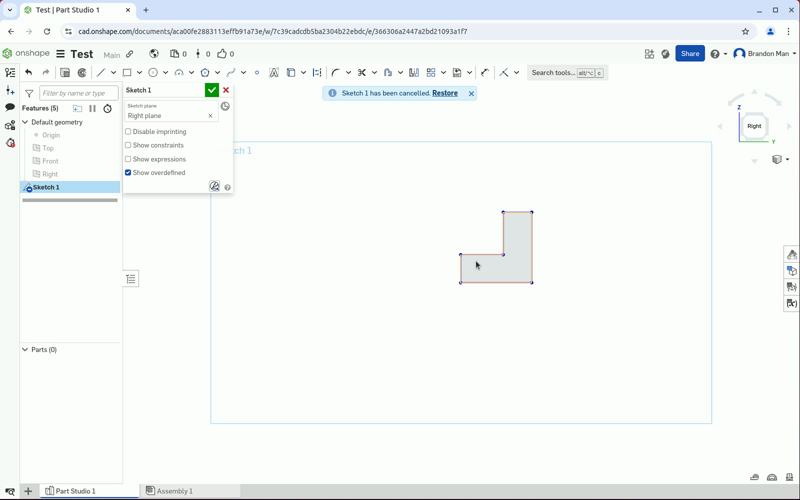
click(476, 260)
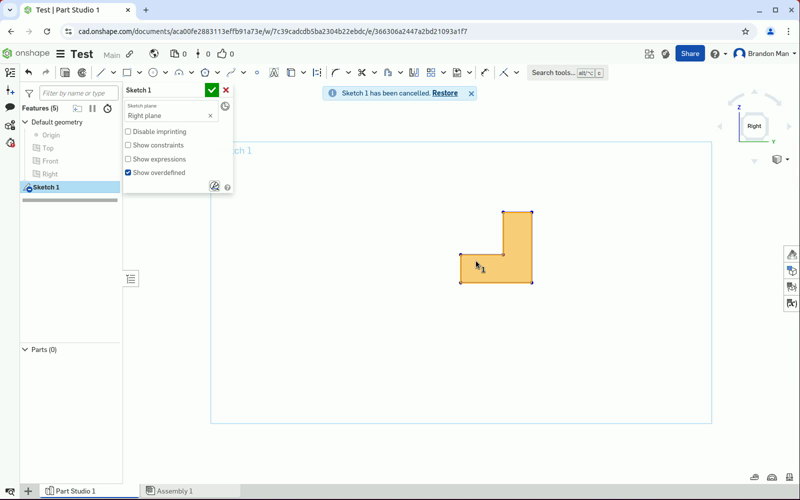
mouse_move(73, 352)
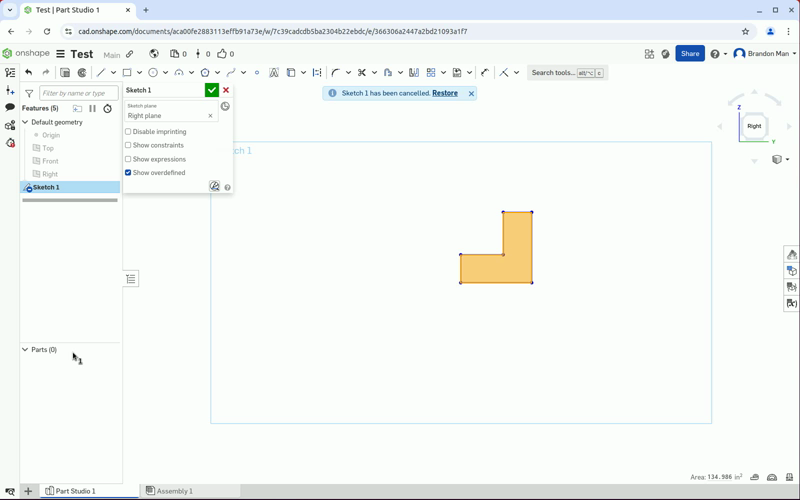
key(shift+y)
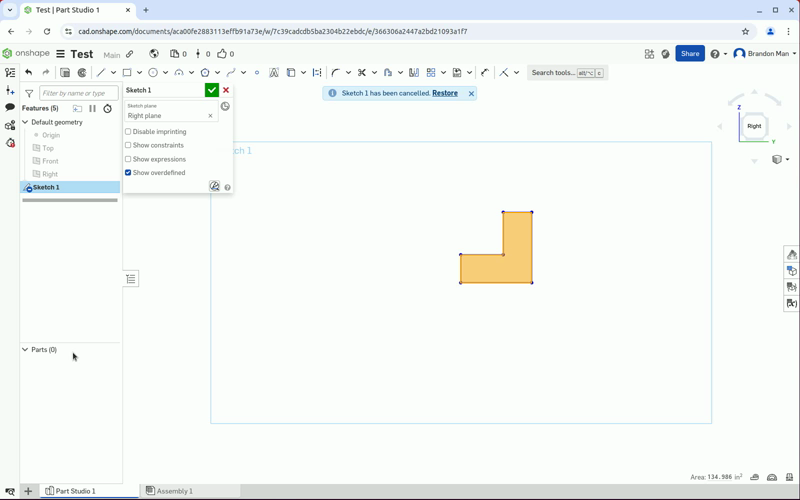
key(shift+e)
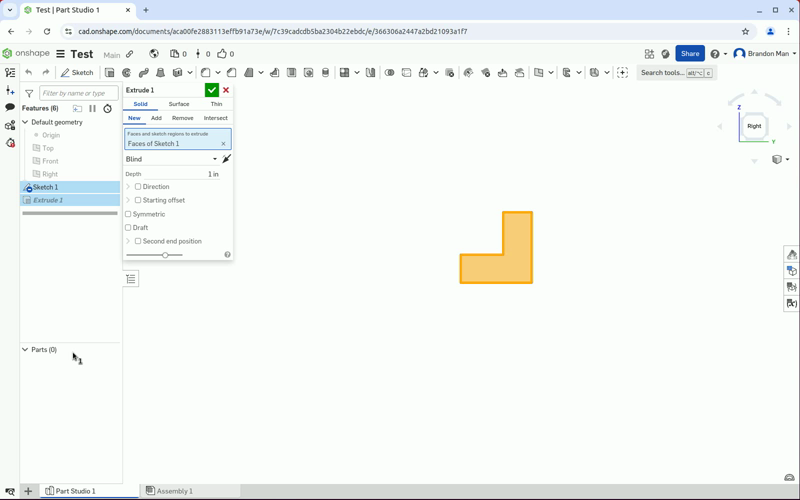
mouse_move(143, 106)
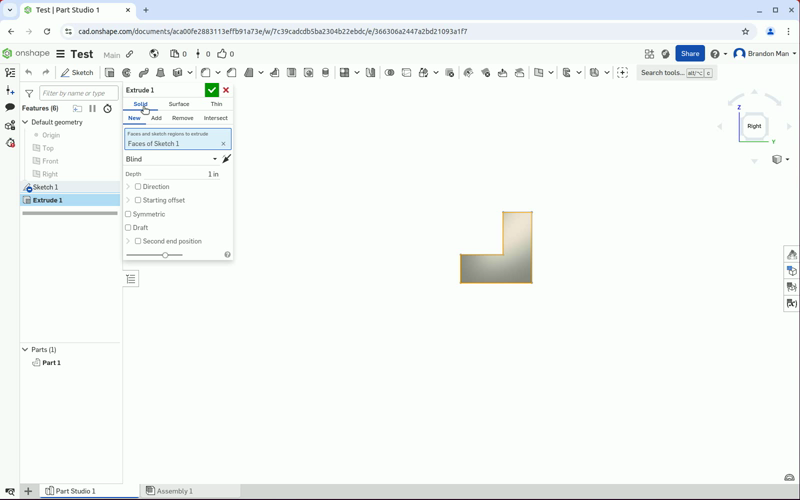
click(143, 106)
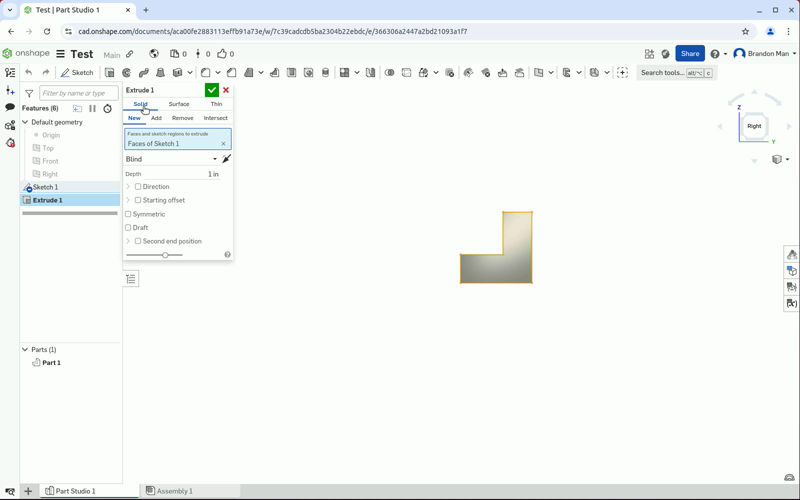
mouse_move(137, 120)
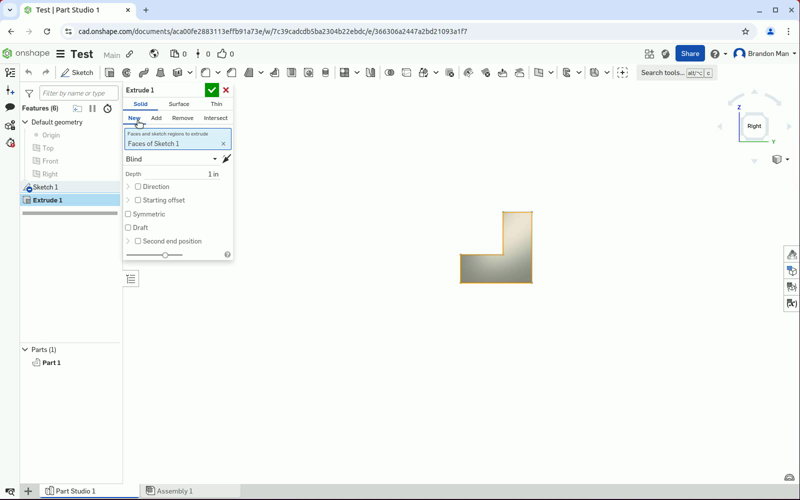
click(137, 120)
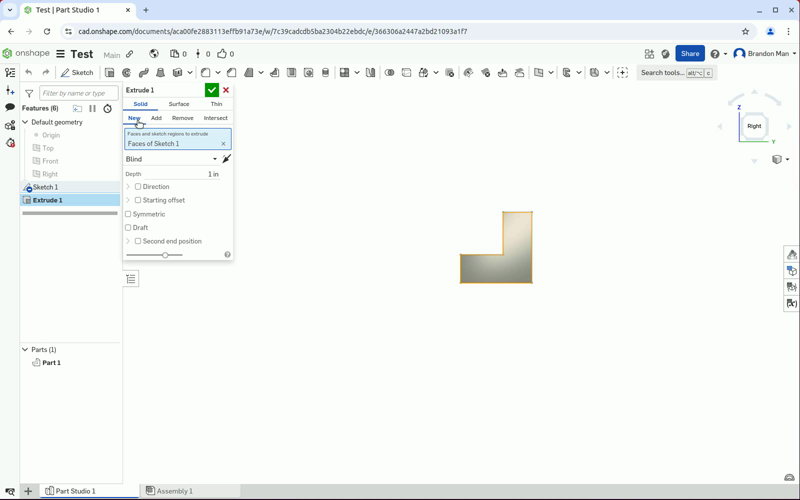
key(tab, 4)
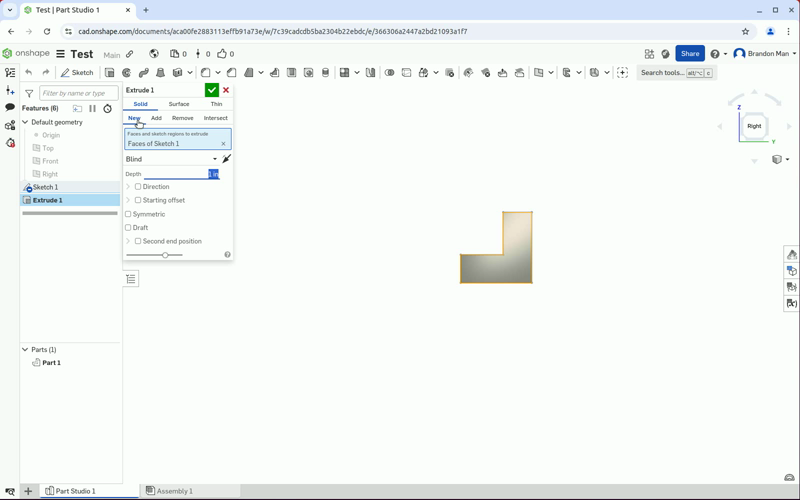
text(-23.108)
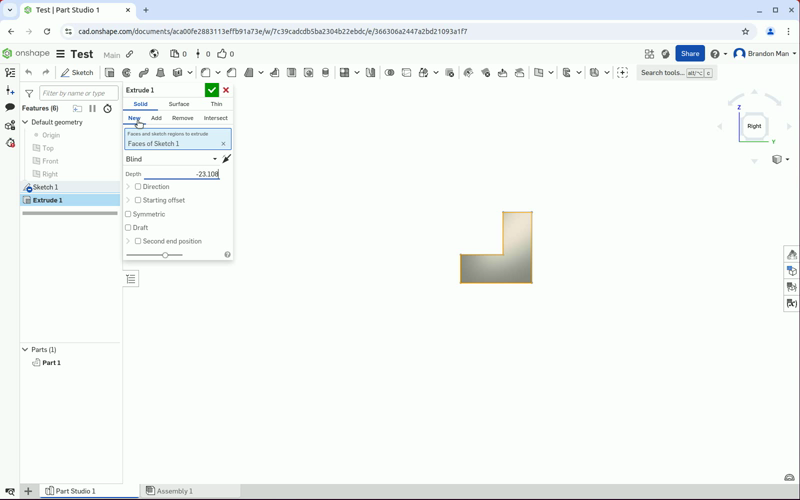
key(enter)
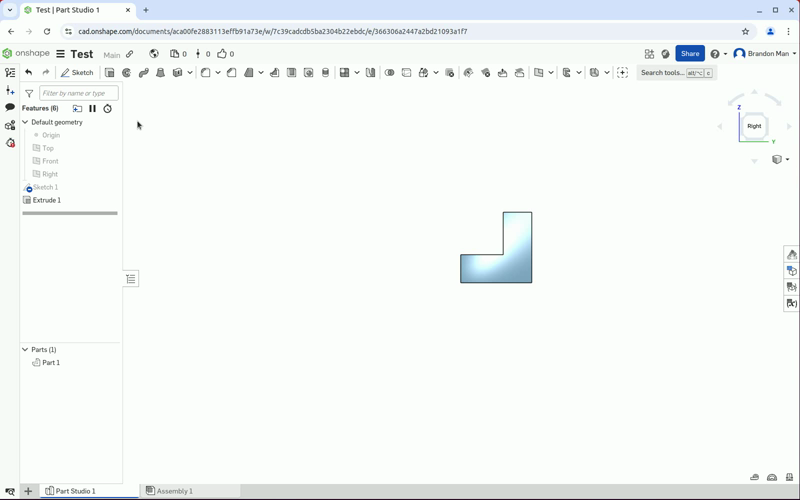
key(shift+h)
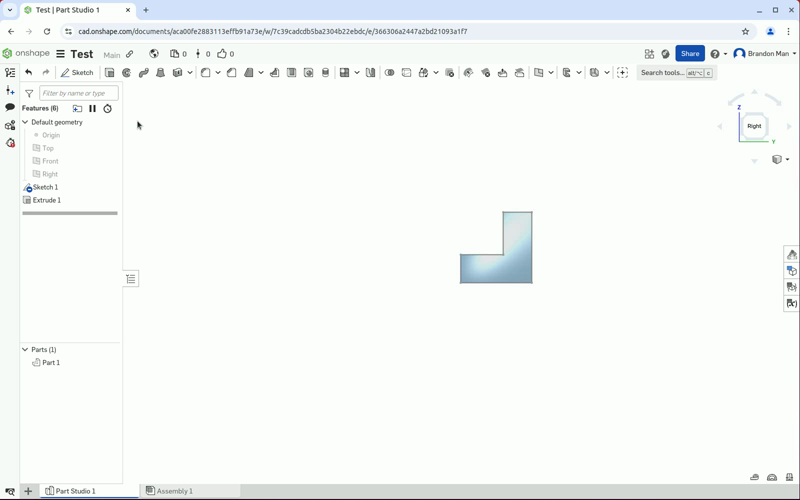
key(shift+h)
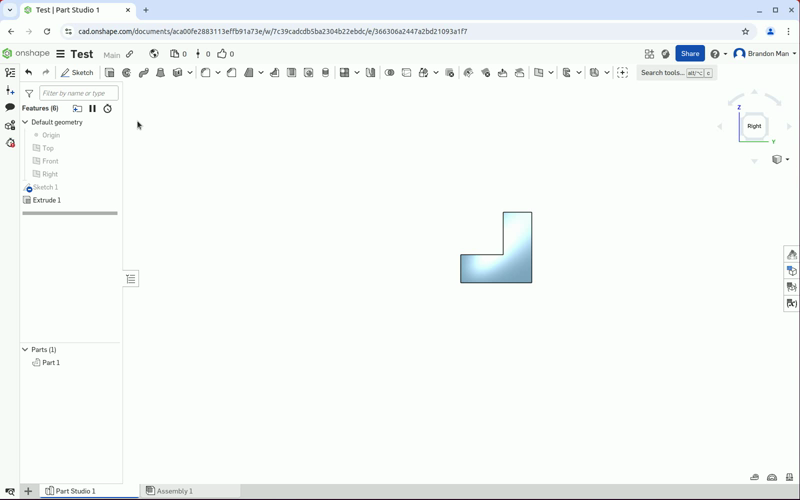
mouse_move(73, 189)
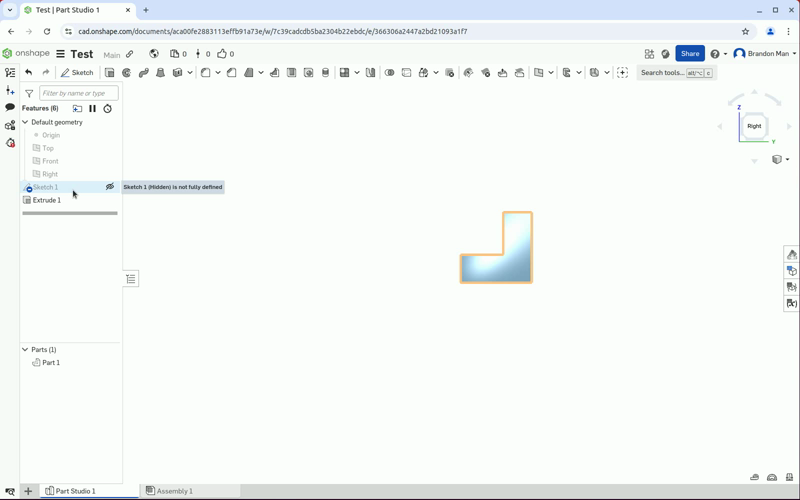
click(73, 189)
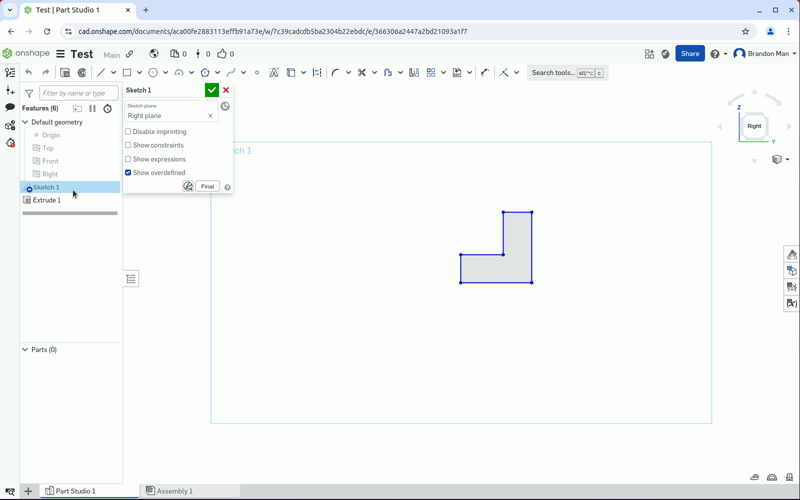
mouse_move(229, 92)
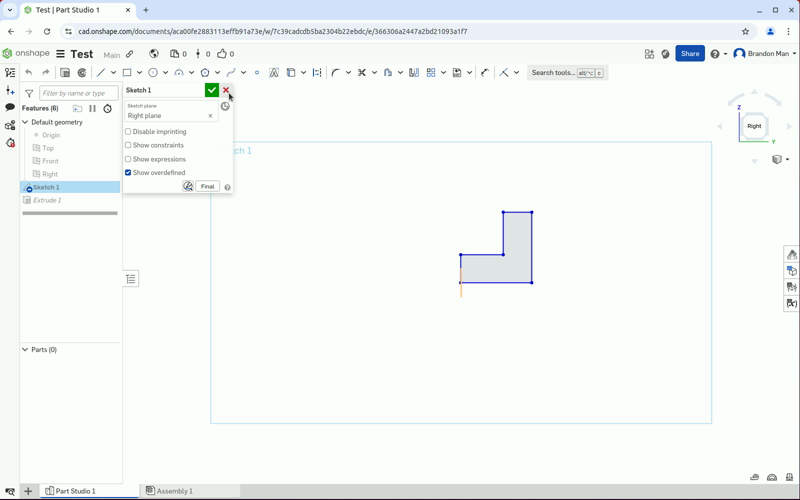
click(229, 92)
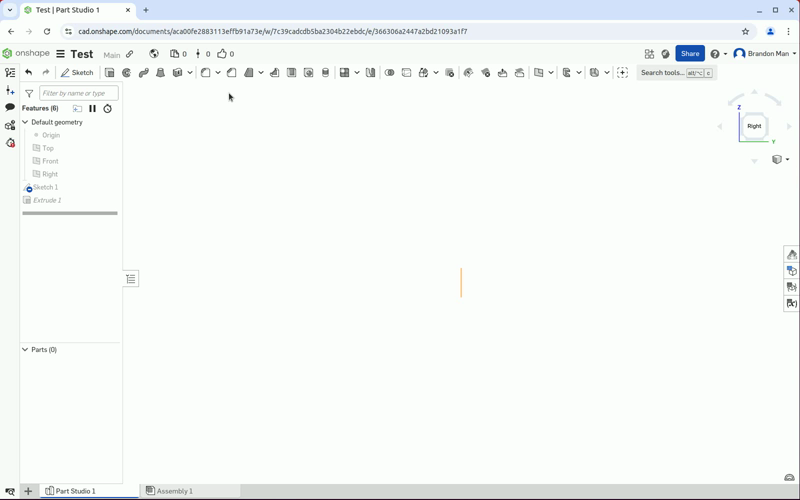
mouse_move(73, 352)
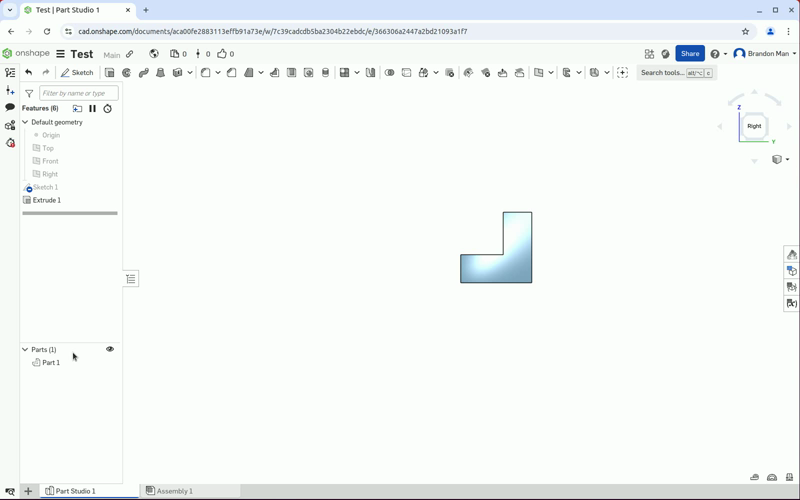
key(y)
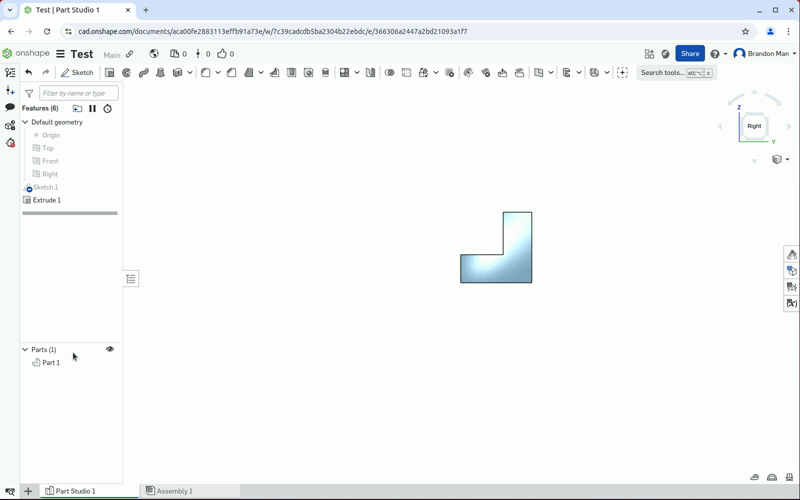
key(shift+p)
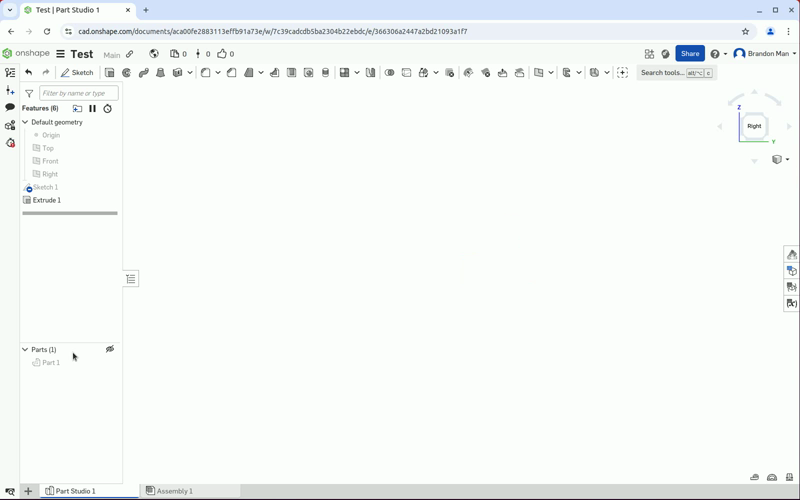
key(space)
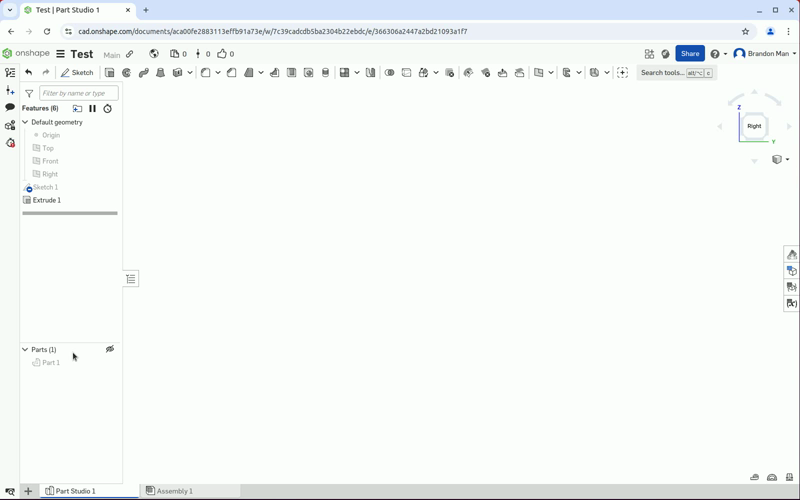
key_down(shift)
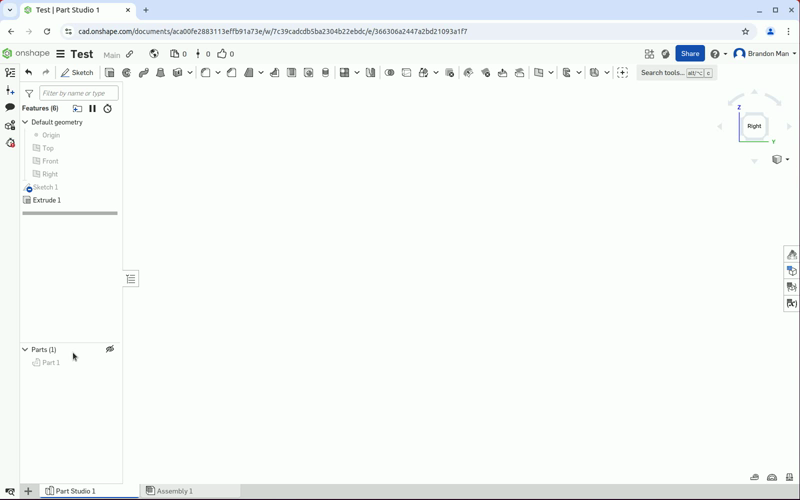
key(right)
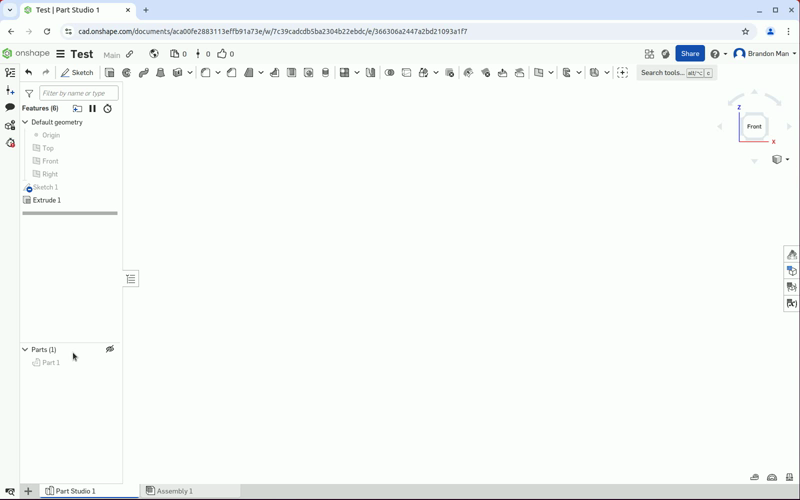
key_up(shift)
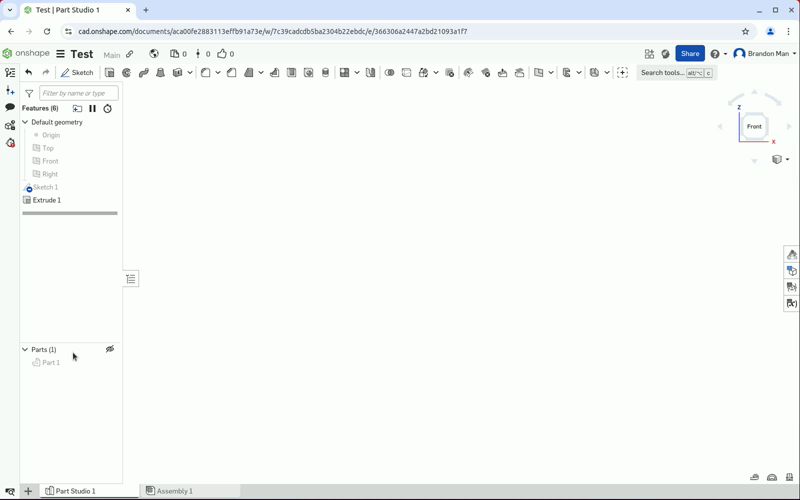
mouse_move(73, 352)
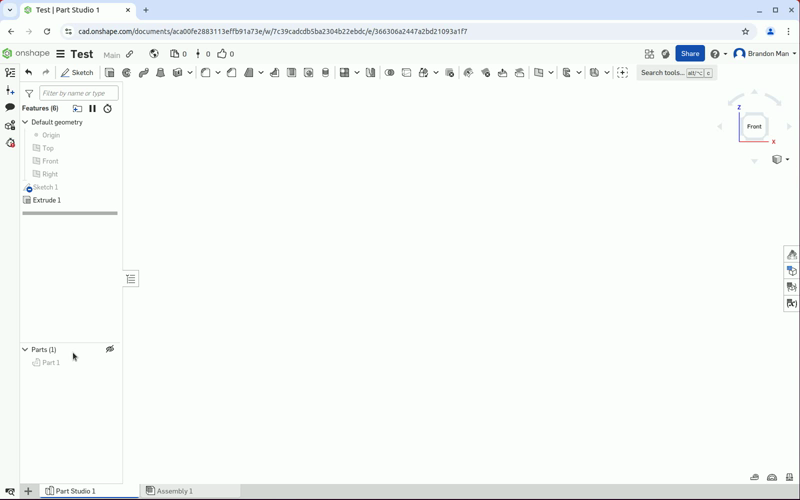
key(shift+y)
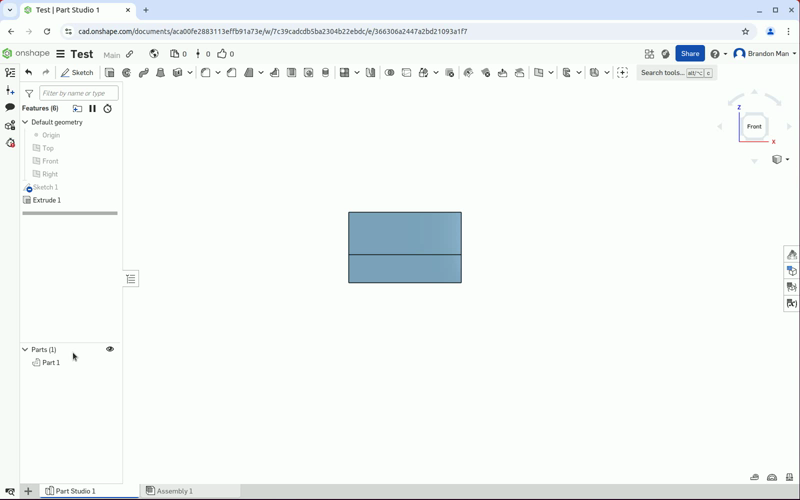
mouse_move(541, 75)
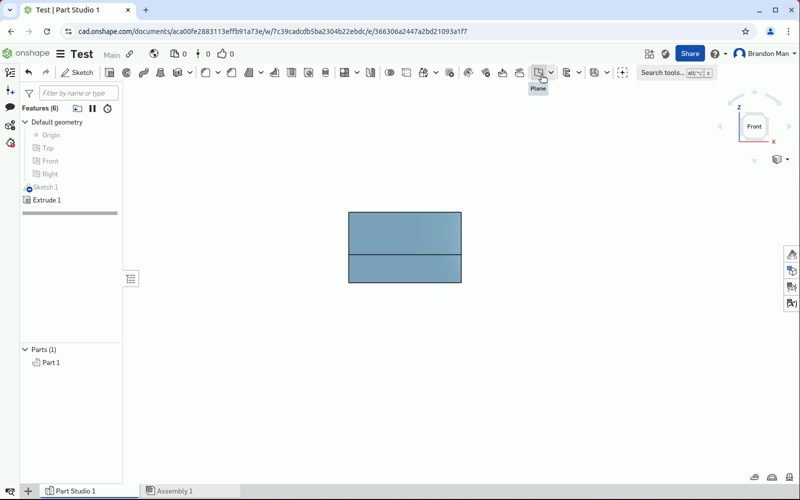
click(541, 75)
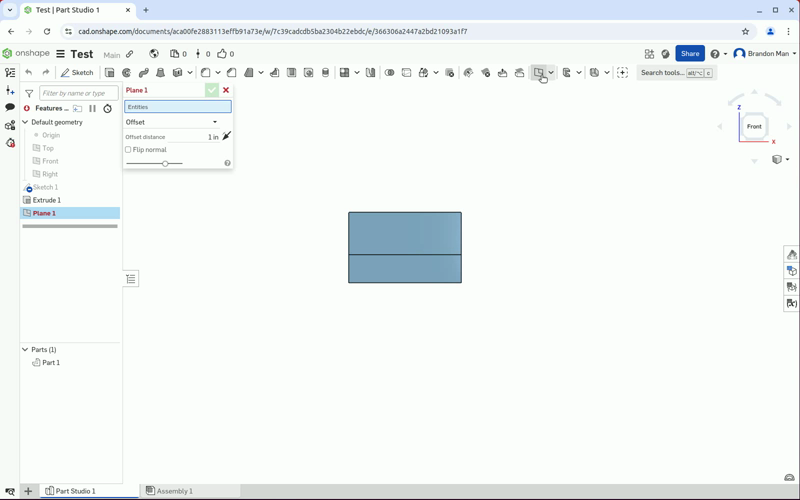
mouse_move(73, 163)
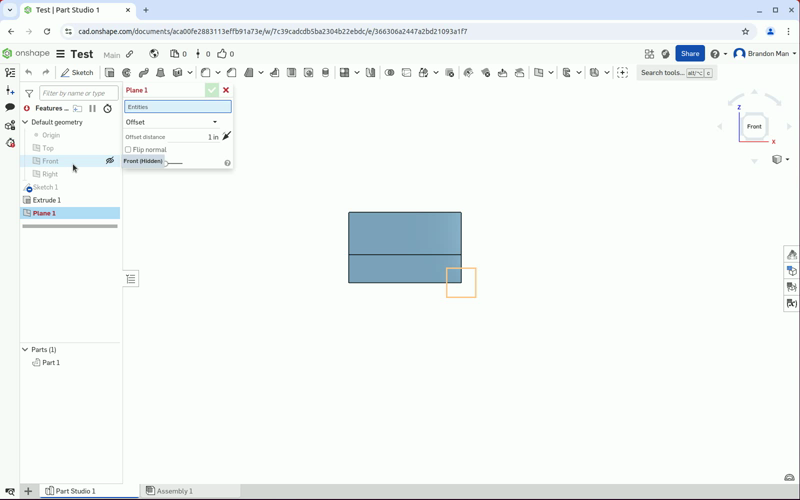
click(73, 163)
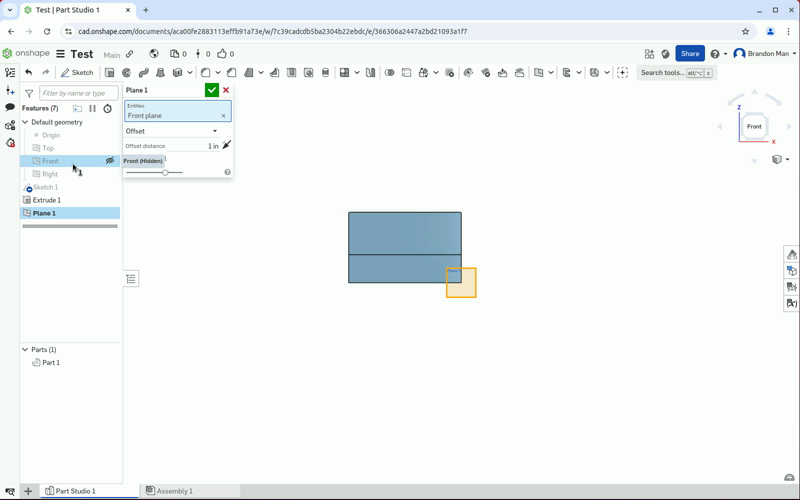
key(tab, 2)
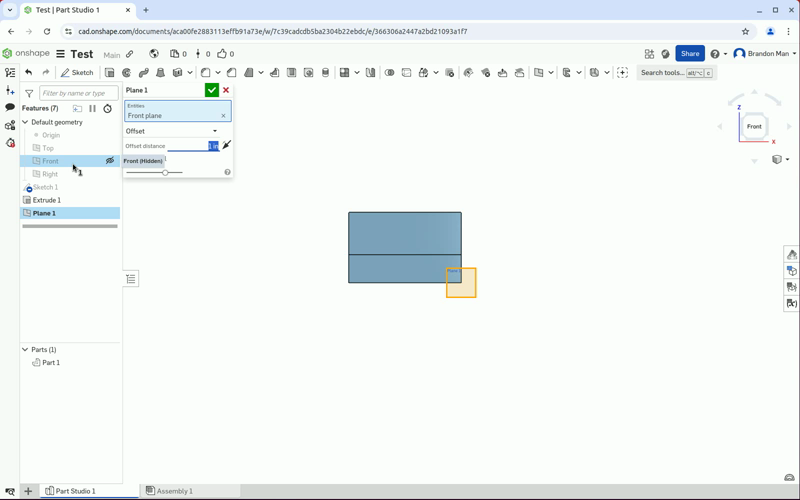
text(8.658)
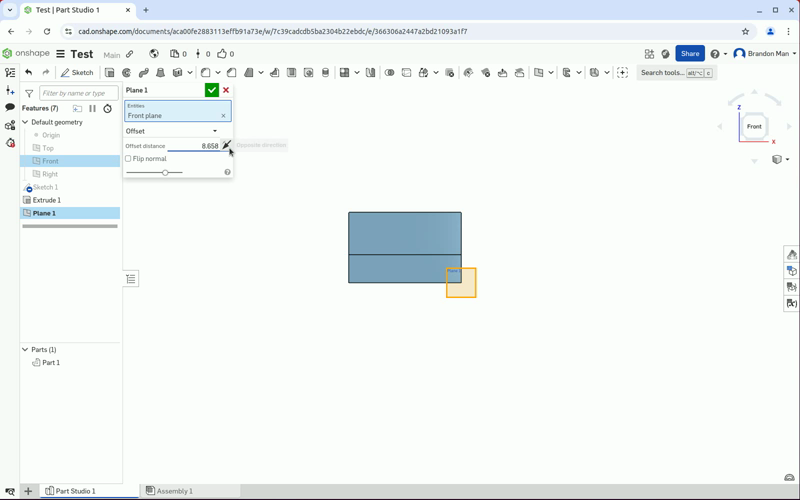
mouse_move(229, 147)
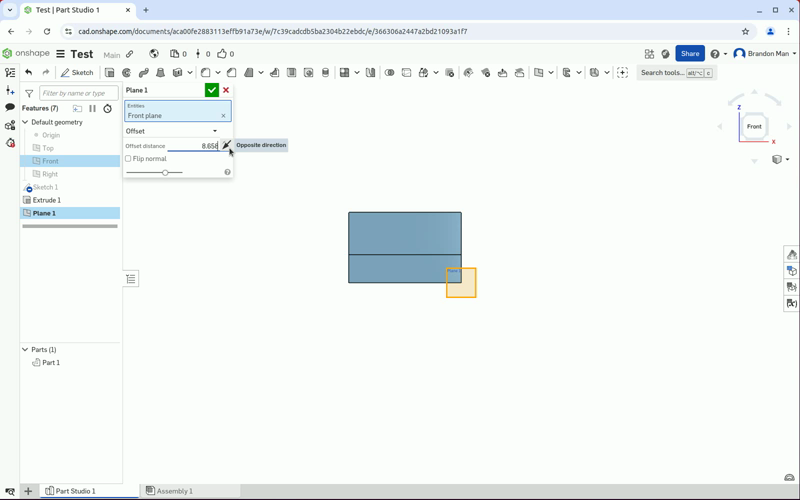
click(229, 147)
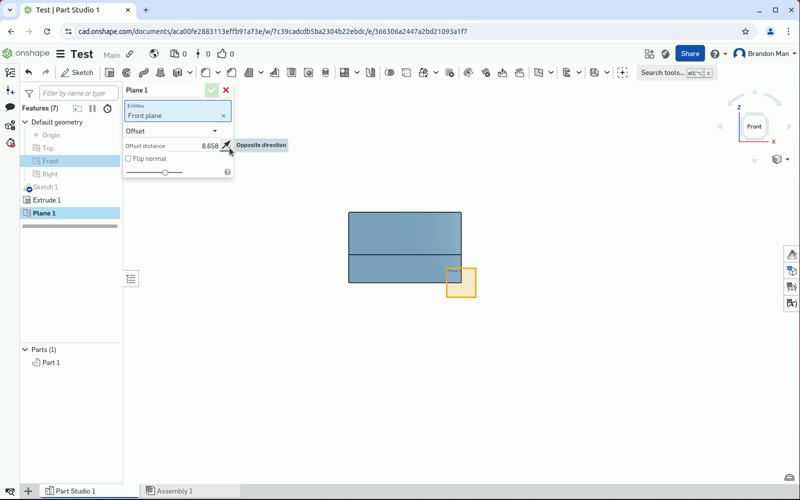
key(enter, 2)
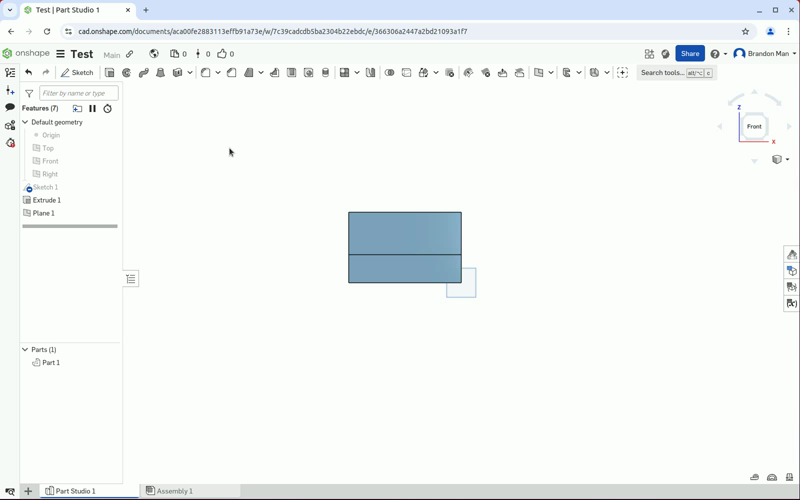
key(shift+s)
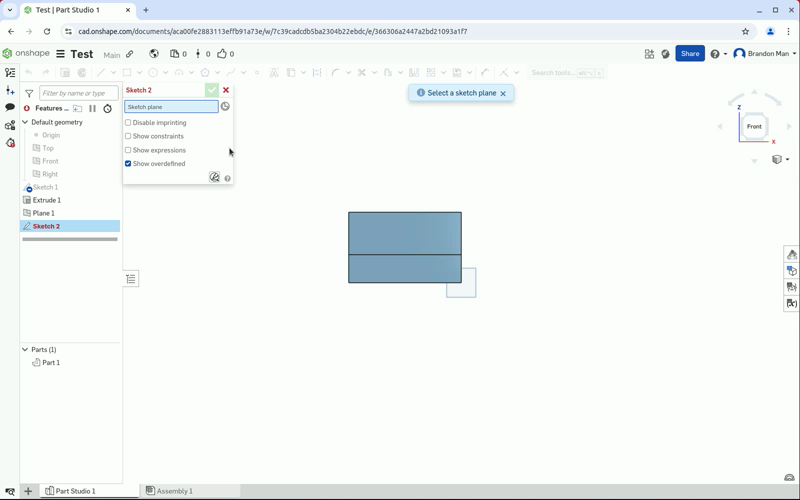
mouse_move(73, 215)
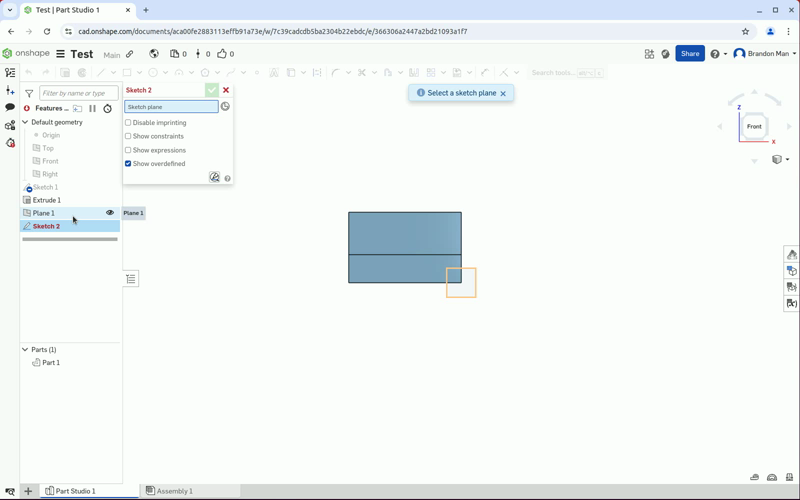
click(73, 215)
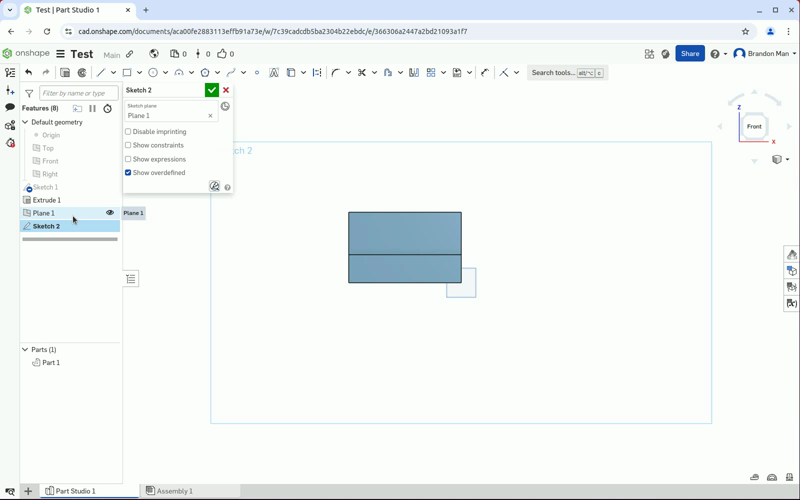
mouse_move(73, 352)
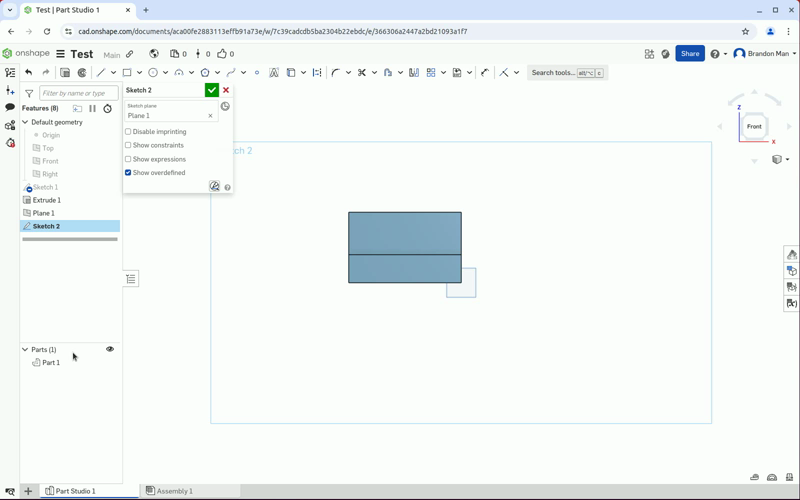
key(y)
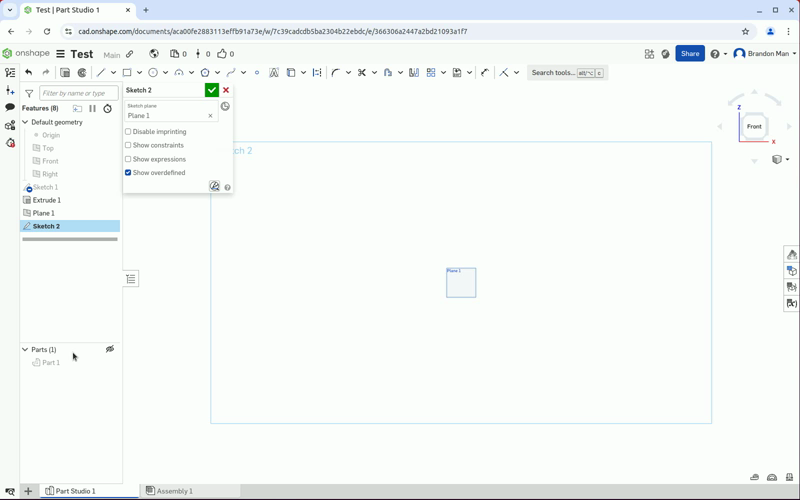
key(l)
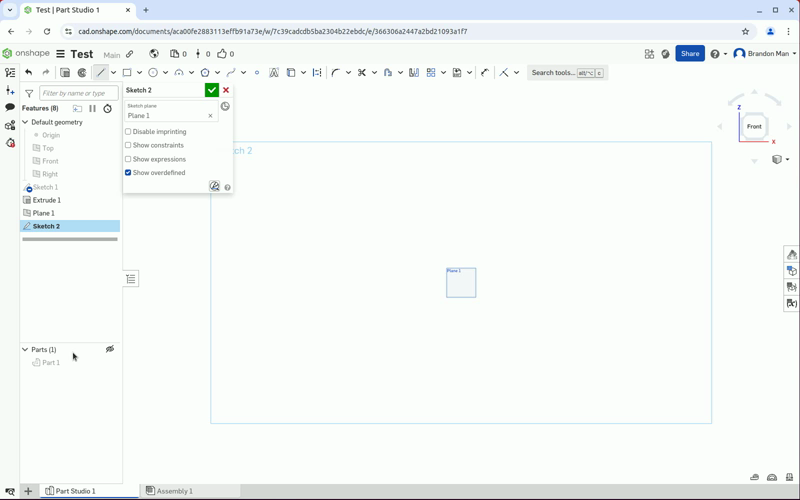
key_down(shift)
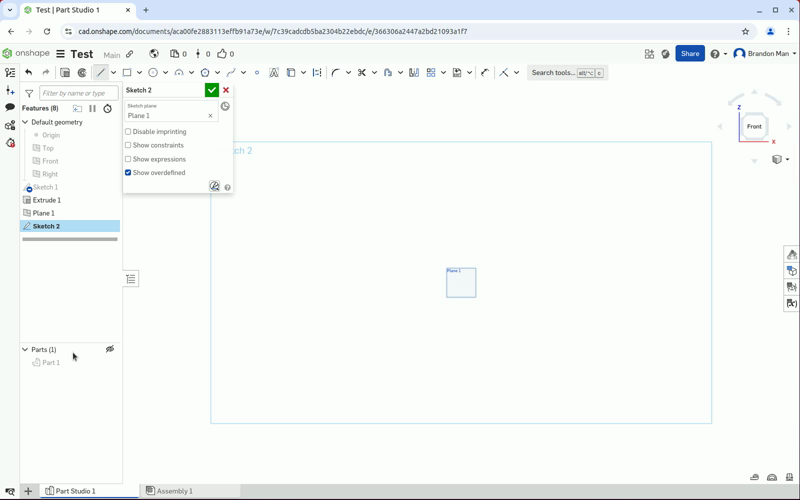
mouse_move(432, 212)
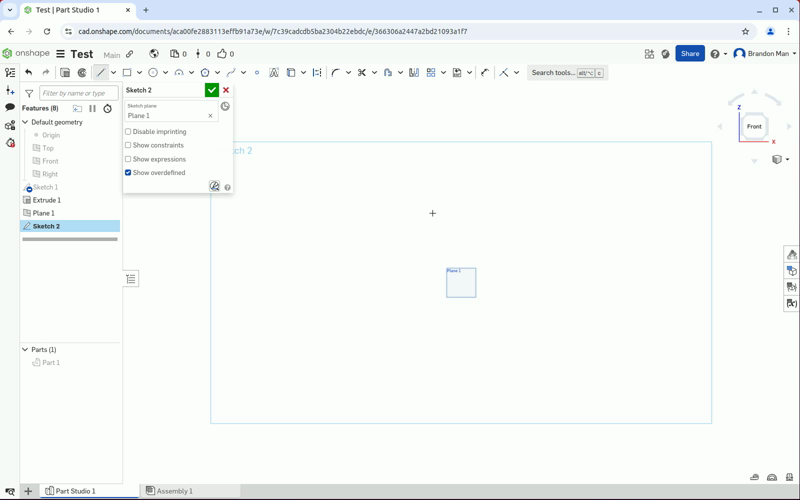
click(432, 212)
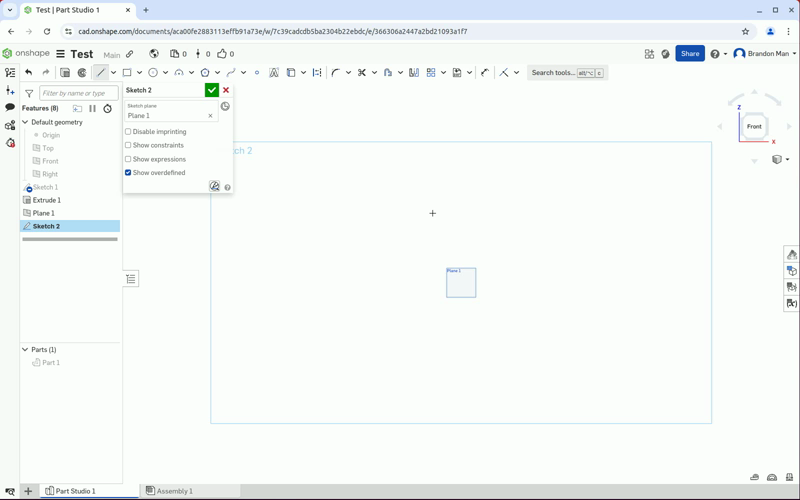
key_up(shift)
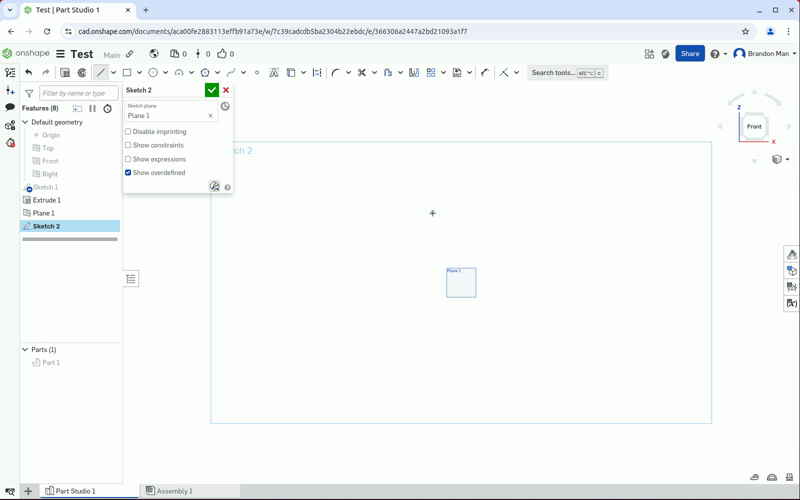
key_down(shift)
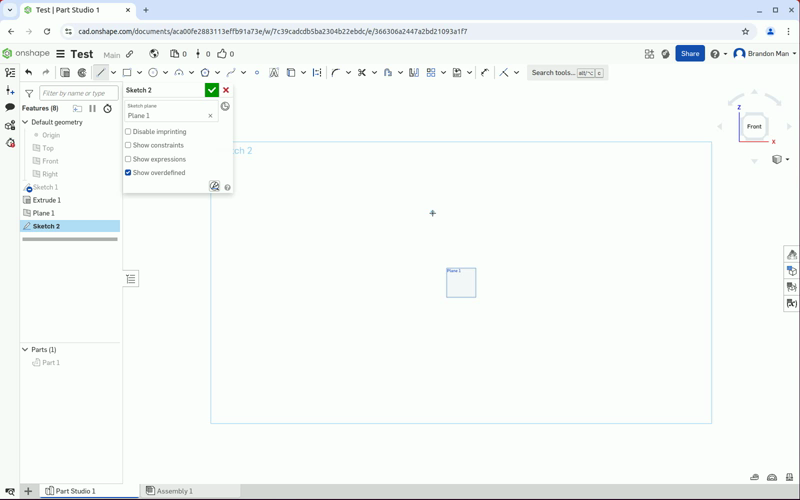
mouse_move(462, 212)
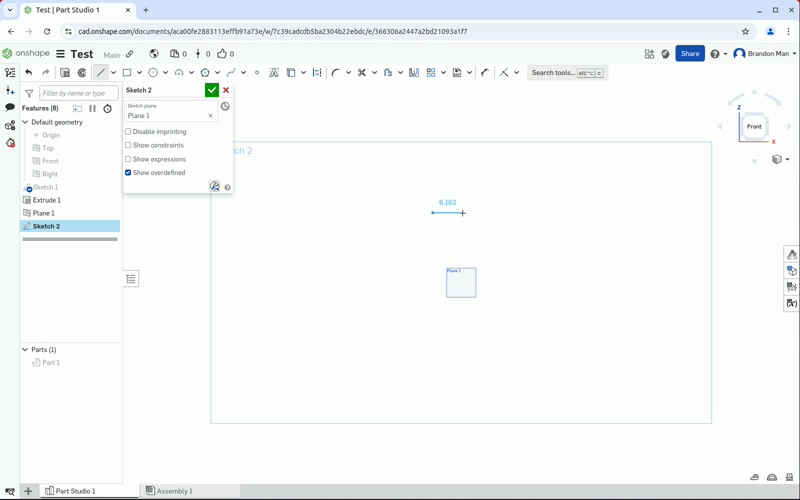
mouse_move(461, 255)
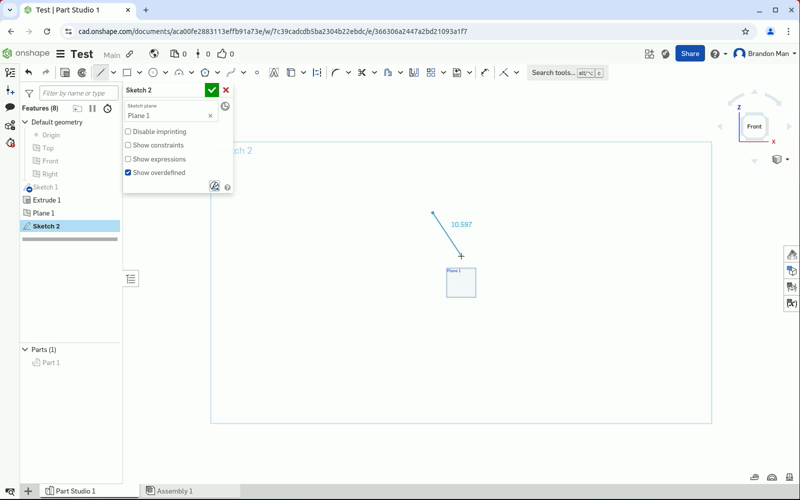
click(461, 255)
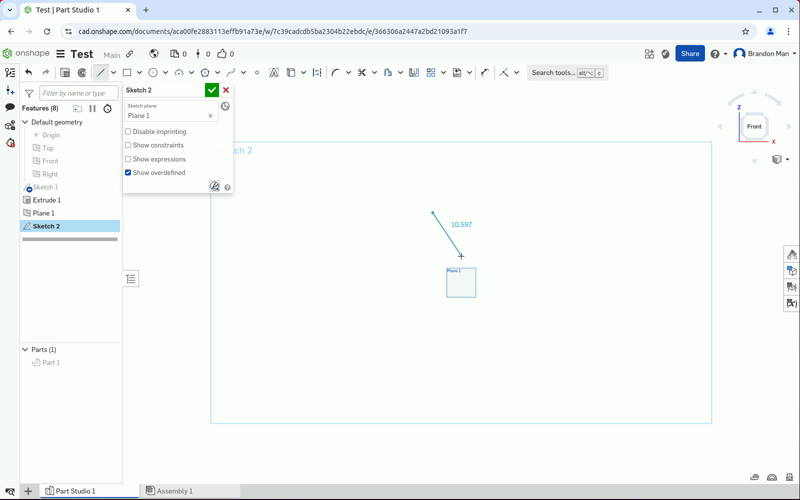
key_up(shift)
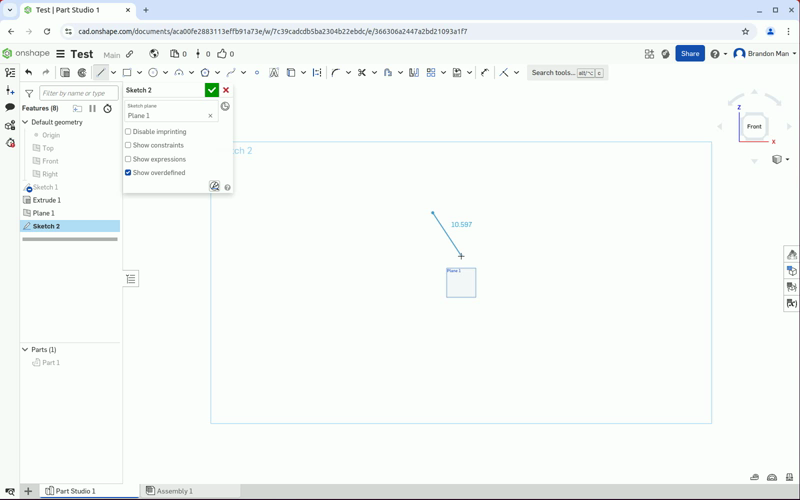
key_down(shift)
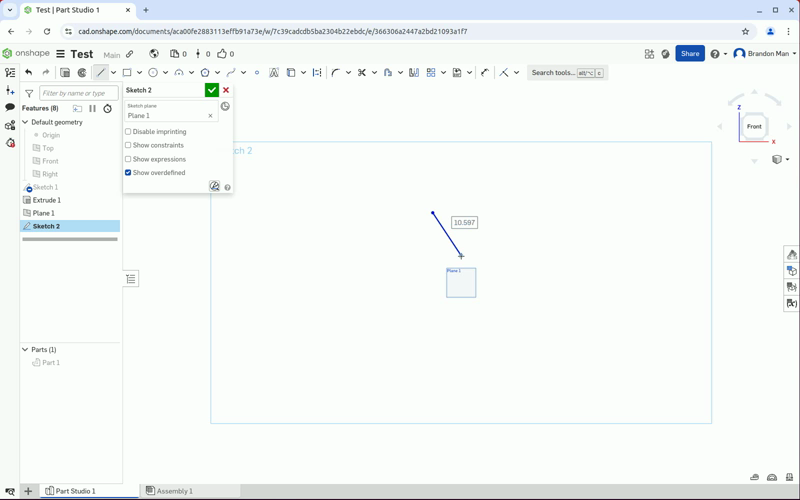
mouse_move(491, 255)
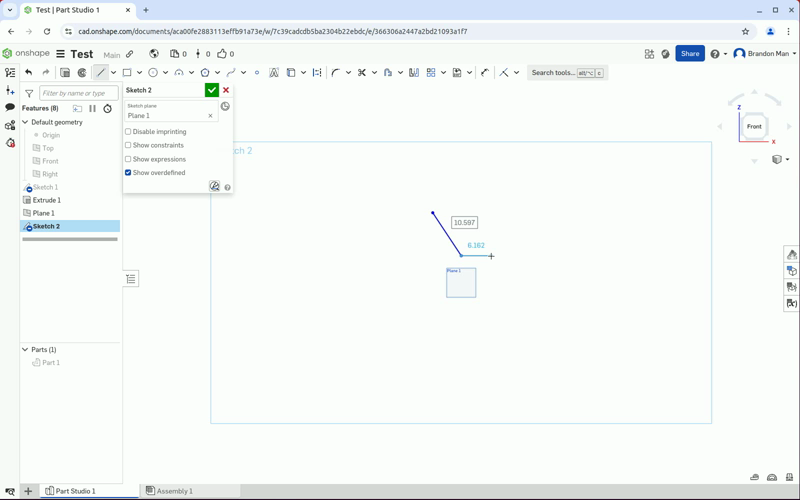
mouse_move(461, 212)
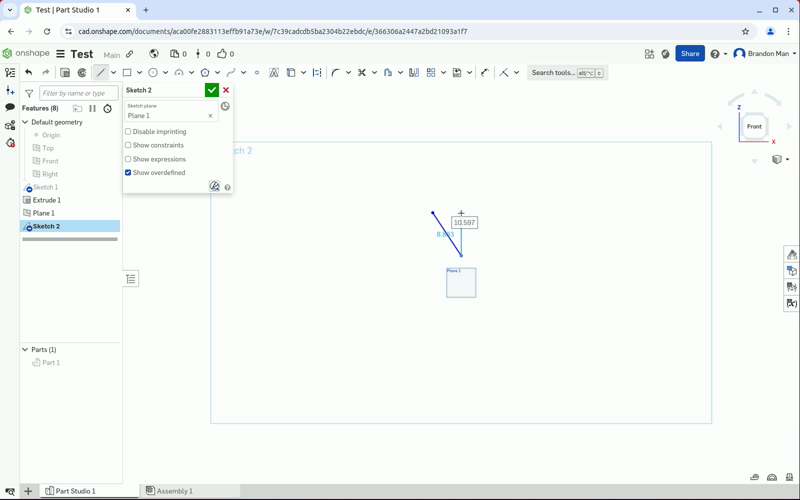
click(461, 212)
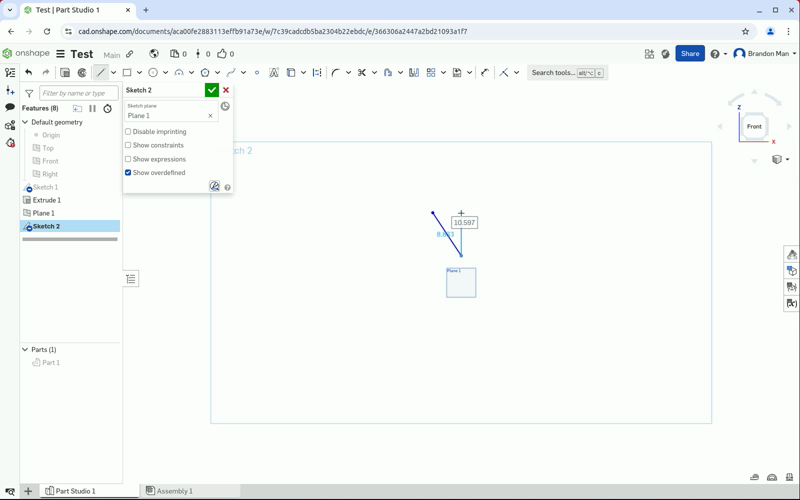
key_up(shift)
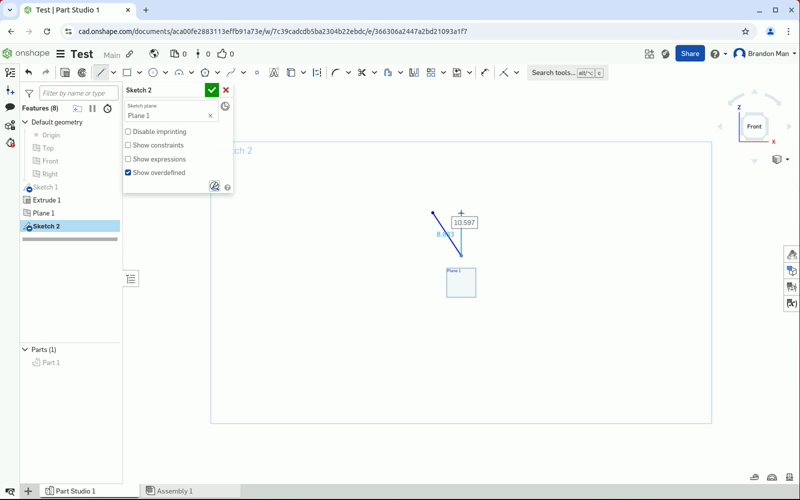
mouse_move(491, 212)
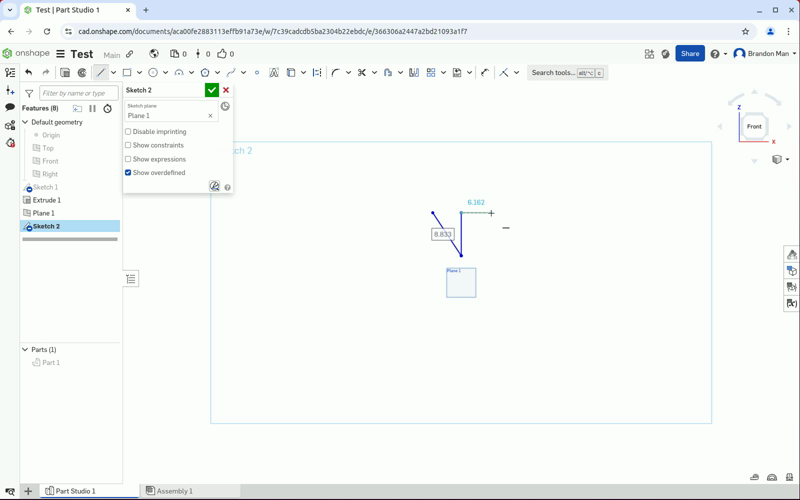
key_down(shift)
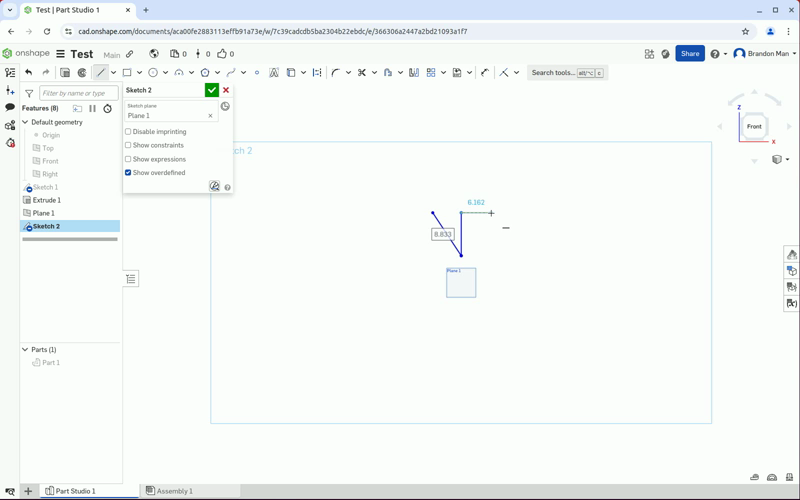
mouse_move(432, 212)
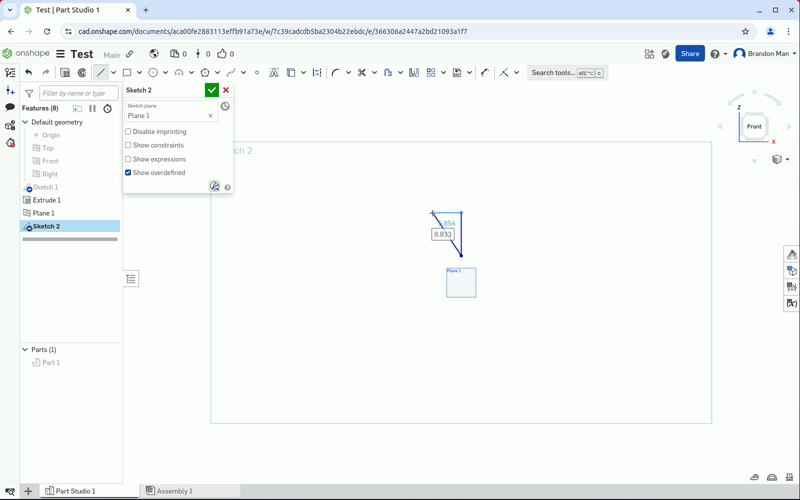
key_up(shift)
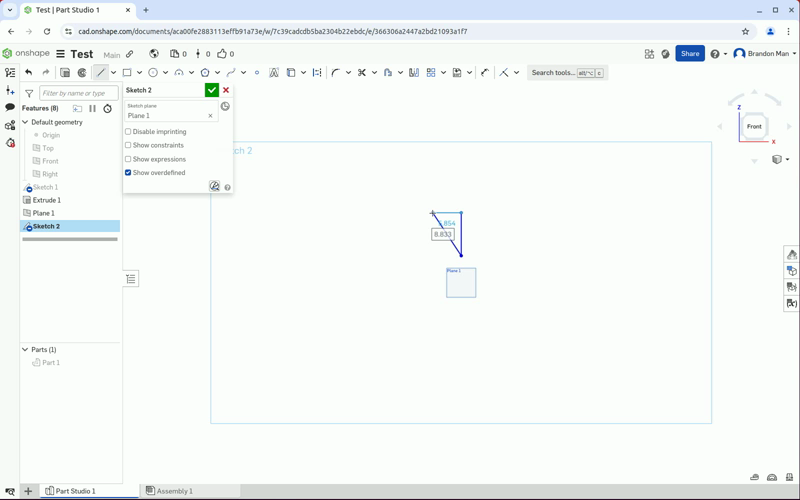
click(432, 212)
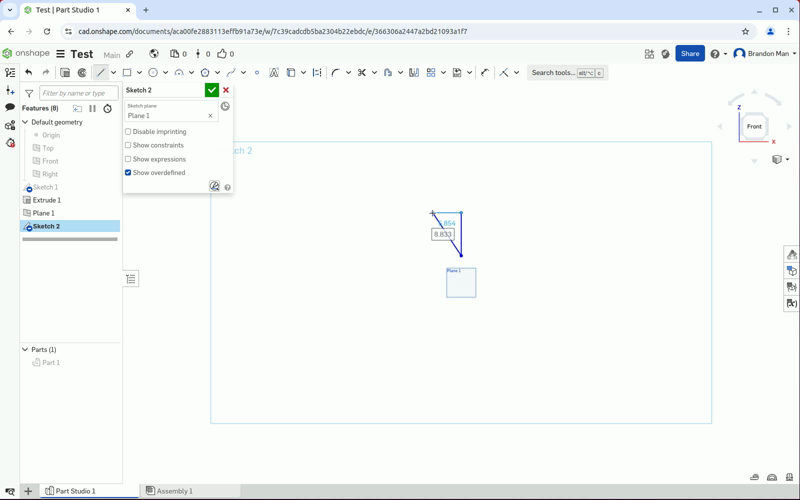
key(esc)
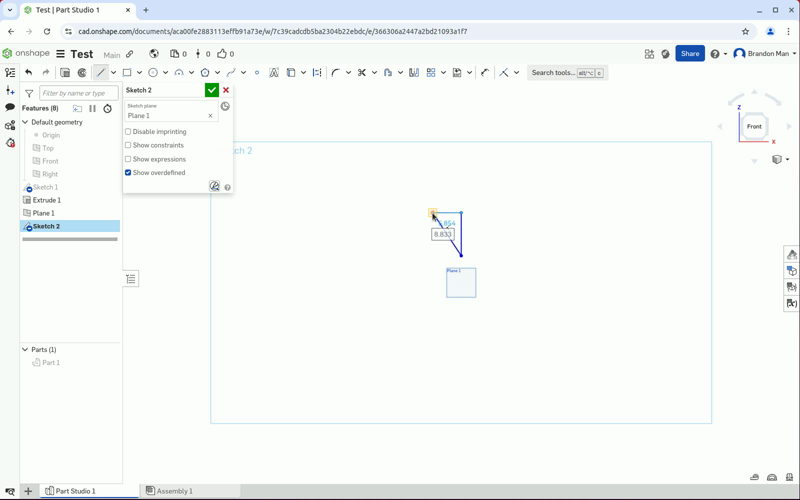
mouse_move(446, 226)
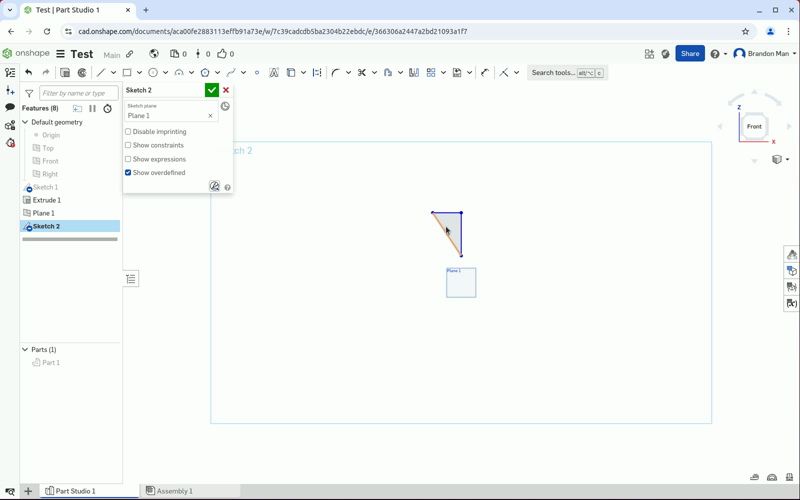
scroll(6)
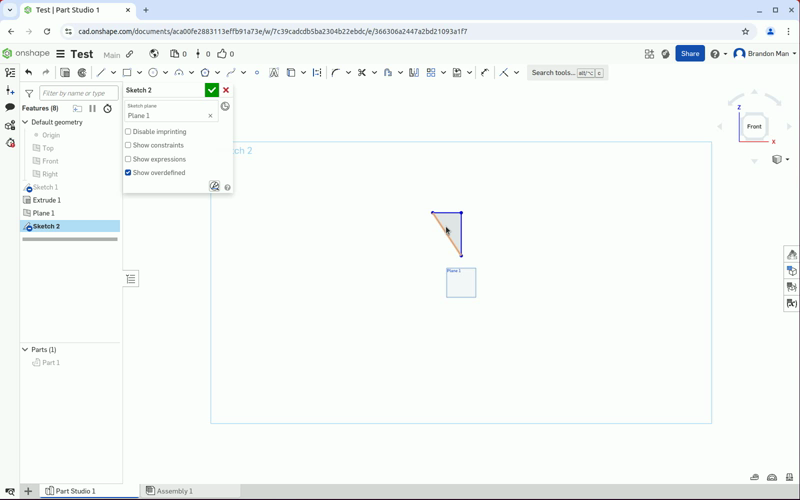
scroll(6)
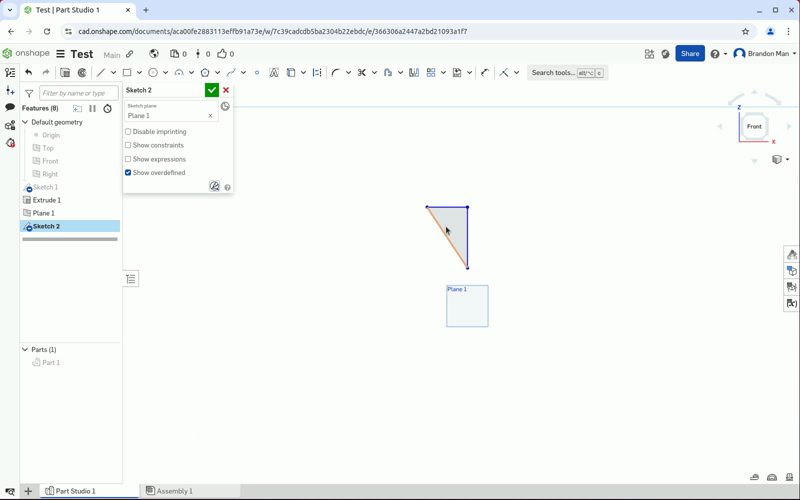
scroll(6)
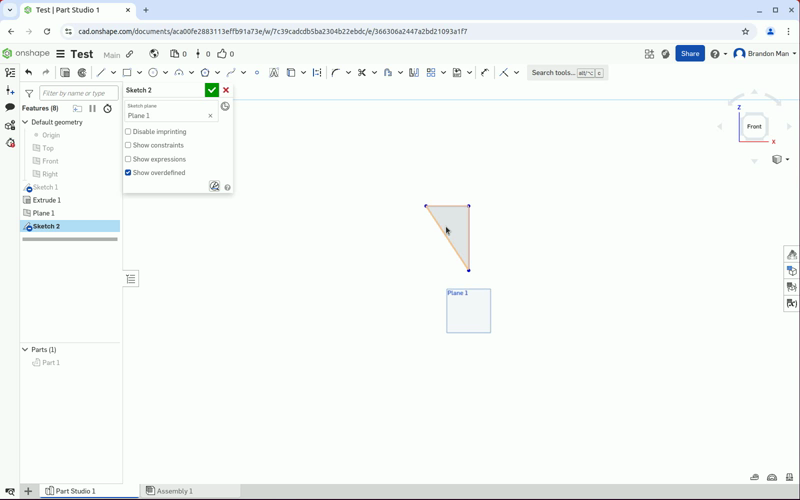
scroll(6)
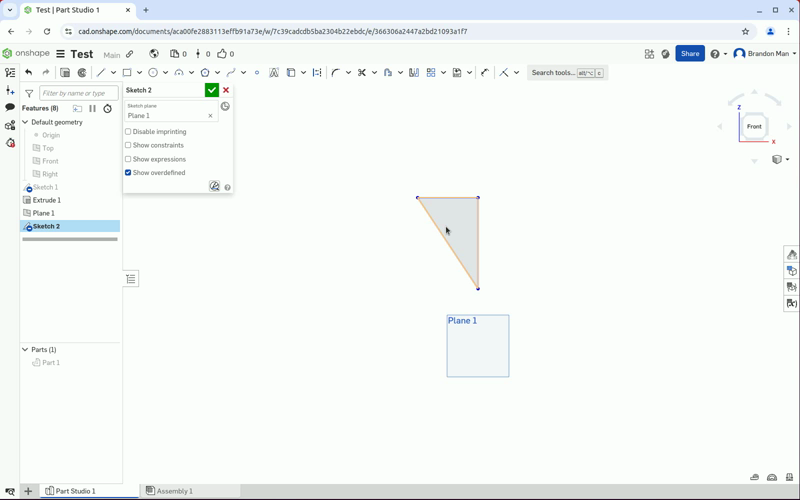
scroll(6)
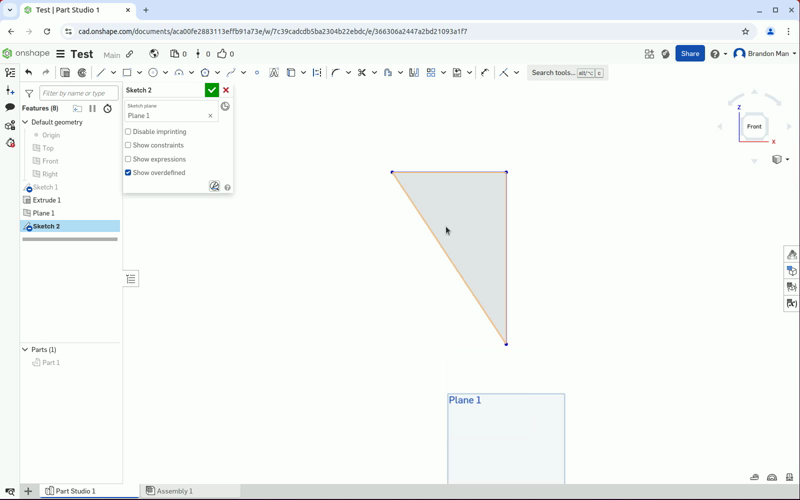
scroll(6)
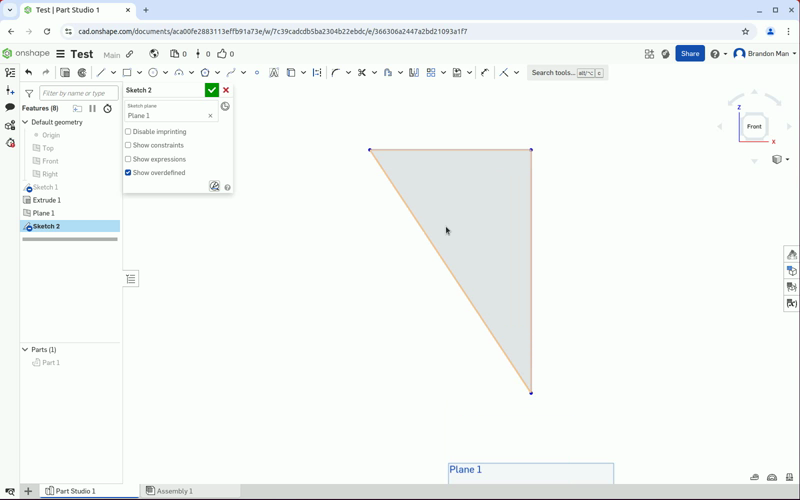
scroll(6)
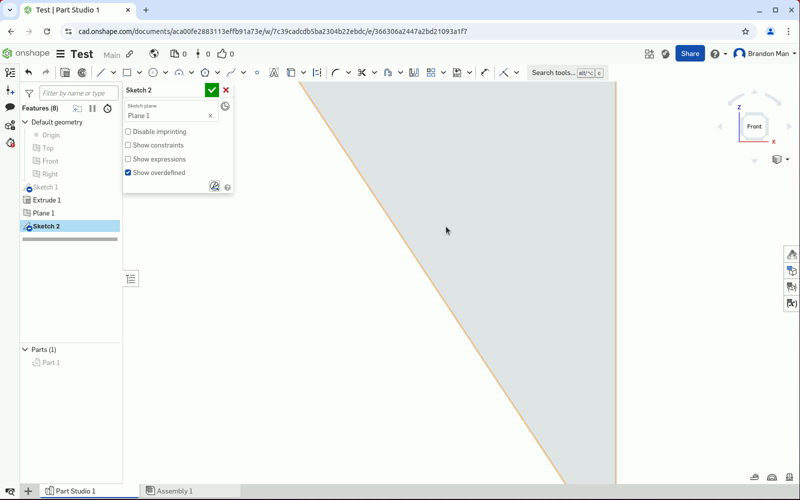
click(446, 226)
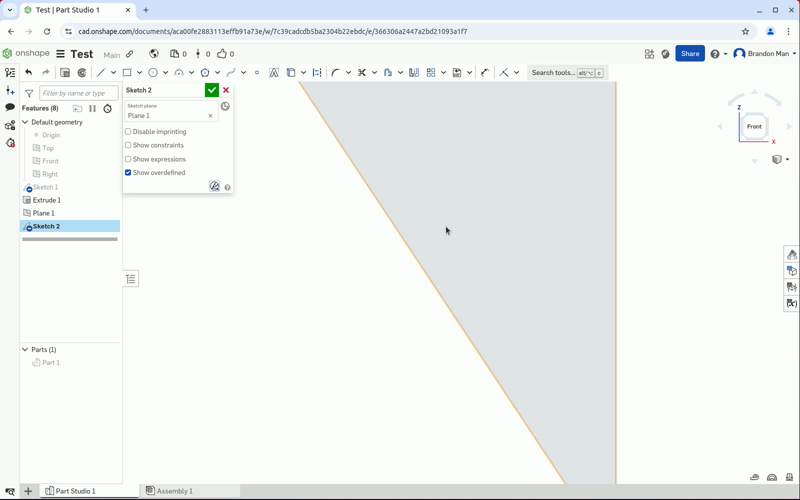
scroll(-6)
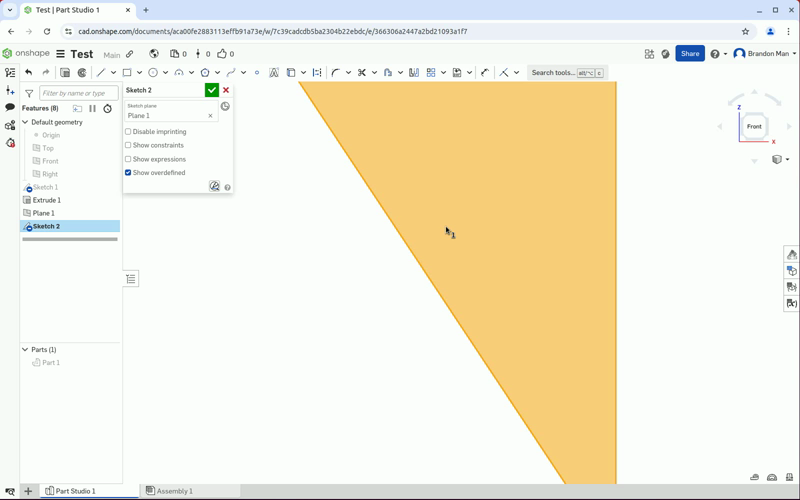
scroll(-6)
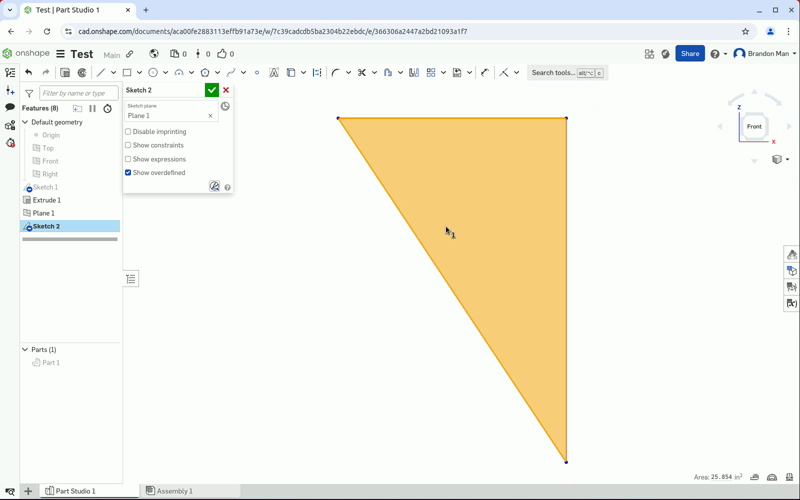
scroll(-6)
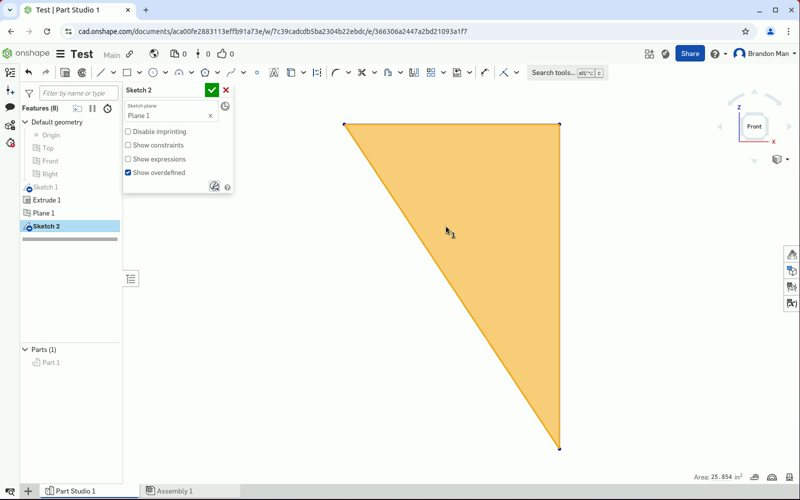
scroll(-6)
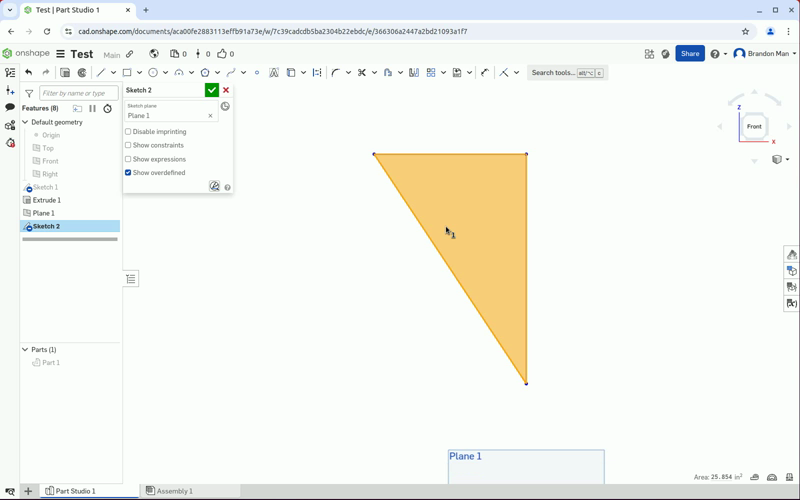
scroll(-6)
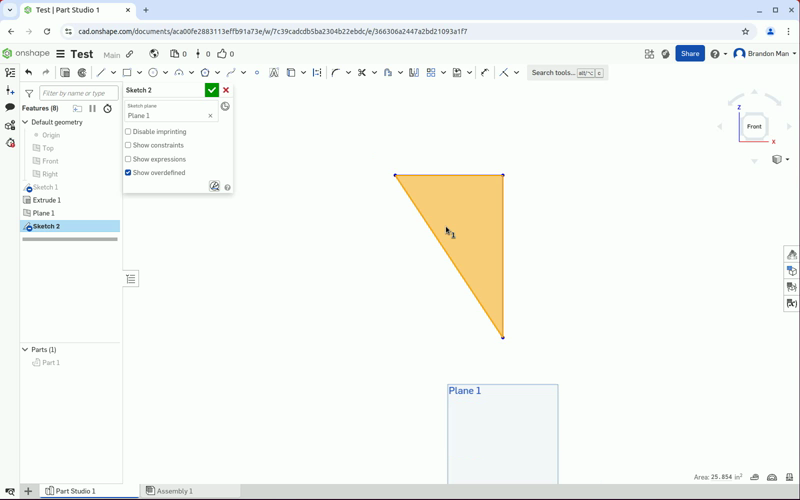
scroll(-6)
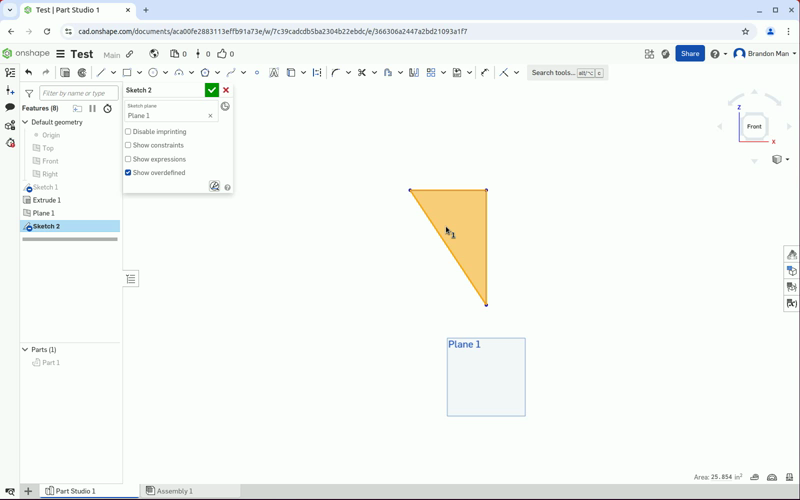
scroll(-6)
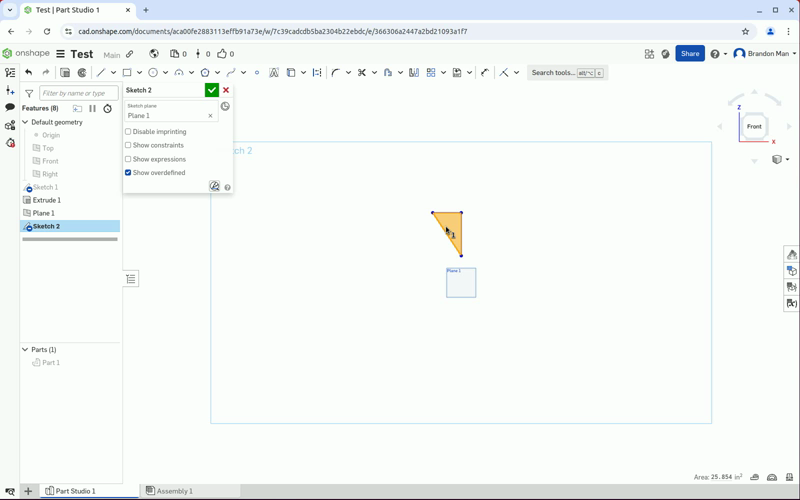
mouse_move(73, 352)
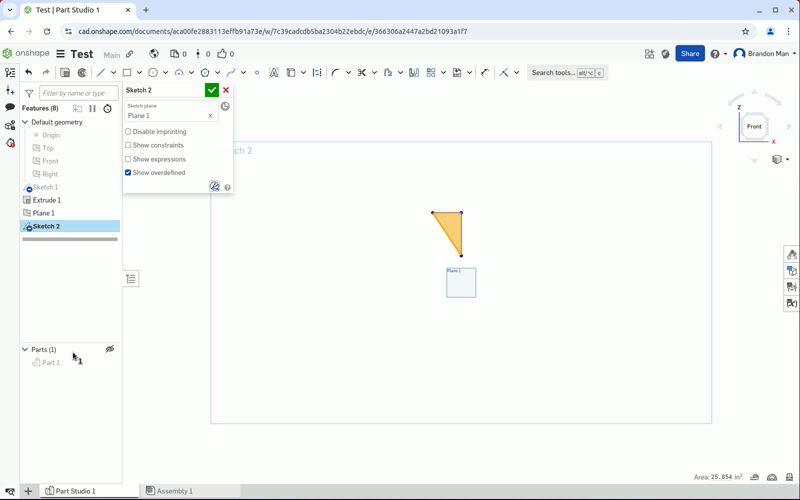
key(shift+y)
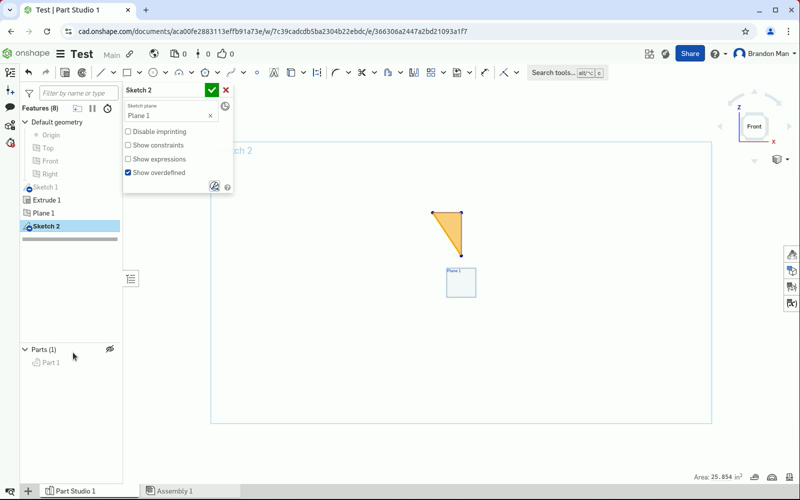
key(shift+e)
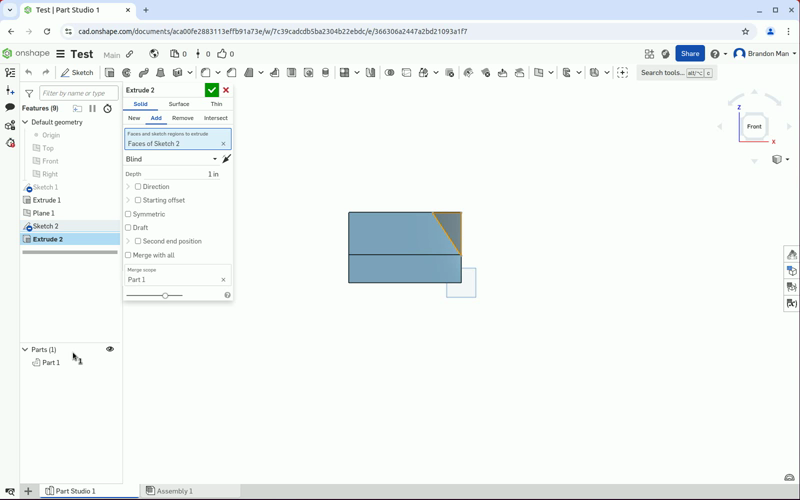
mouse_move(143, 106)
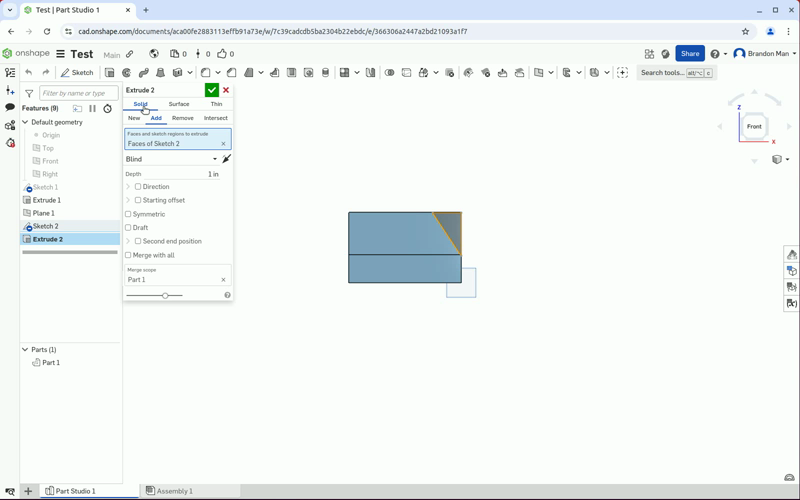
click(143, 106)
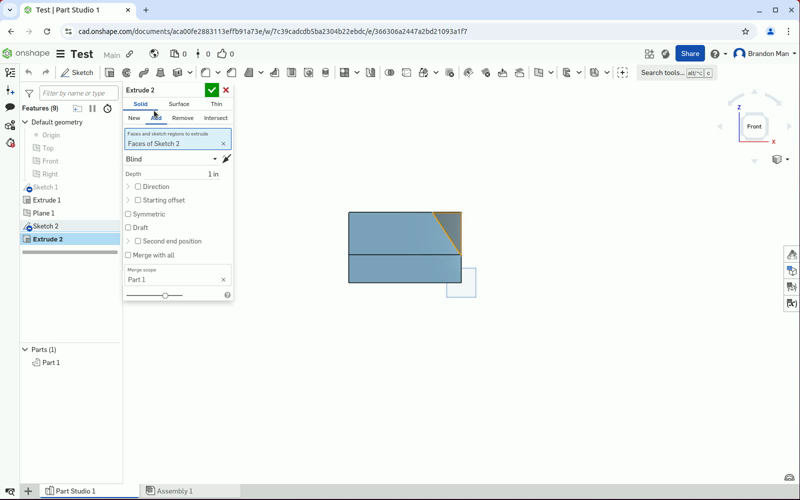
mouse_move(186, 120)
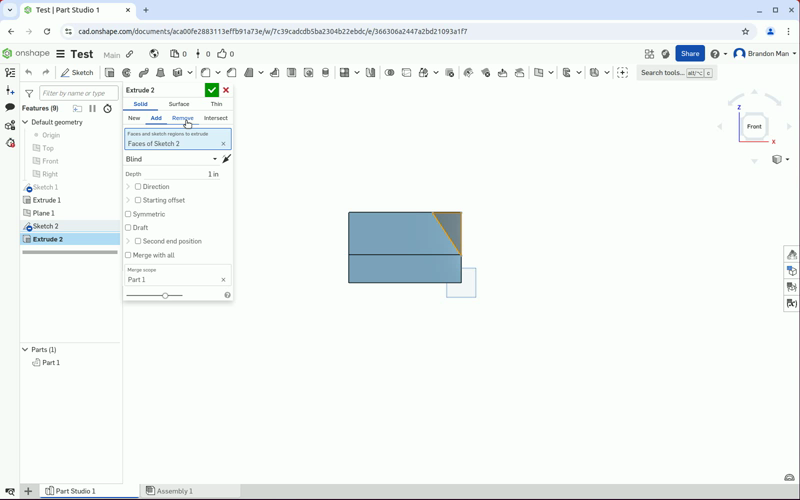
click(186, 120)
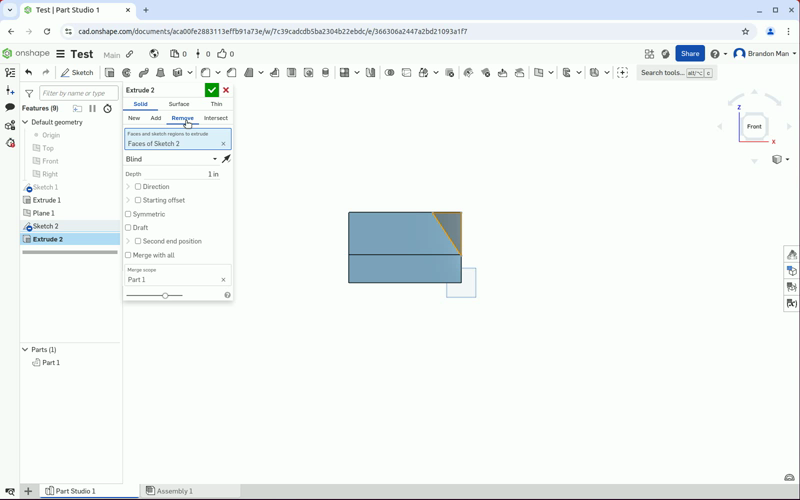
key(tab, 4)
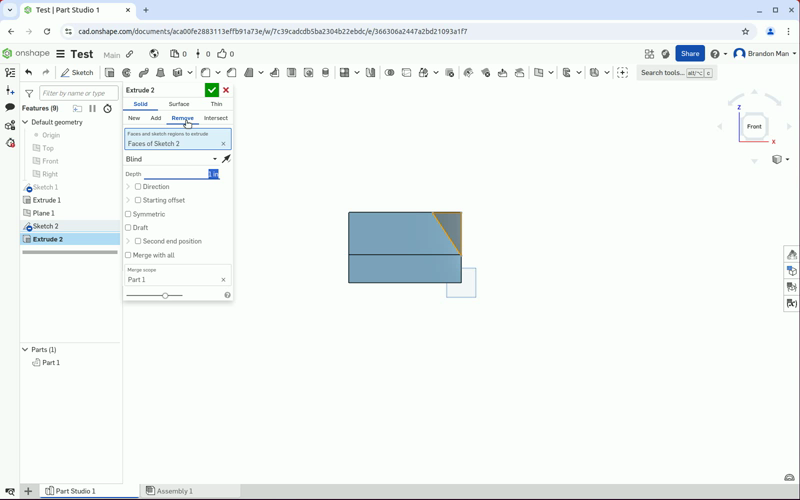
text(11.554)
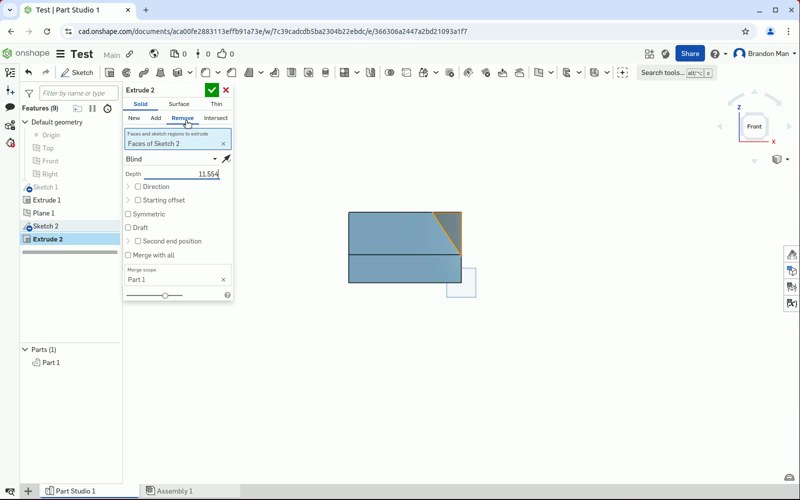
key(tab, 6)
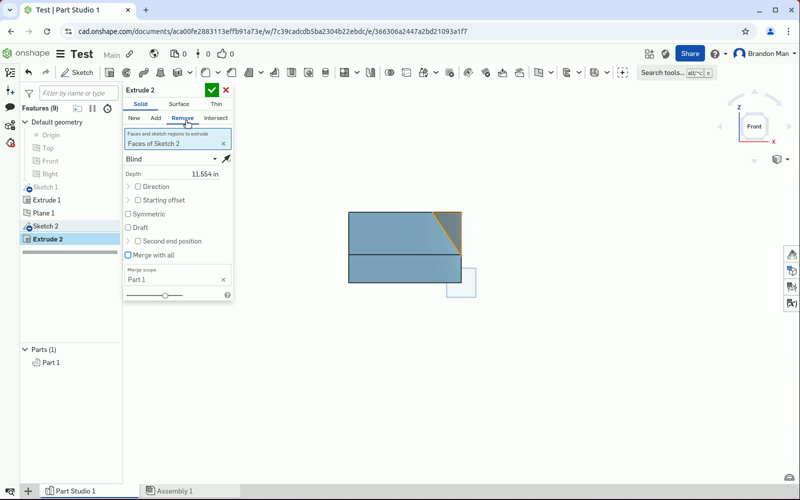
key(space)
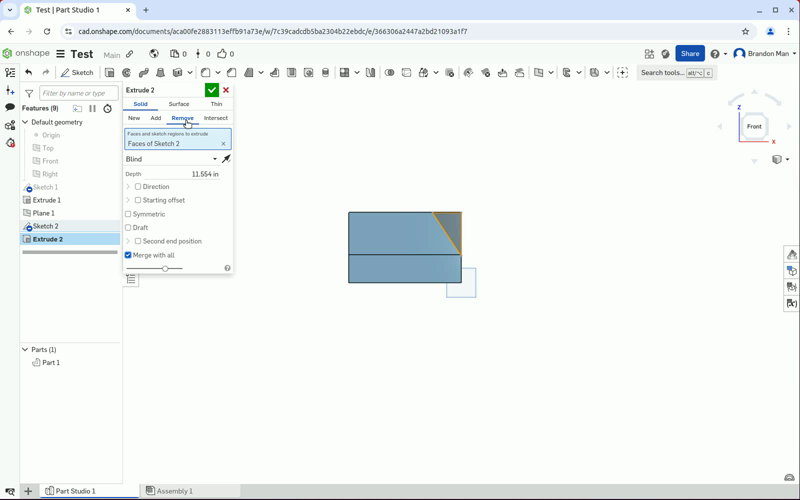
key(enter)
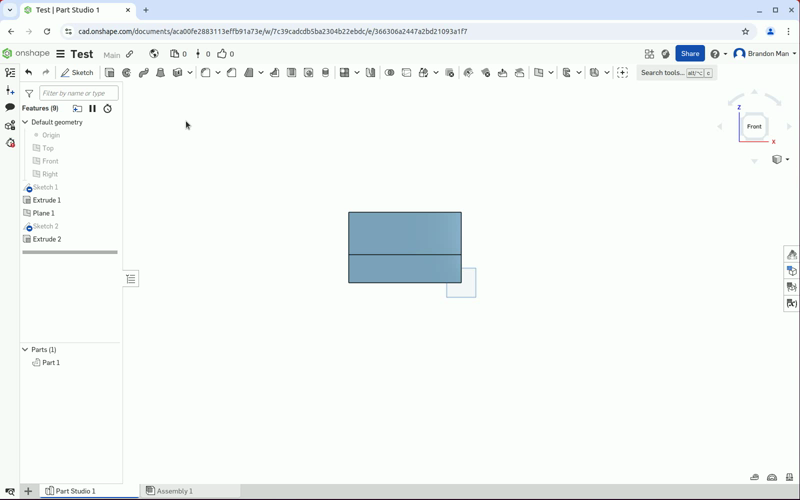
key(shift+h)
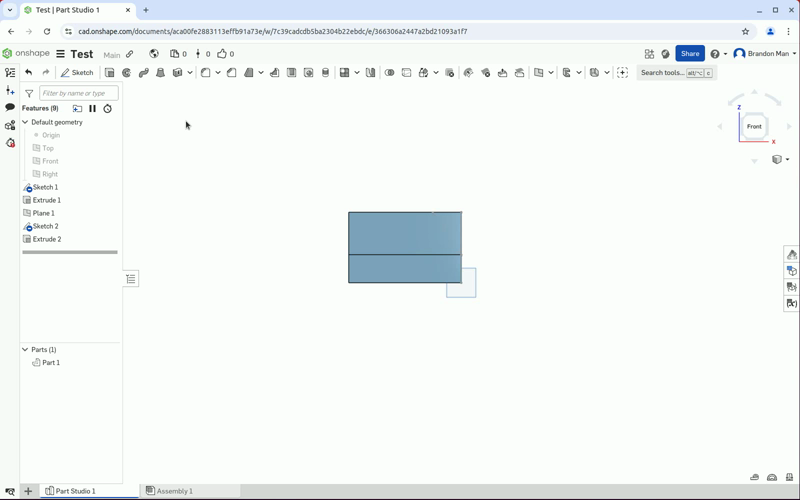
key(shift+h)
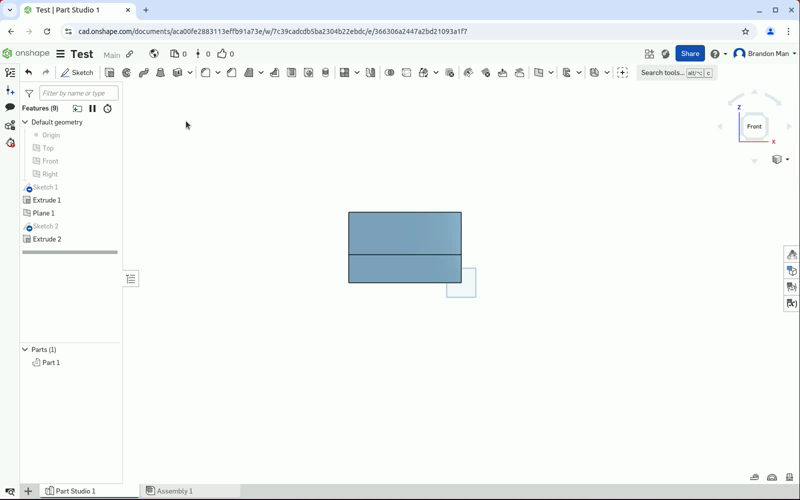
mouse_move(73, 189)
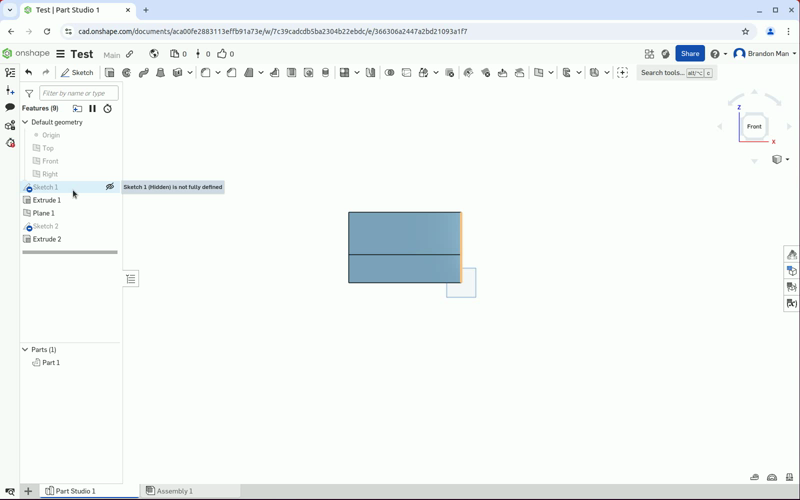
click(73, 189)
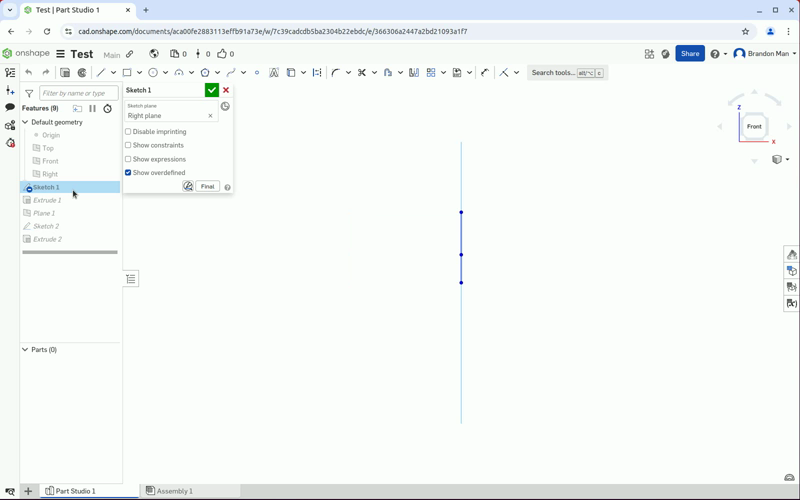
mouse_move(229, 92)
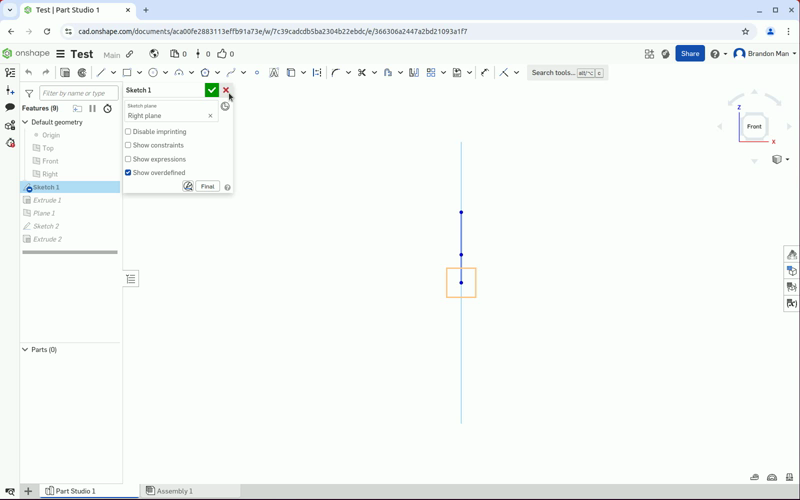
click(229, 92)
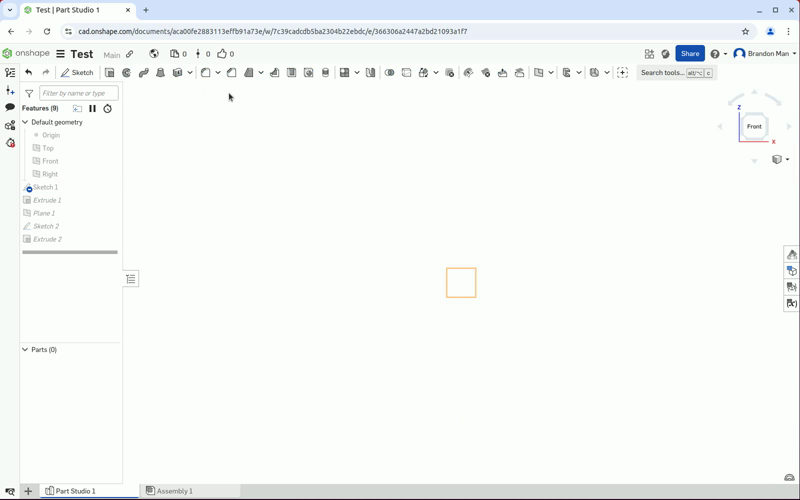
key(shift+s)
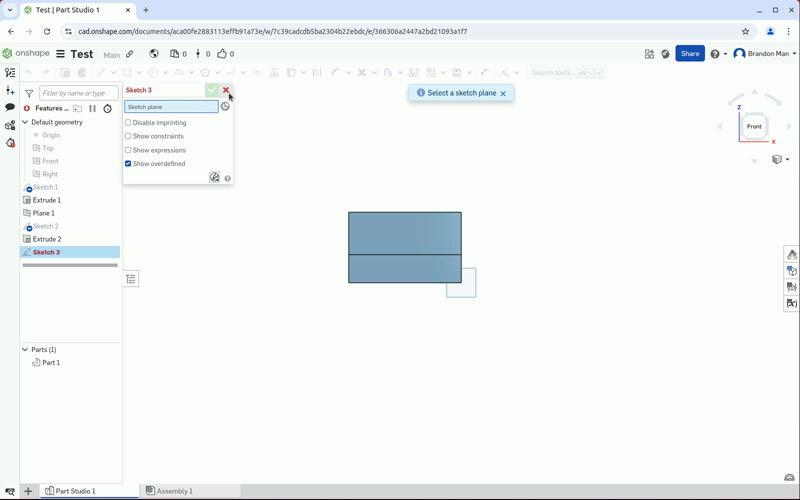
mouse_move(73, 215)
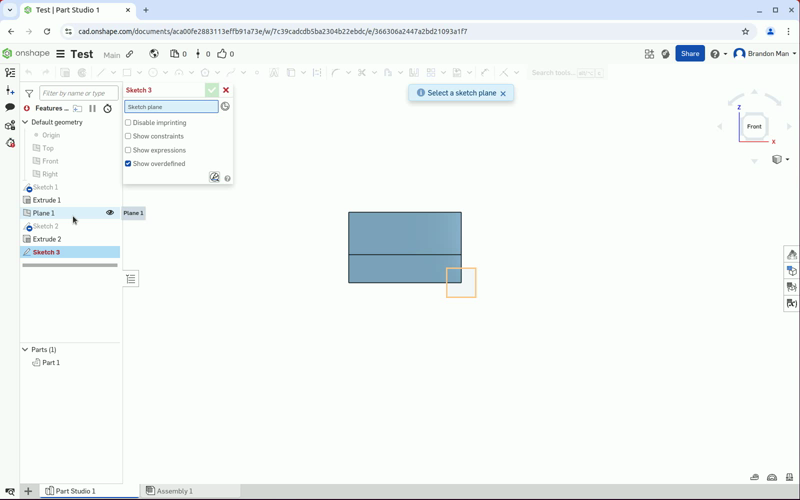
click(73, 215)
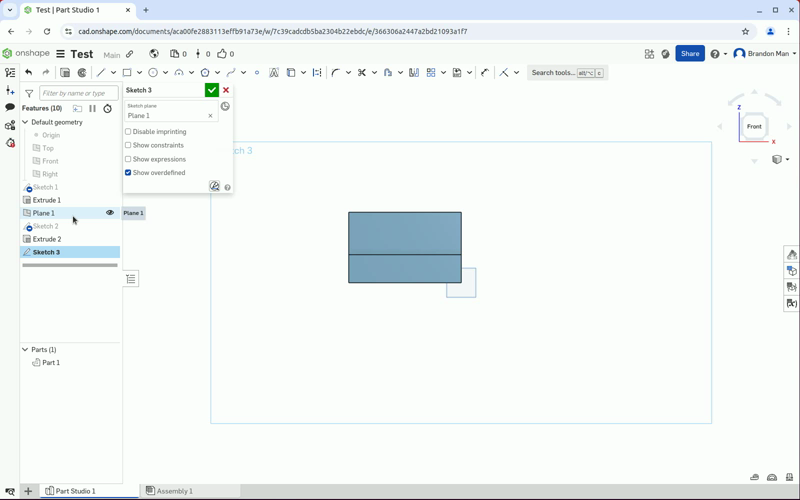
mouse_move(73, 352)
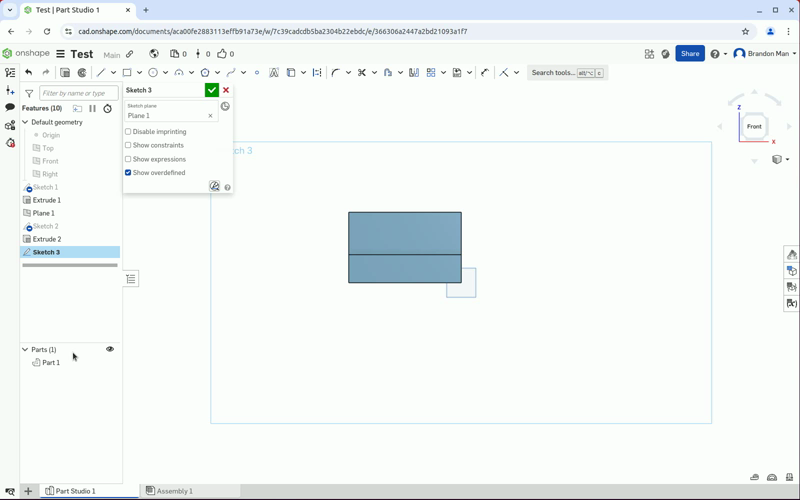
key(y)
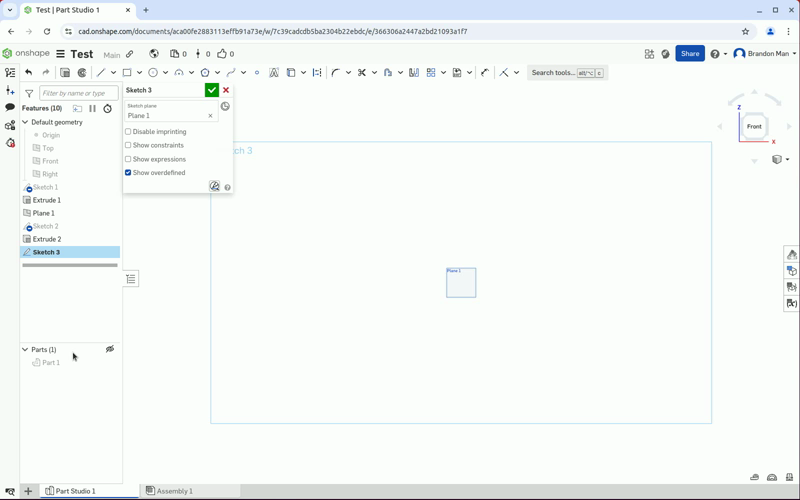
key(l)
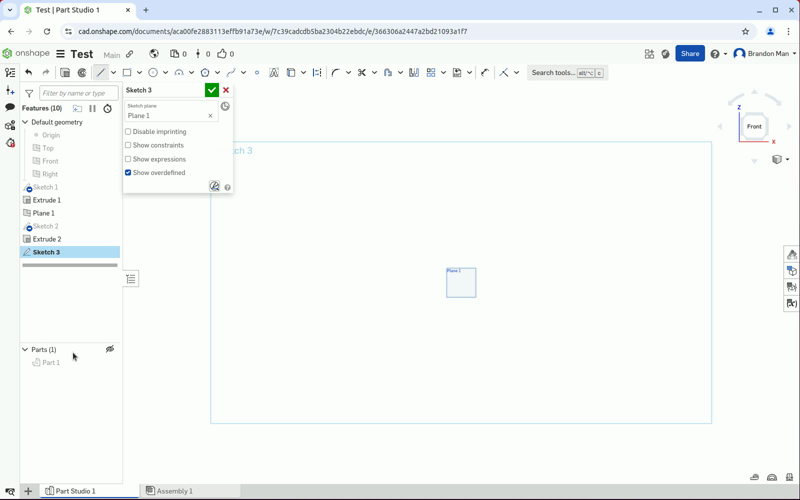
key_down(shift)
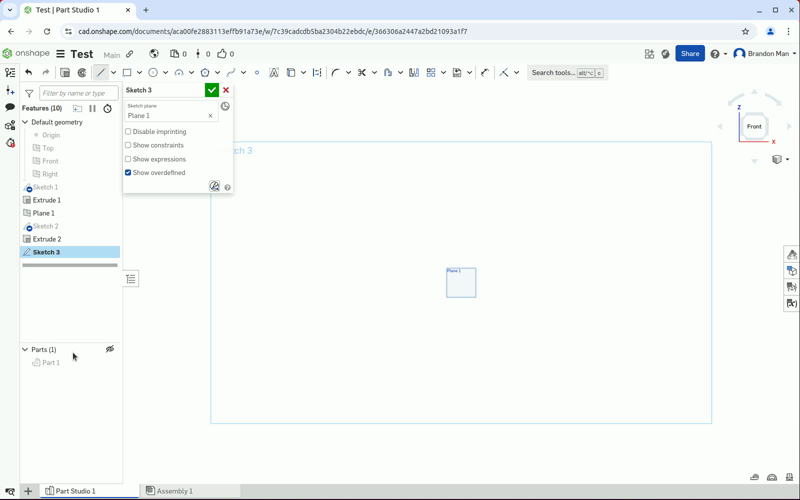
mouse_move(390, 254)
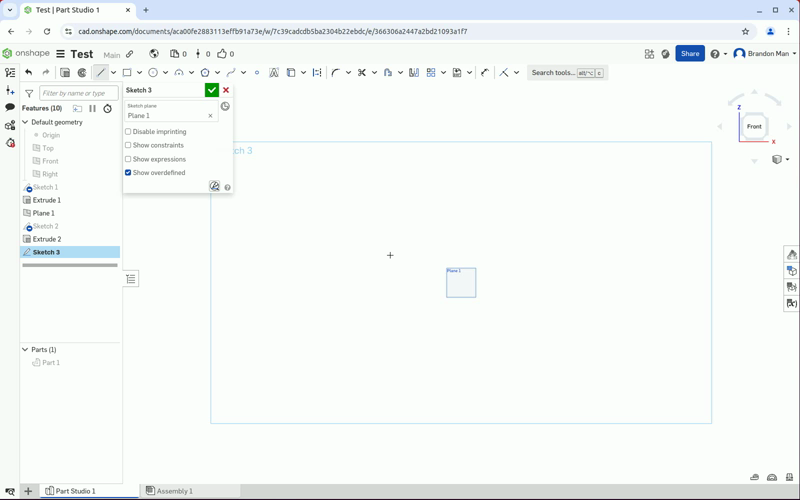
click(390, 254)
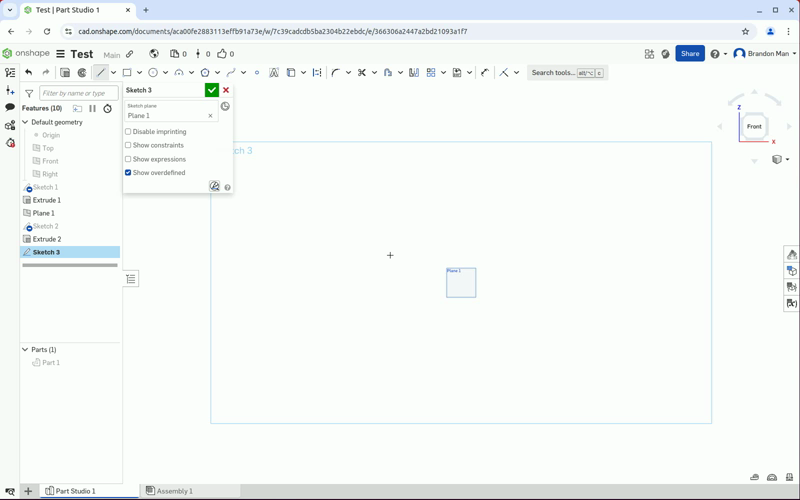
key_up(shift)
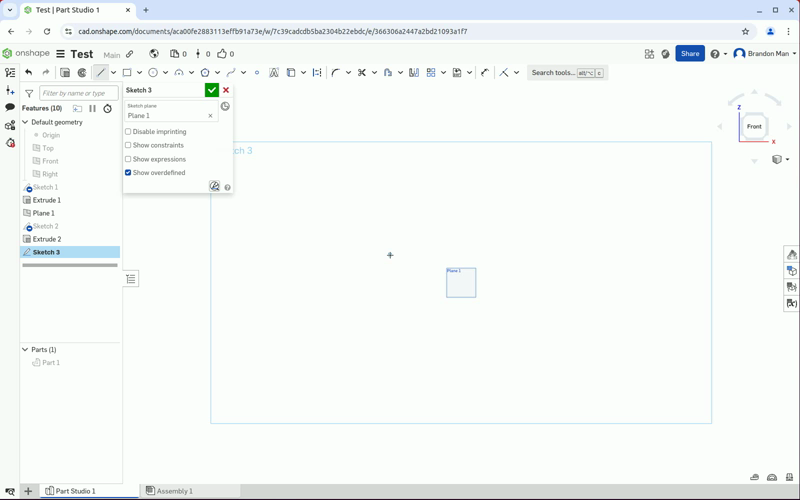
key_down(shift)
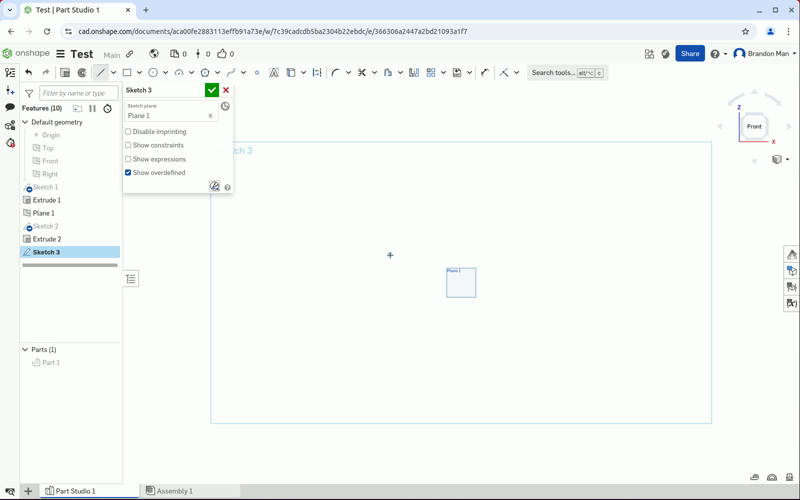
mouse_move(420, 254)
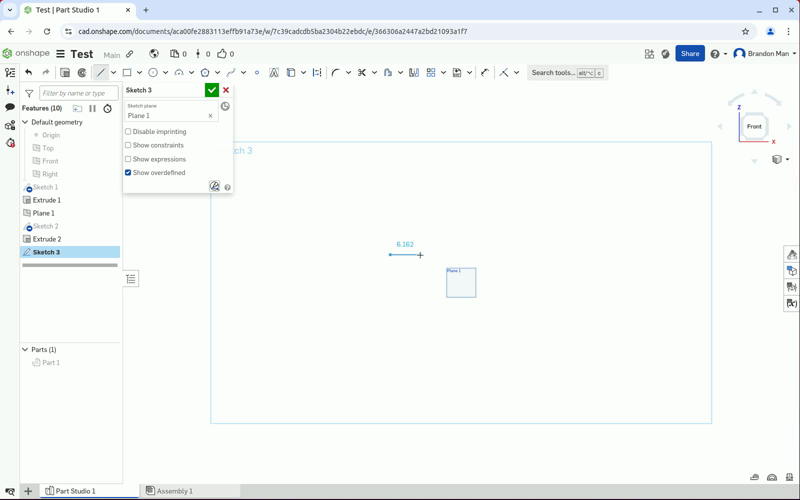
mouse_move(418, 254)
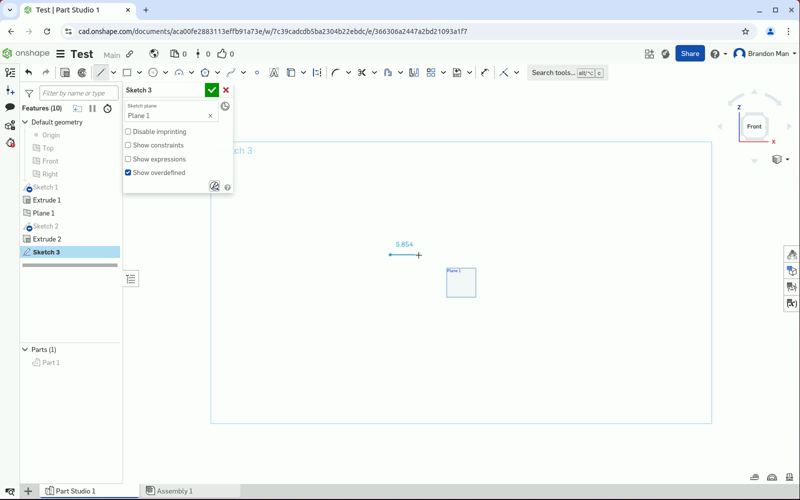
click(418, 254)
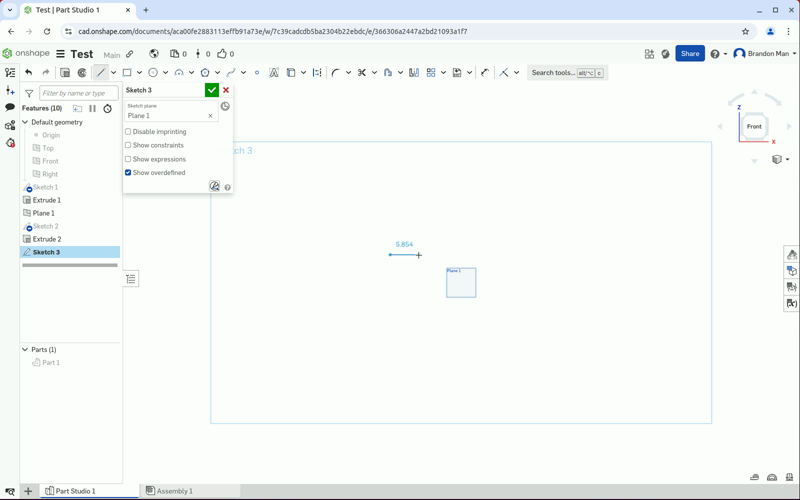
key_up(shift)
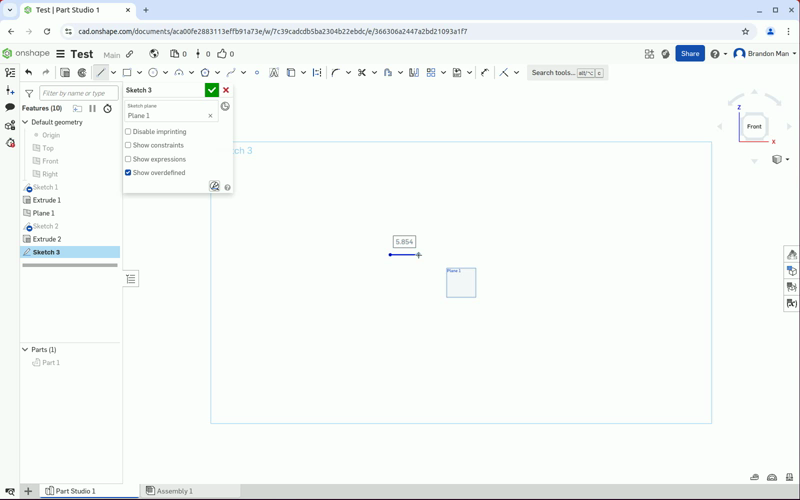
key_down(shift)
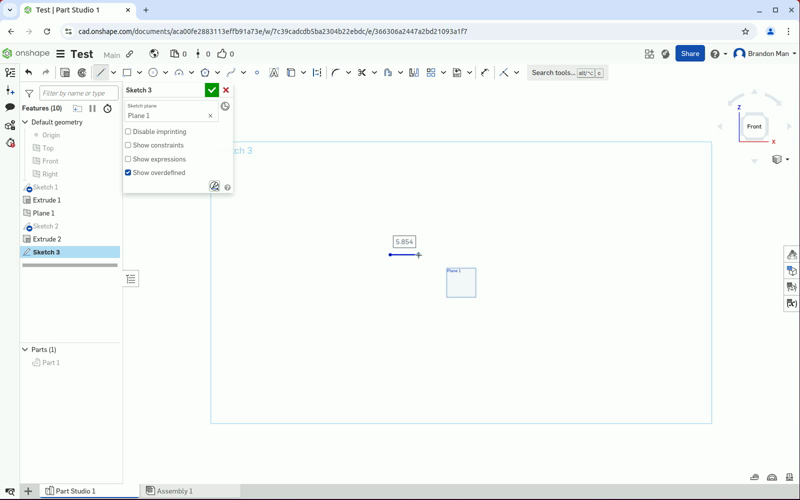
mouse_move(448, 254)
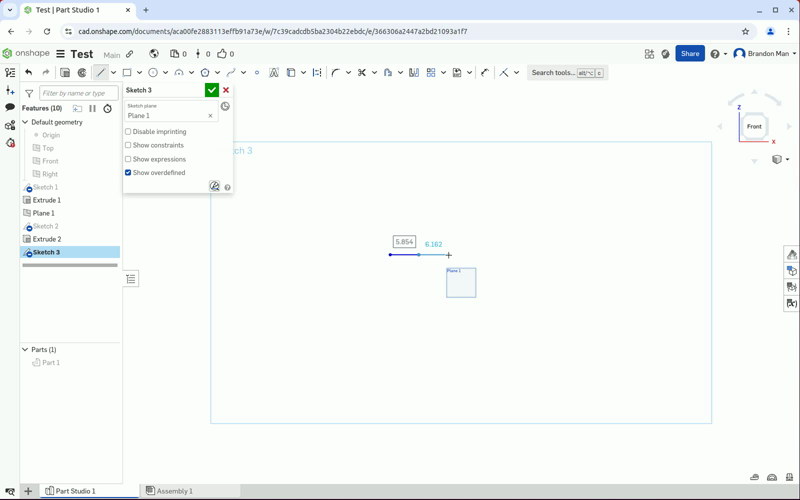
mouse_move(418, 211)
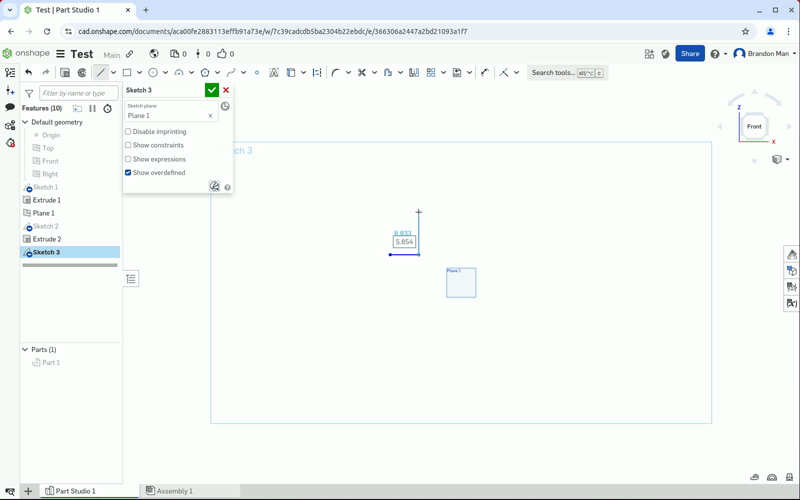
click(418, 211)
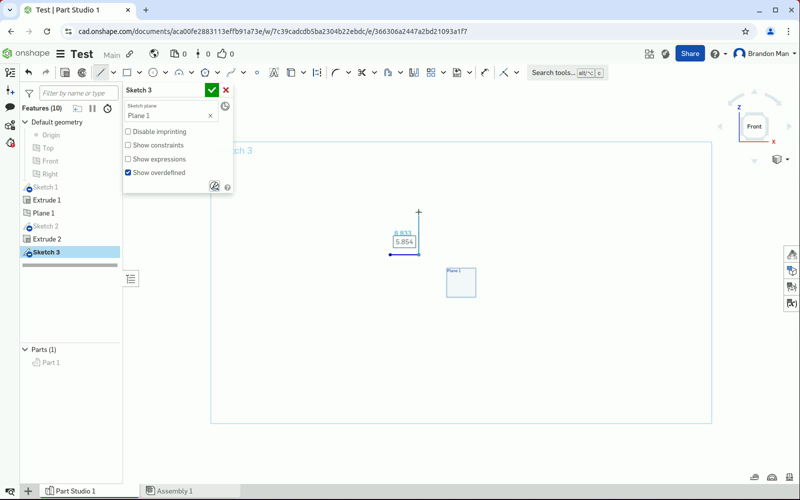
key_up(shift)
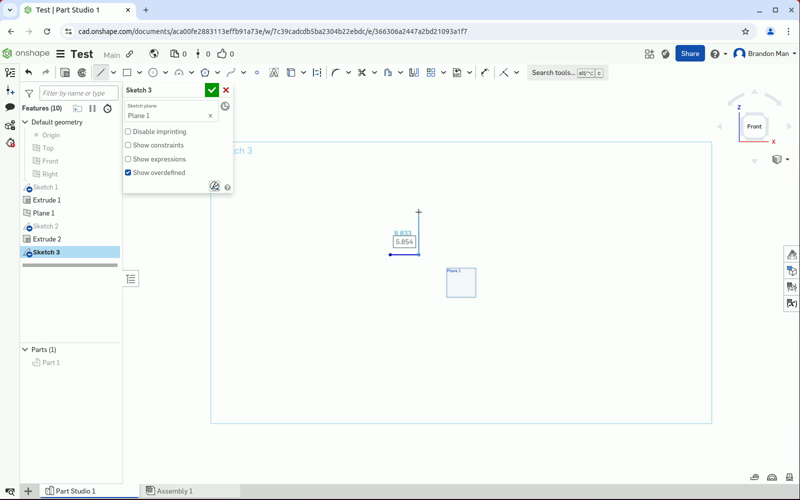
key_down(shift)
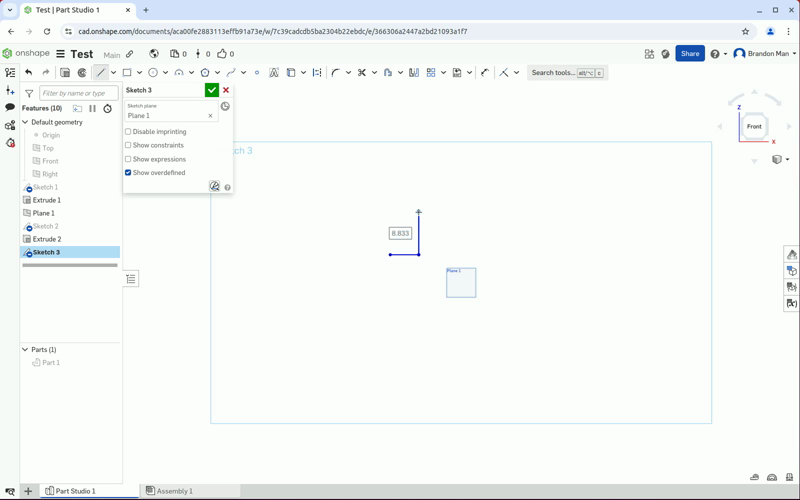
mouse_move(448, 211)
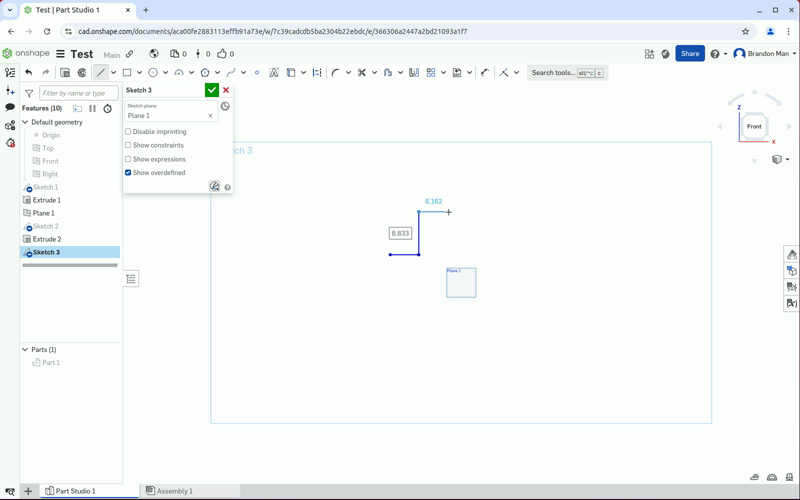
mouse_move(390, 211)
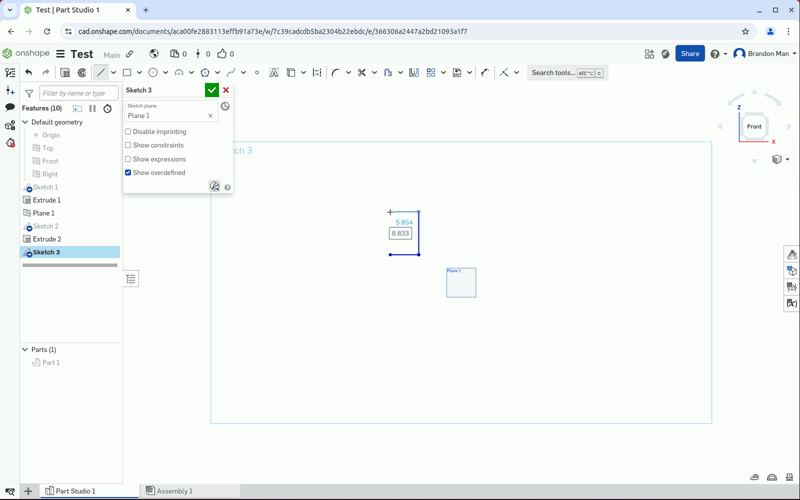
click(390, 211)
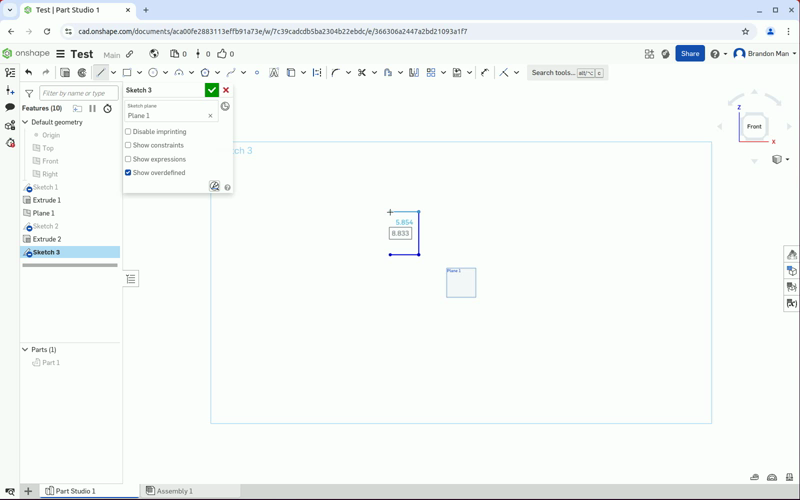
key_up(shift)
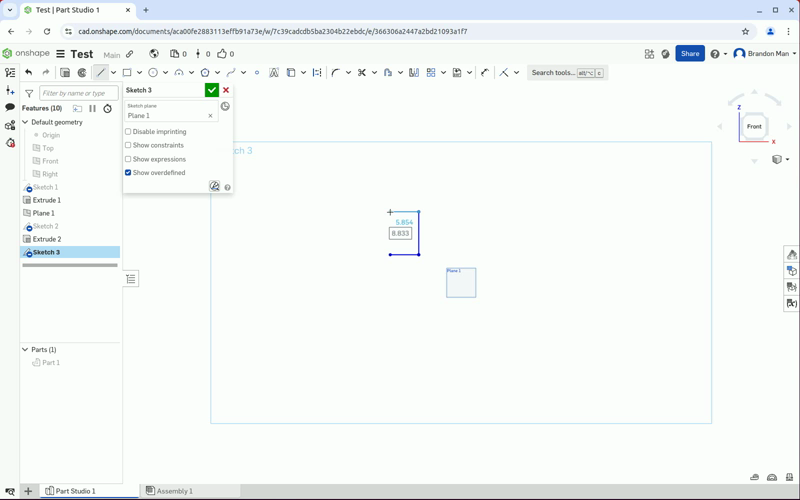
mouse_move(420, 211)
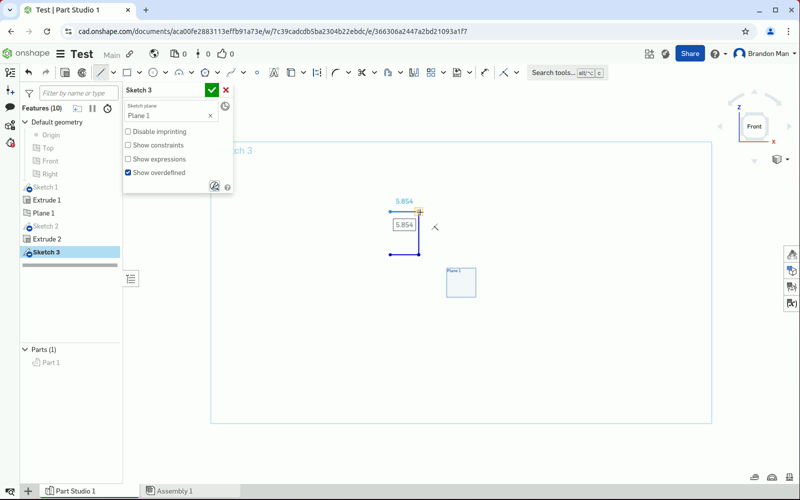
key_down(shift)
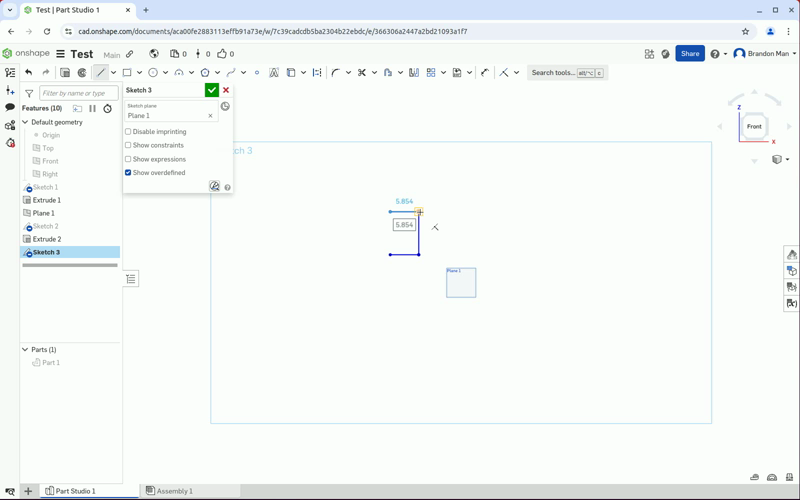
mouse_move(390, 254)
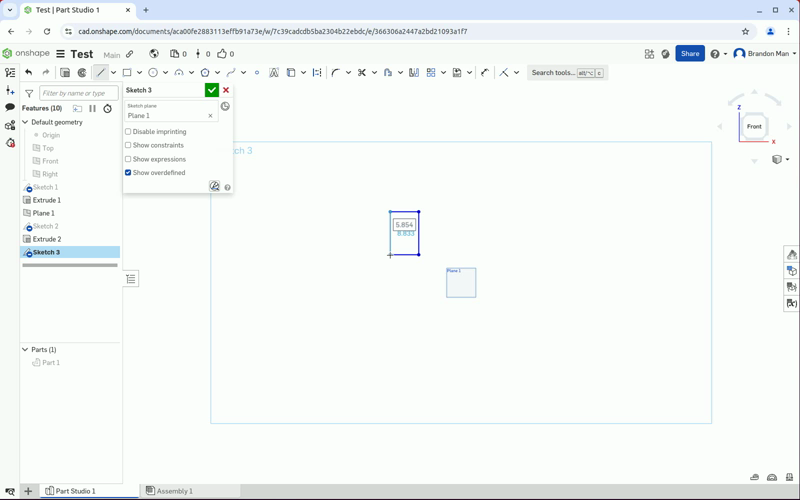
key_up(shift)
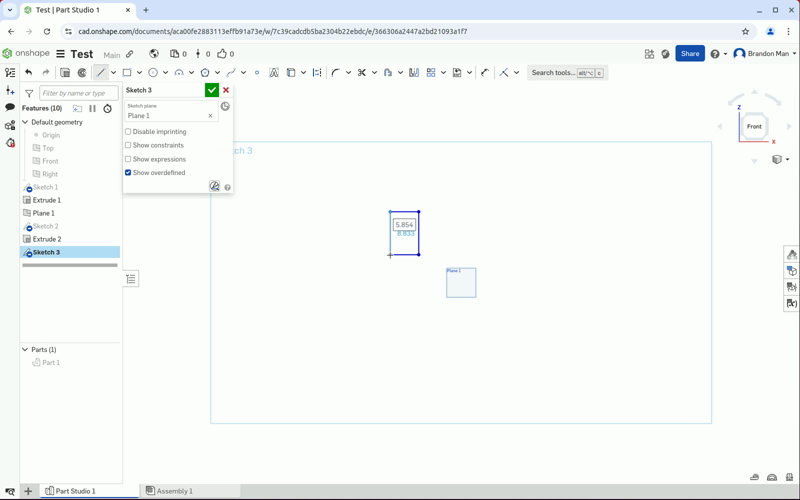
click(390, 254)
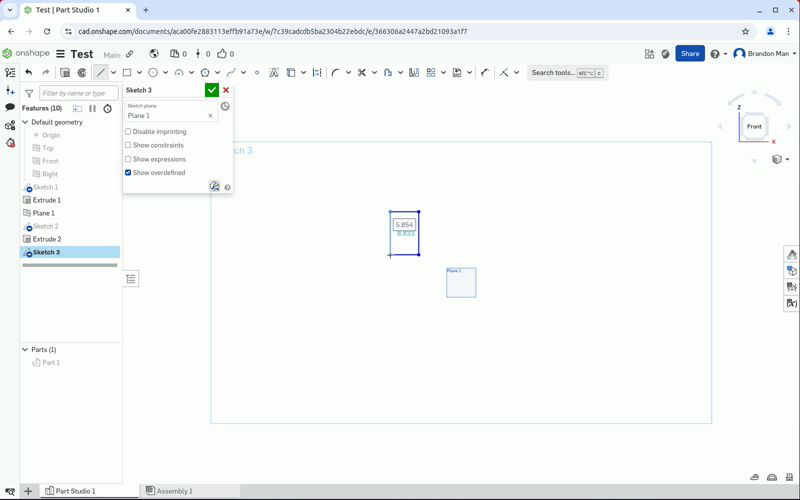
key(esc)
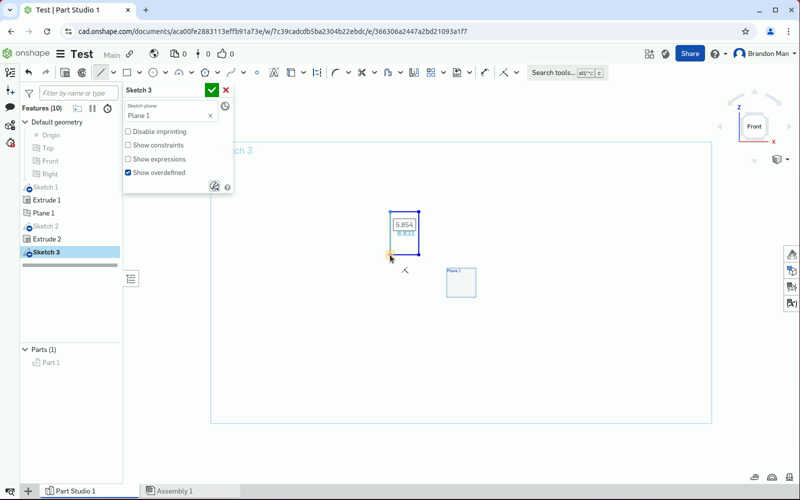
mouse_move(392, 237)
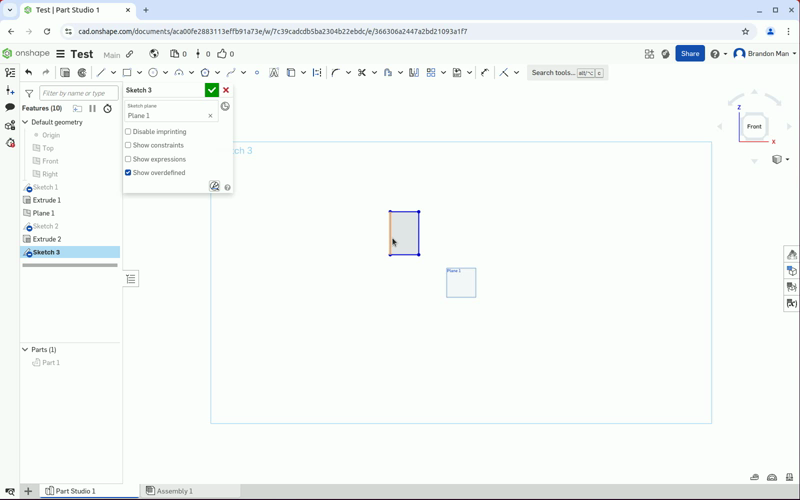
scroll(6)
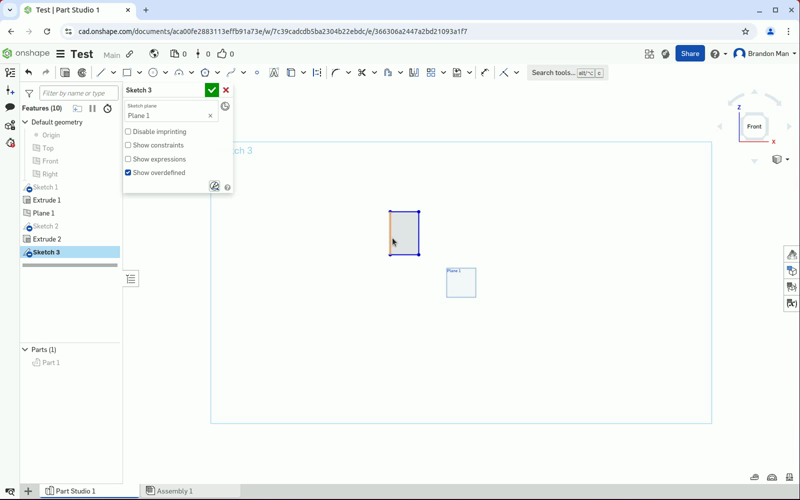
scroll(6)
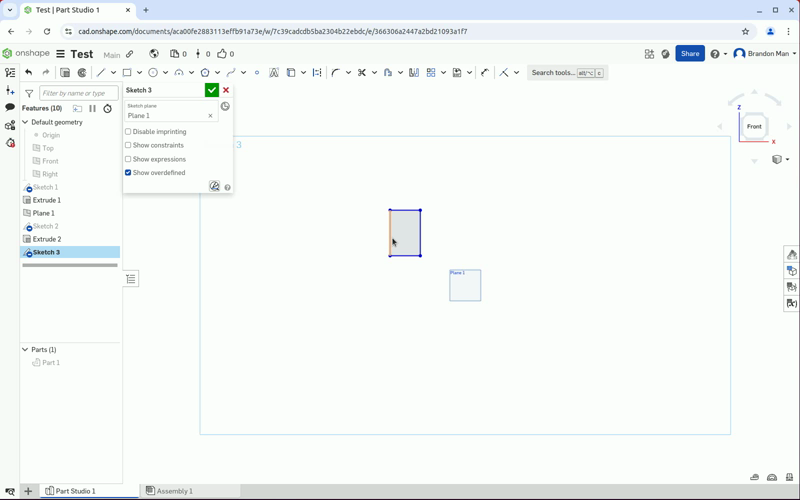
scroll(6)
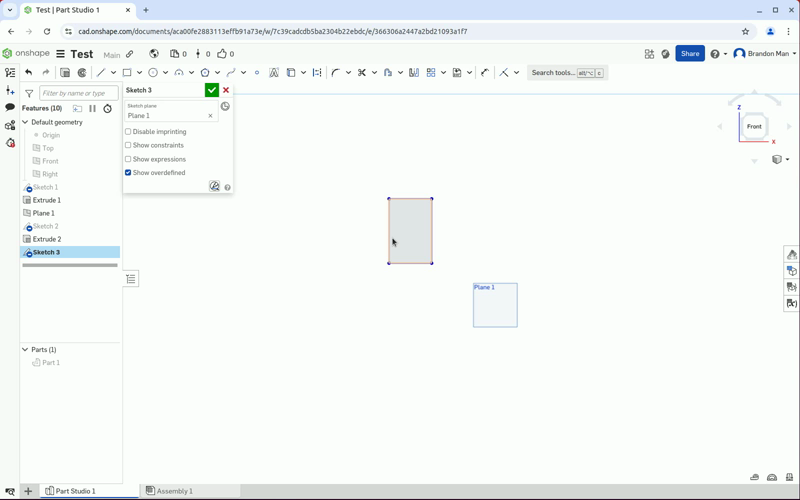
scroll(6)
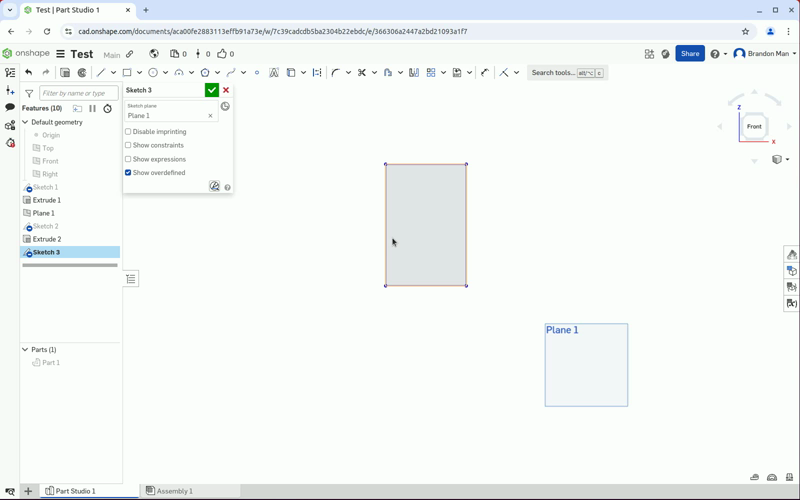
scroll(6)
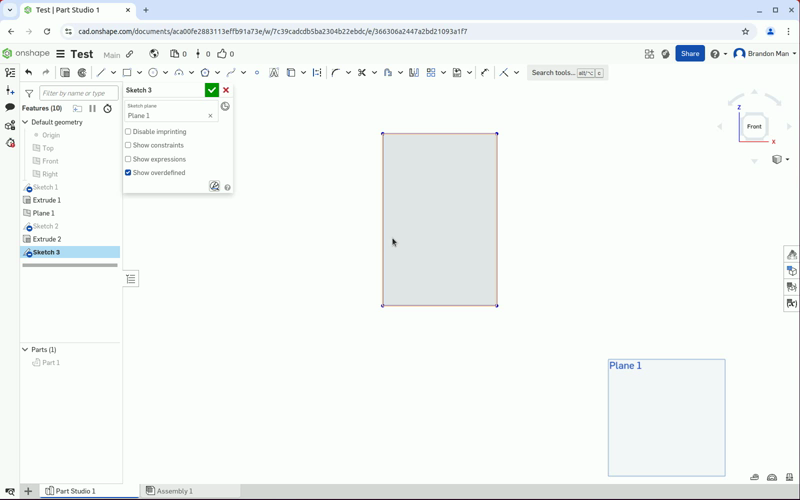
scroll(6)
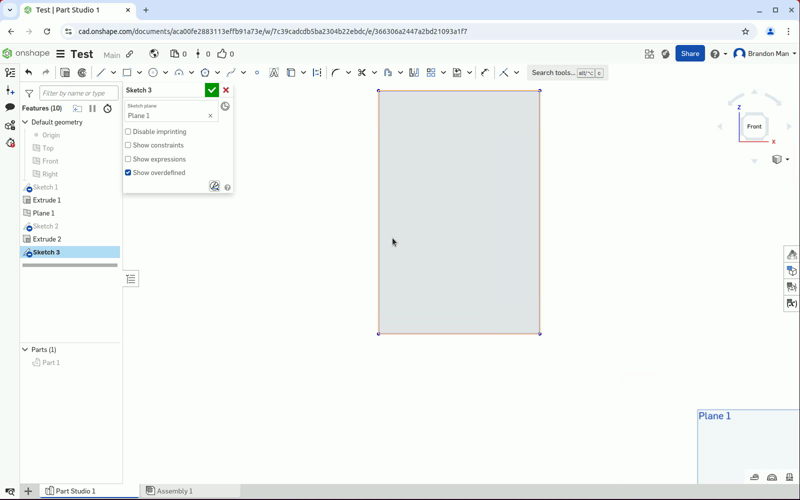
scroll(6)
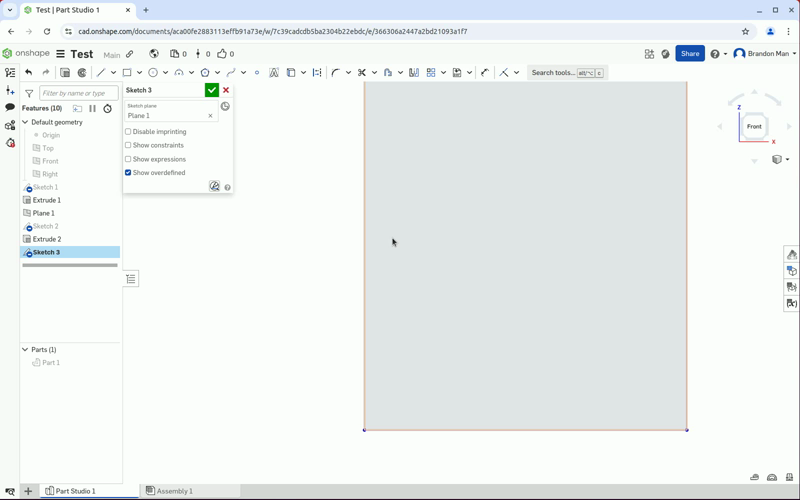
click(392, 237)
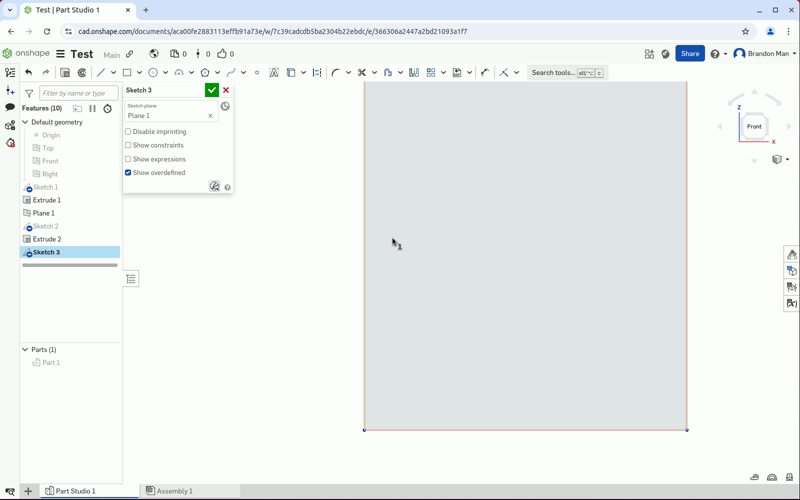
scroll(-6)
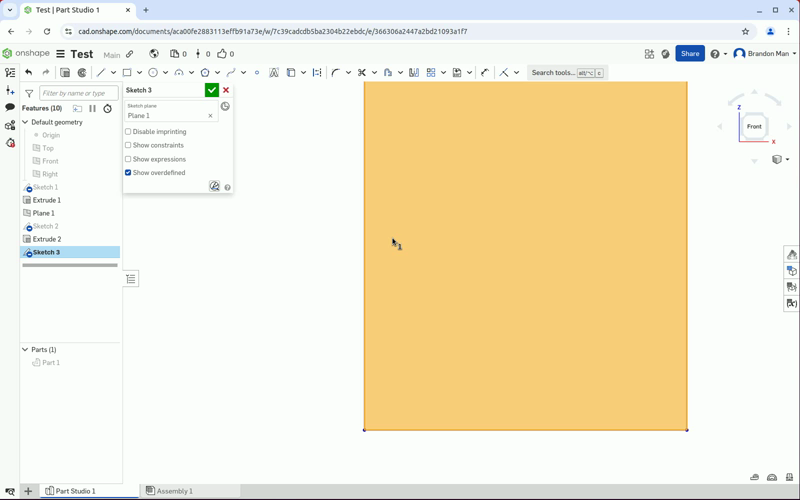
scroll(-6)
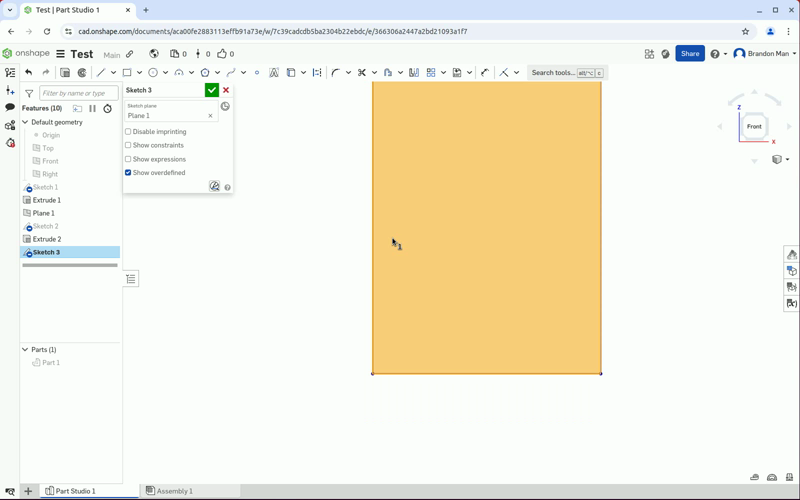
scroll(-6)
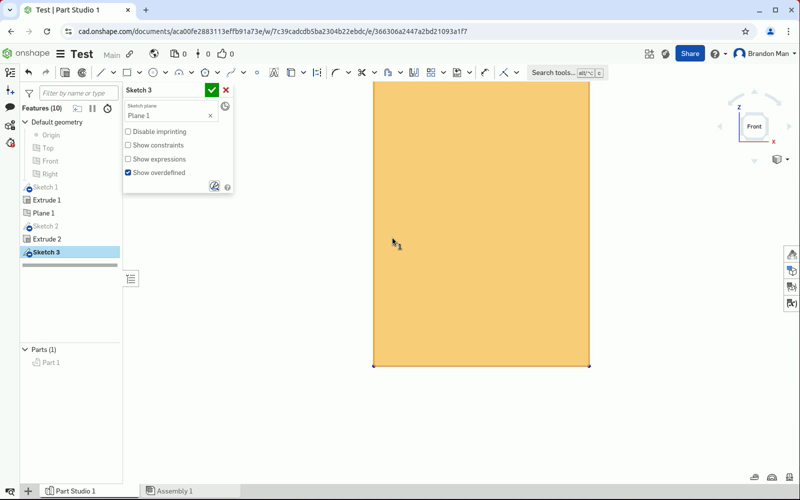
scroll(-6)
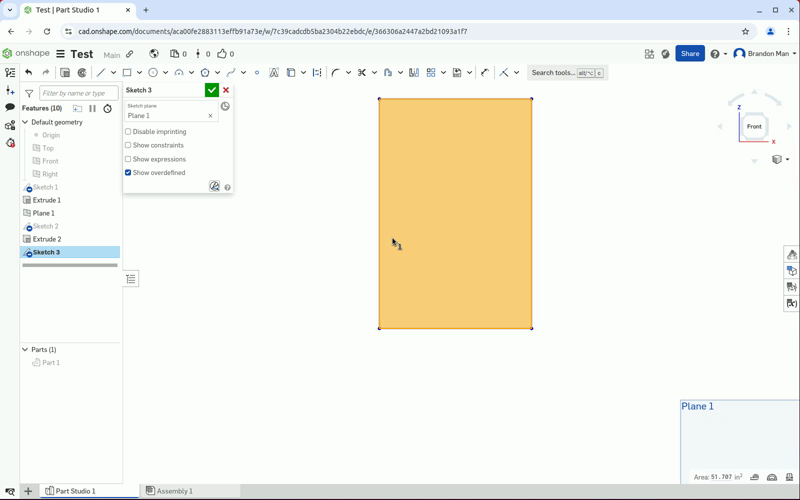
scroll(-6)
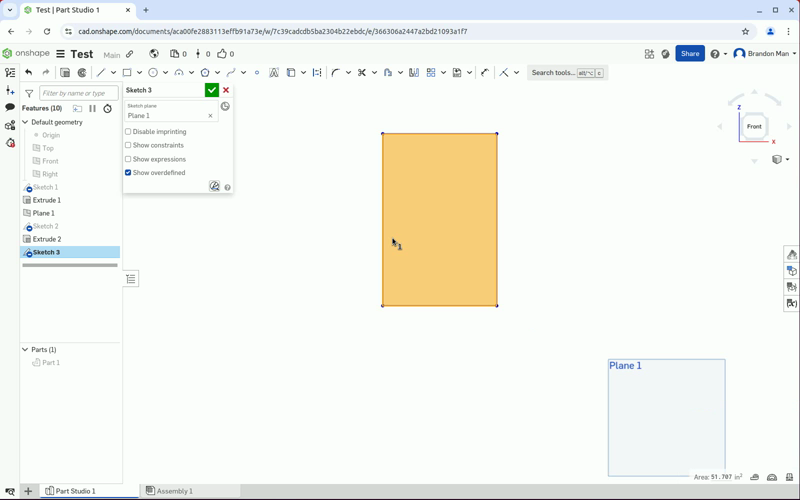
scroll(-6)
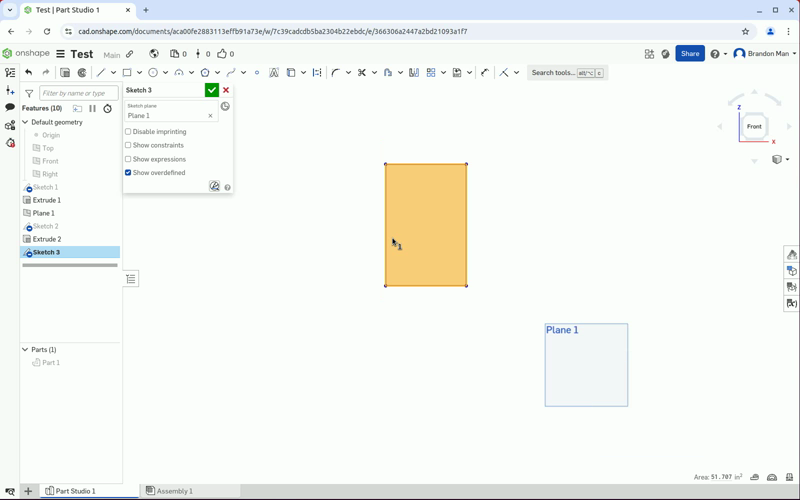
scroll(-6)
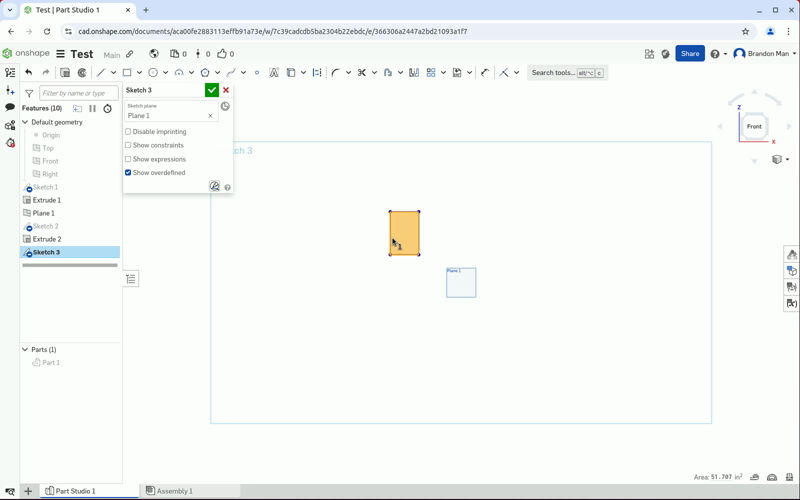
mouse_move(73, 352)
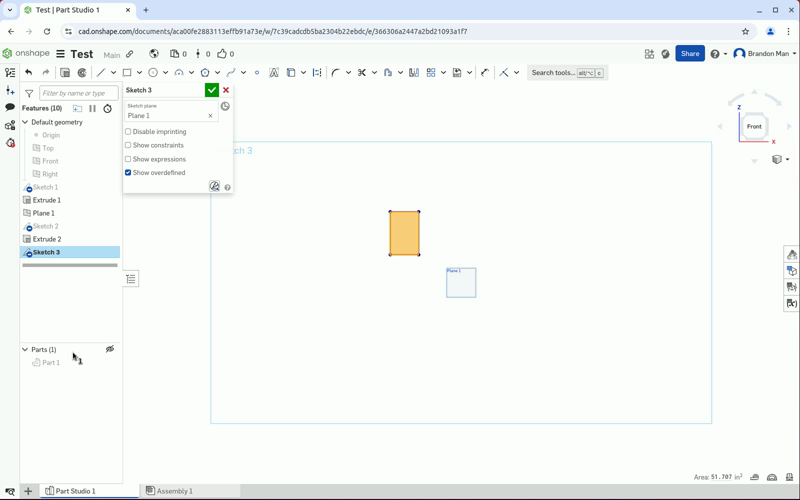
key(shift+y)
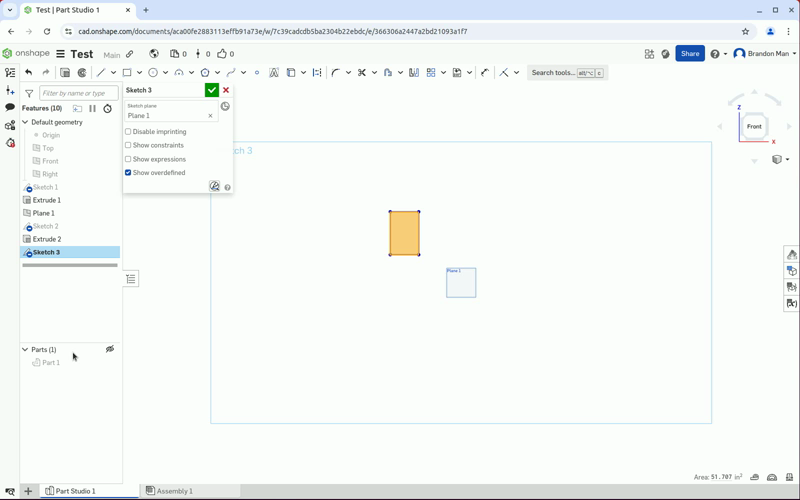
key(shift+e)
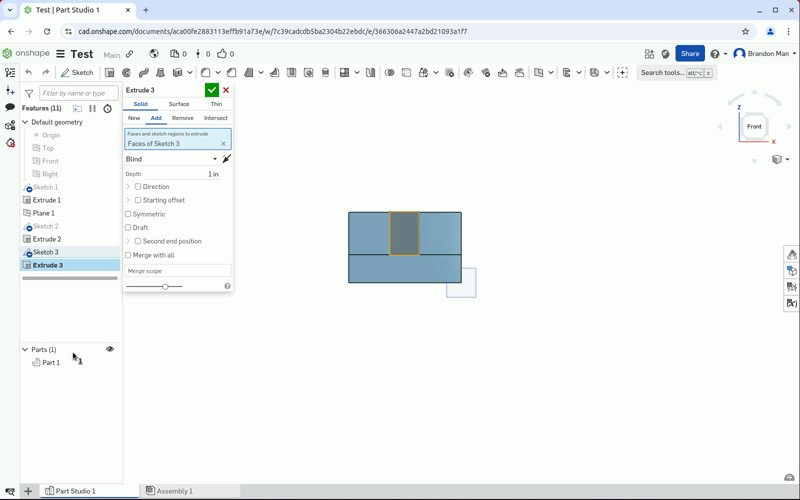
mouse_move(143, 106)
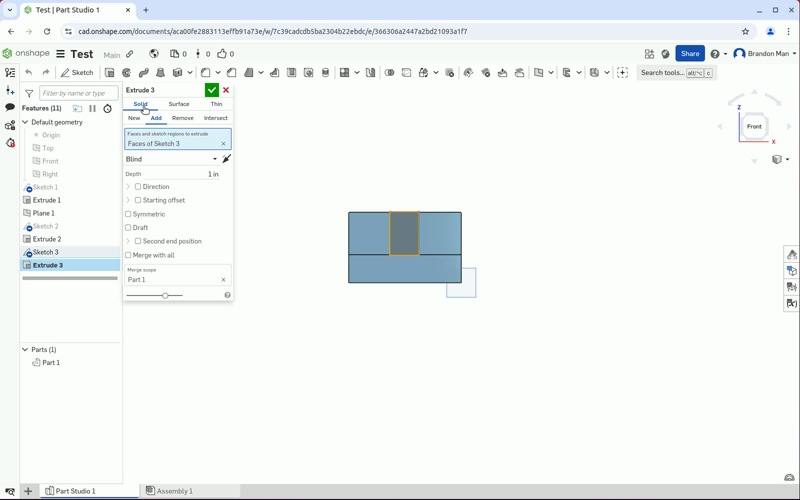
click(143, 106)
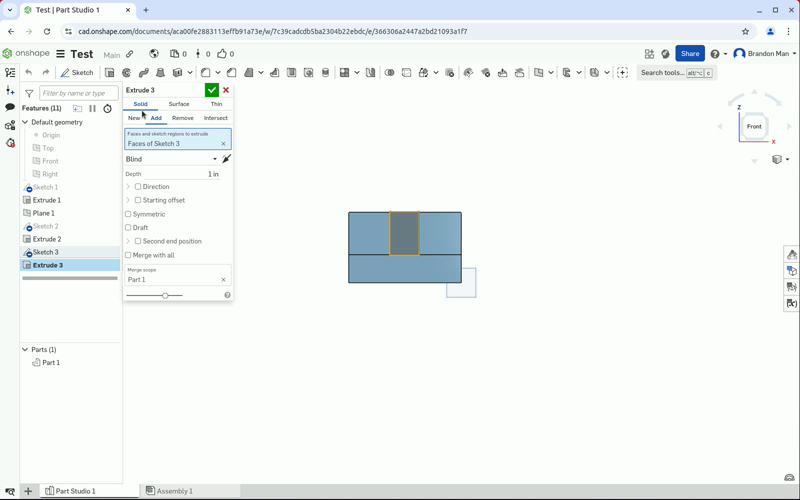
mouse_move(137, 120)
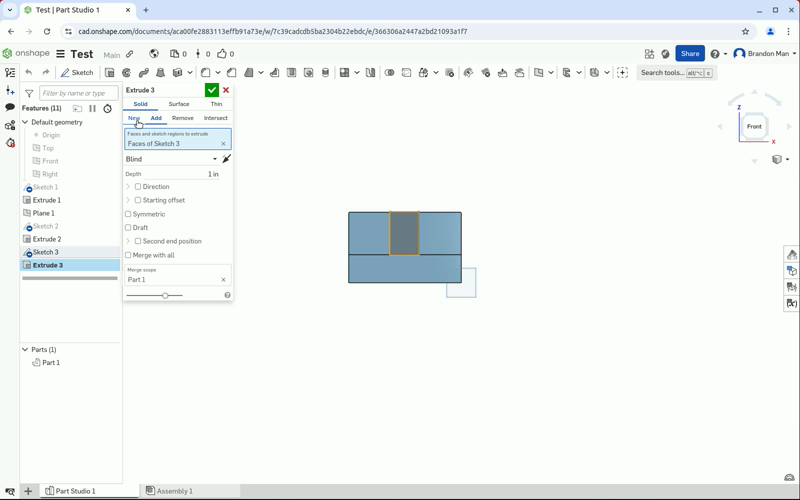
click(137, 120)
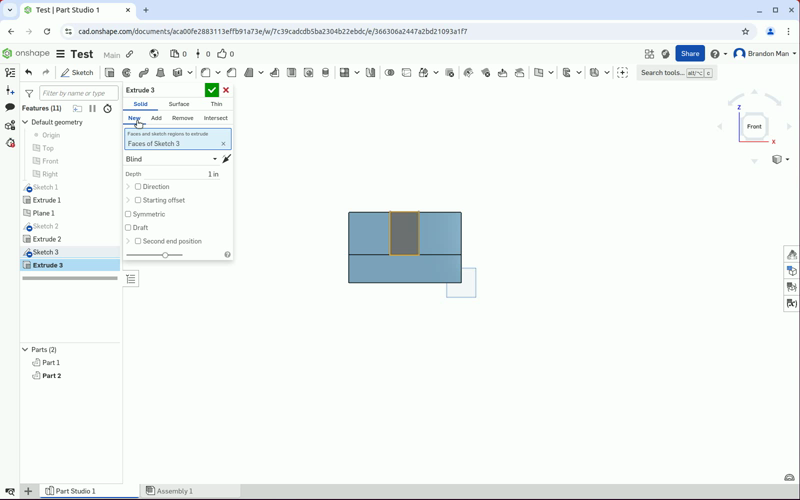
key(tab, 4)
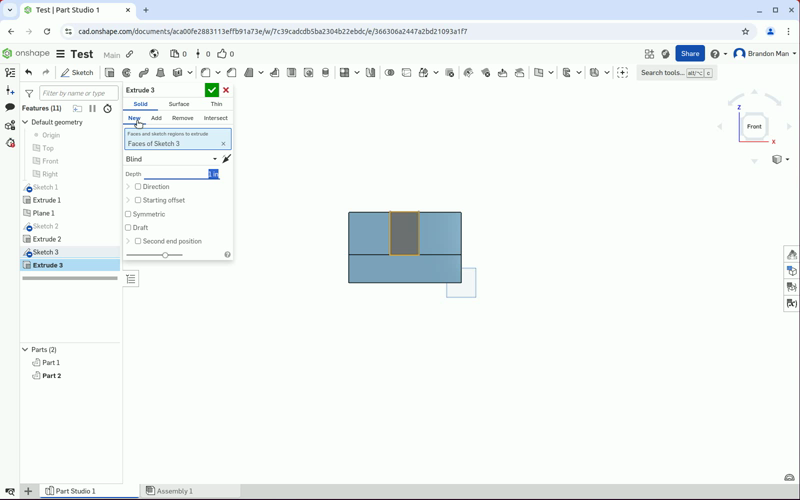
text(8.666)
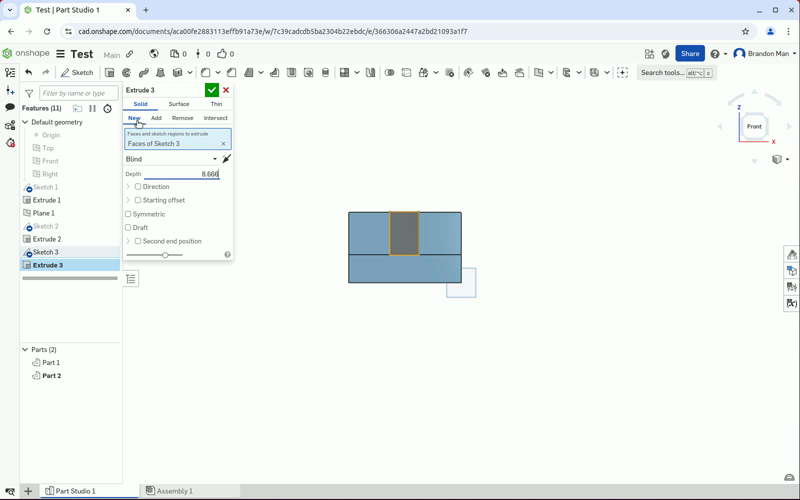
key(enter)
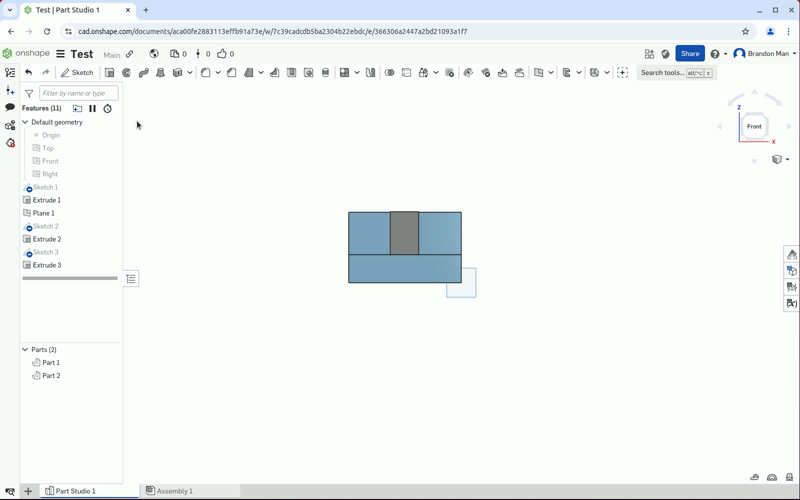
key(shift+h)
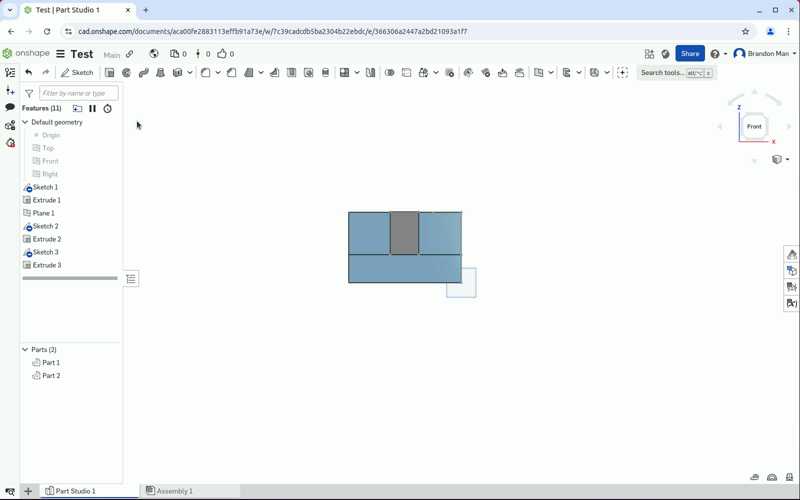
key(shift+h)
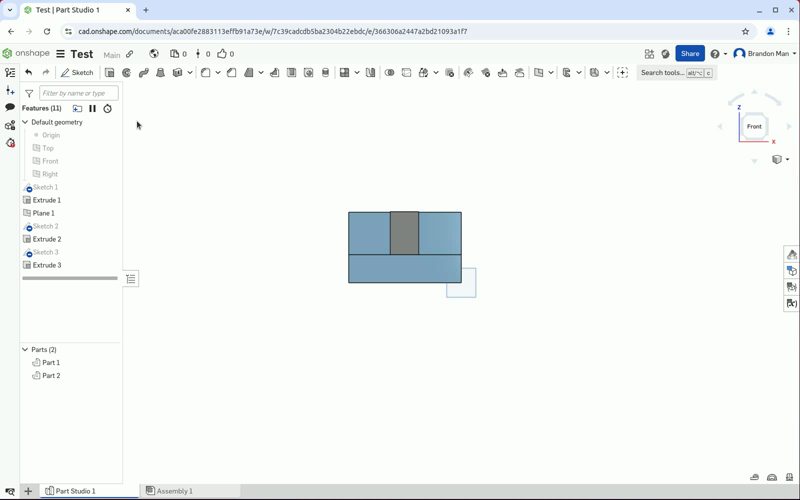
mouse_move(73, 189)
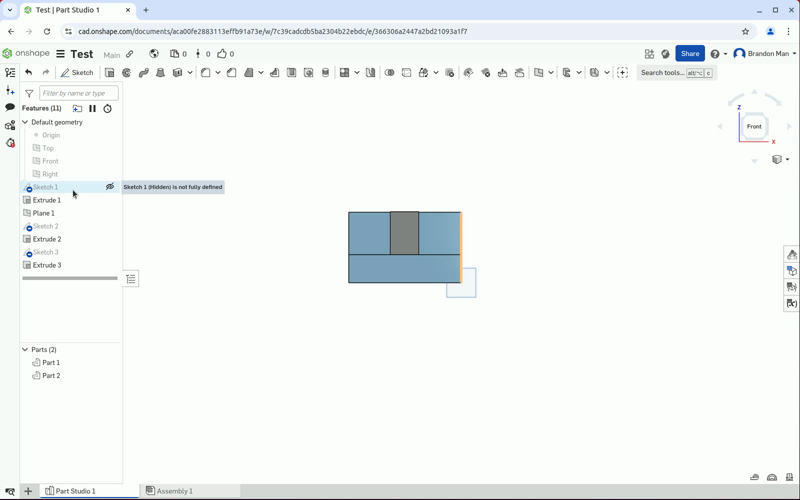
click(73, 189)
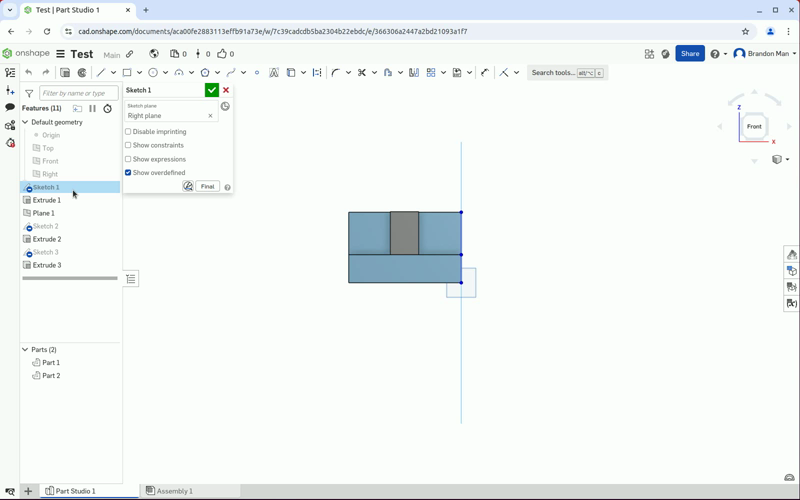
mouse_move(229, 92)
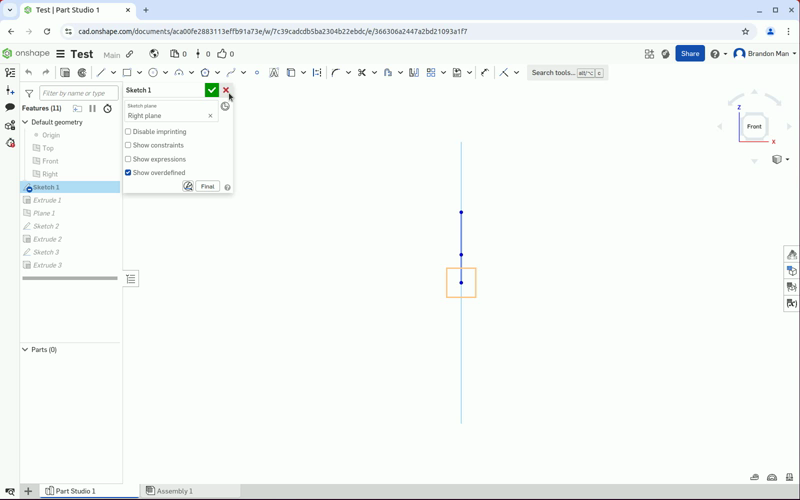
click(229, 92)
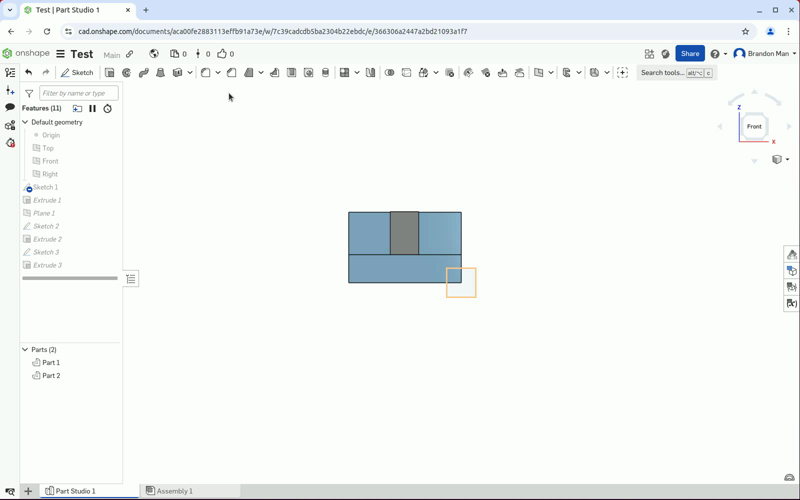
mouse_move(73, 352)
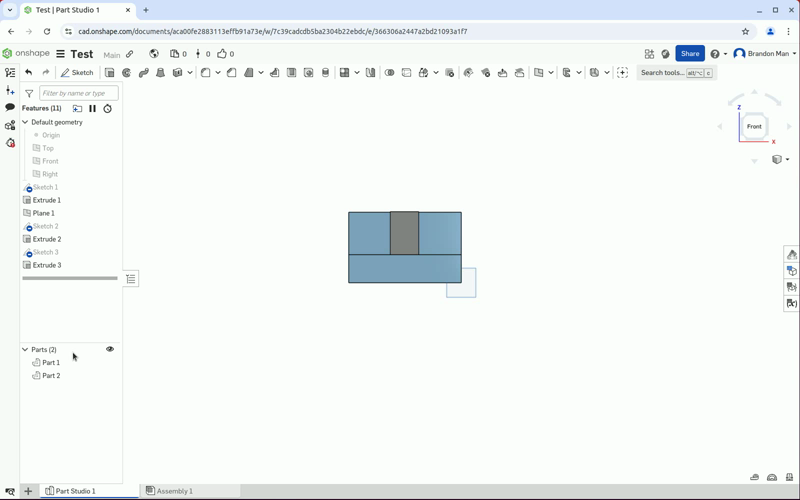
key(y)
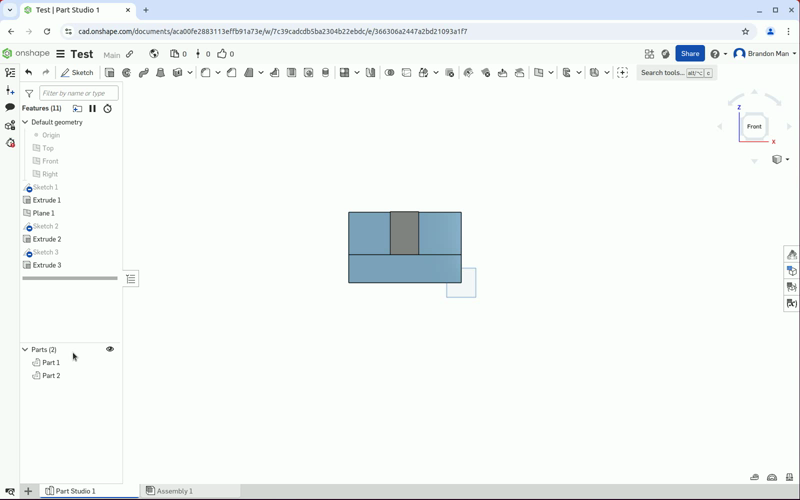
key(shift+p)
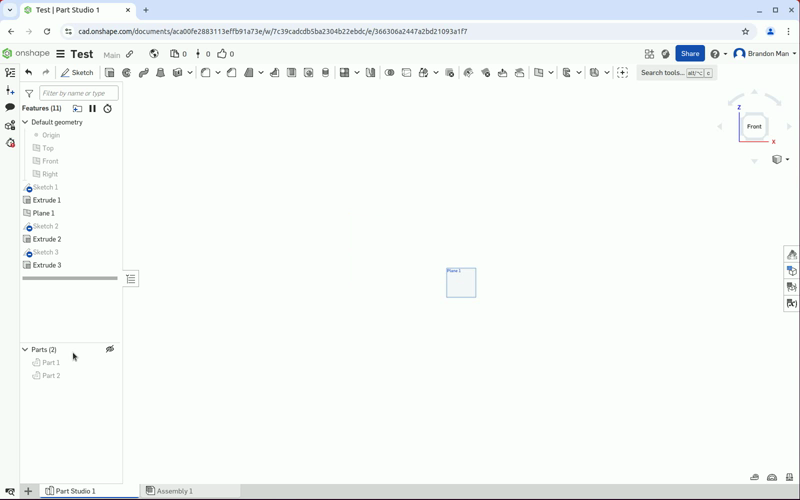
key(space)
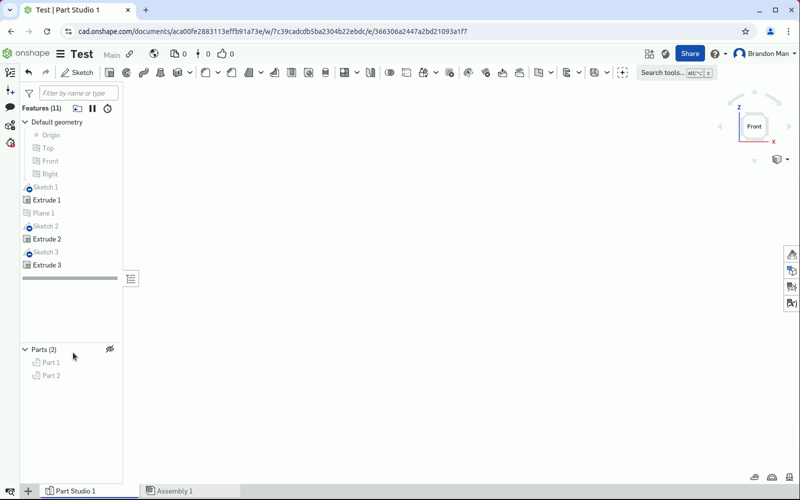
key_down(shift)
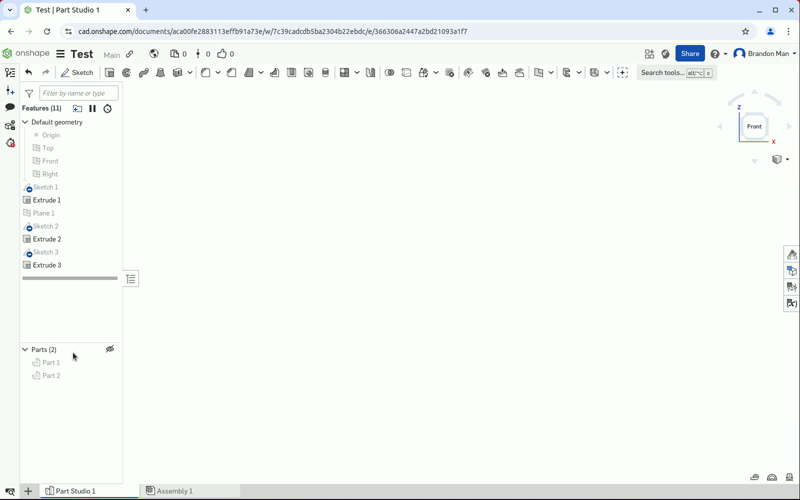
key(left)
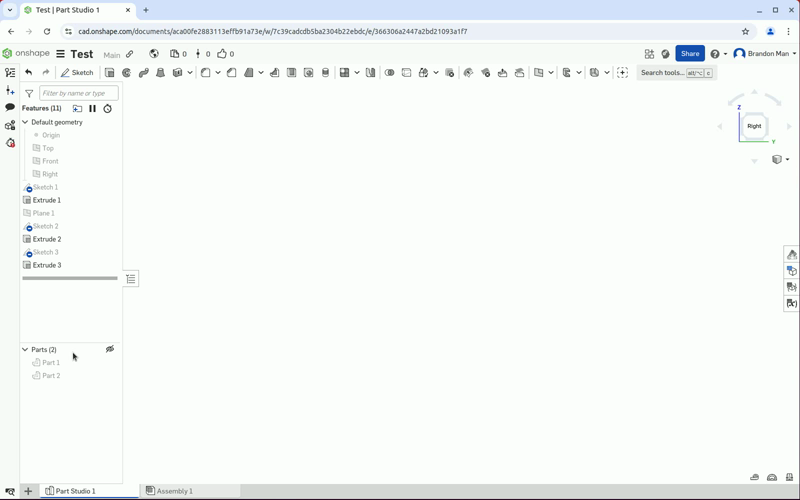
key_up(shift)
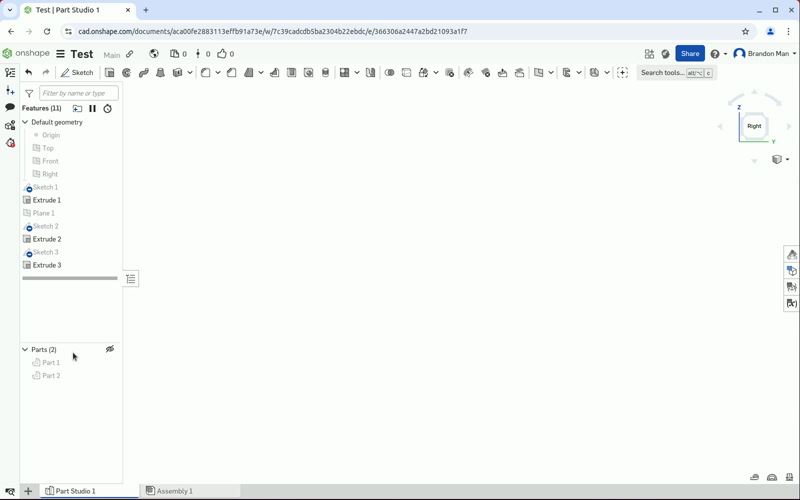
mouse_move(73, 352)
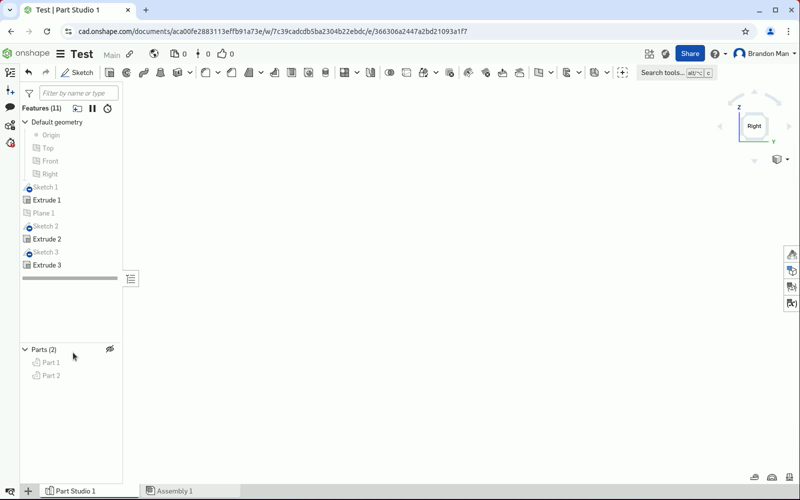
key(shift+y)
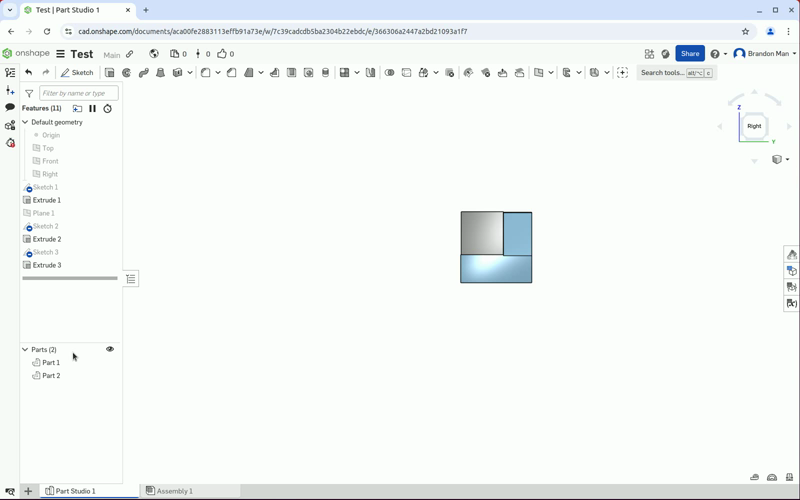
mouse_move(541, 75)
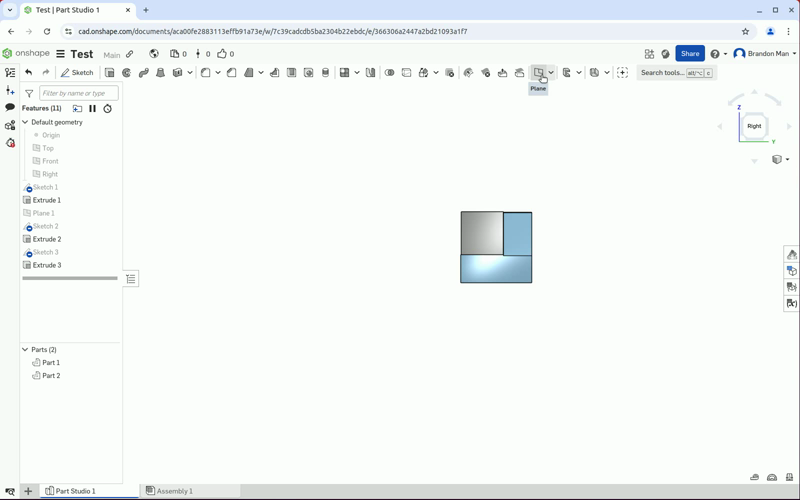
click(541, 75)
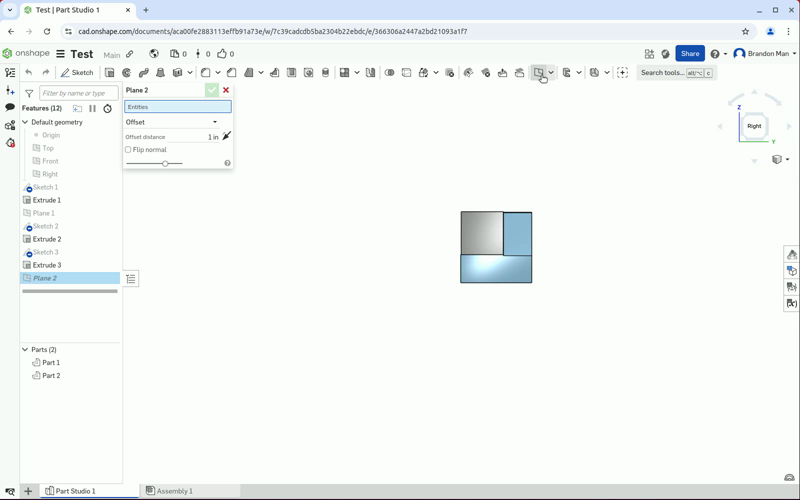
mouse_move(73, 176)
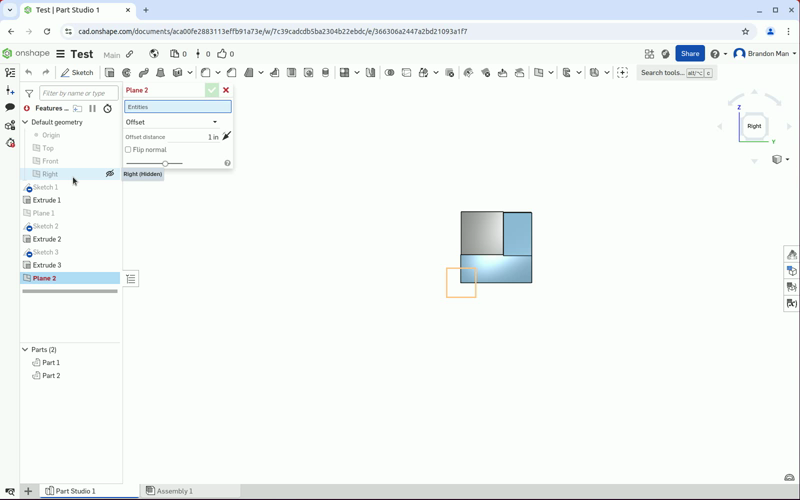
click(73, 176)
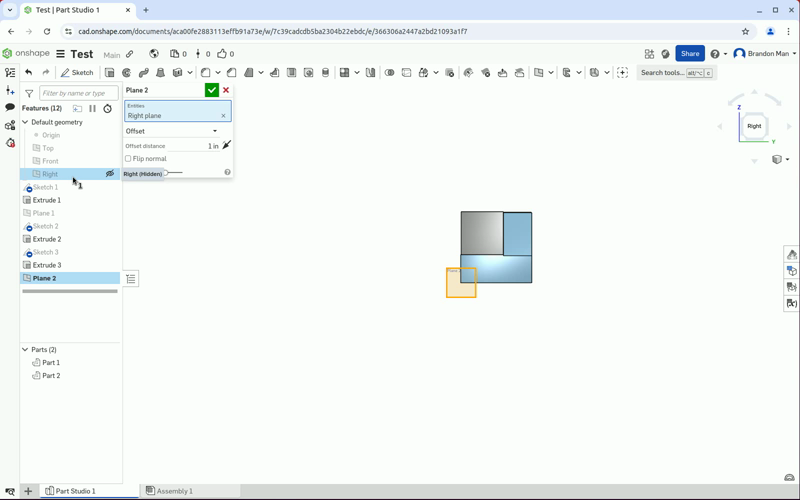
key(tab, 2)
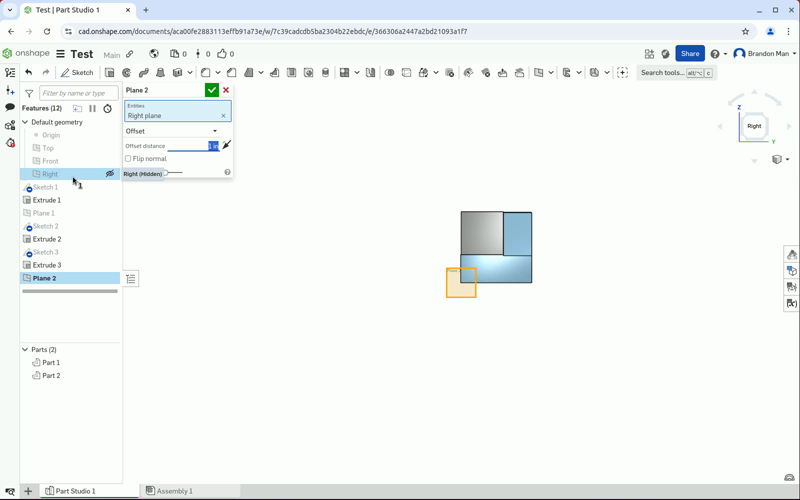
text(8.658)
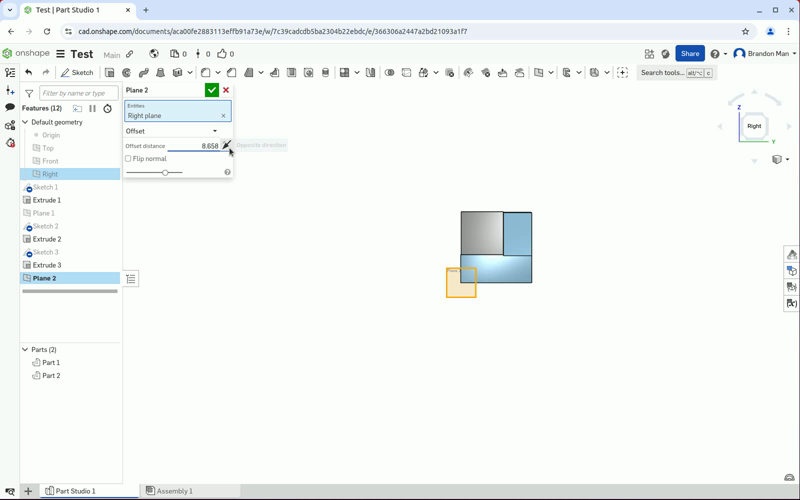
mouse_move(229, 147)
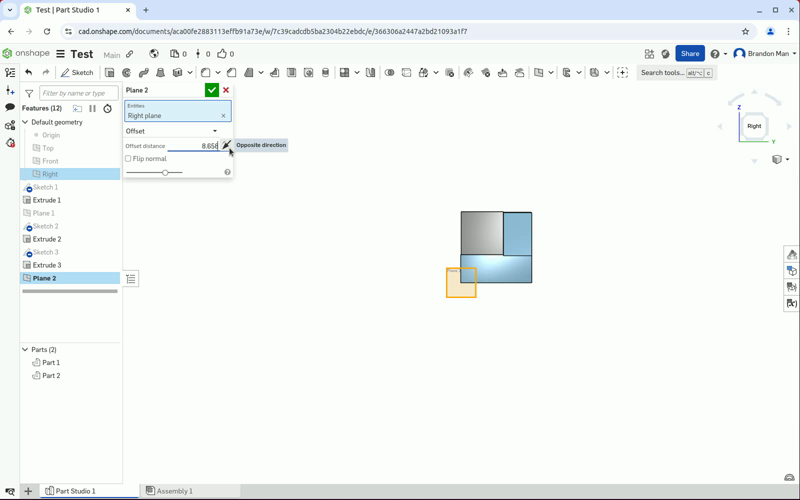
click(229, 147)
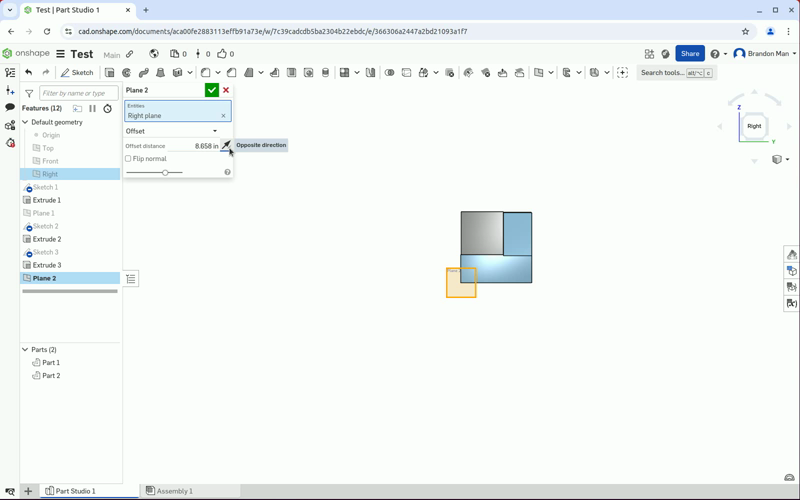
key(enter, 2)
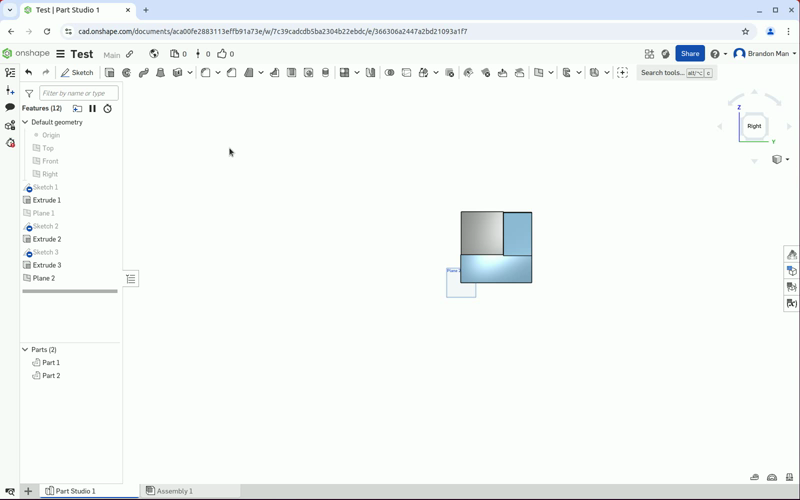
key(shift+s)
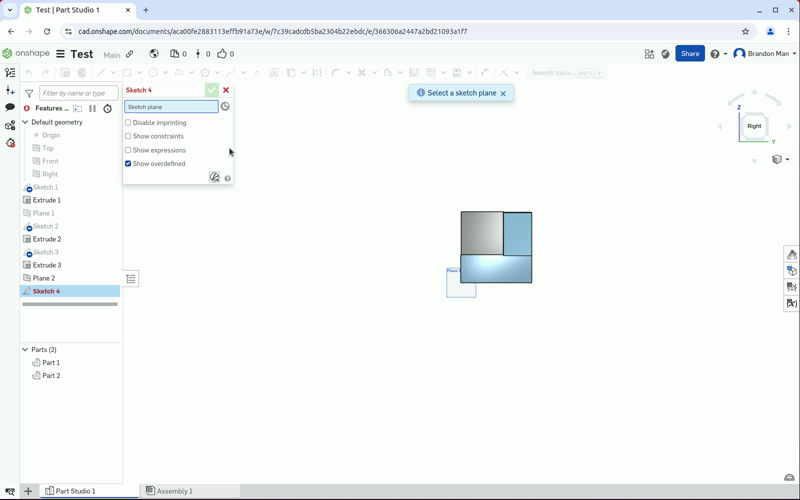
mouse_move(73, 280)
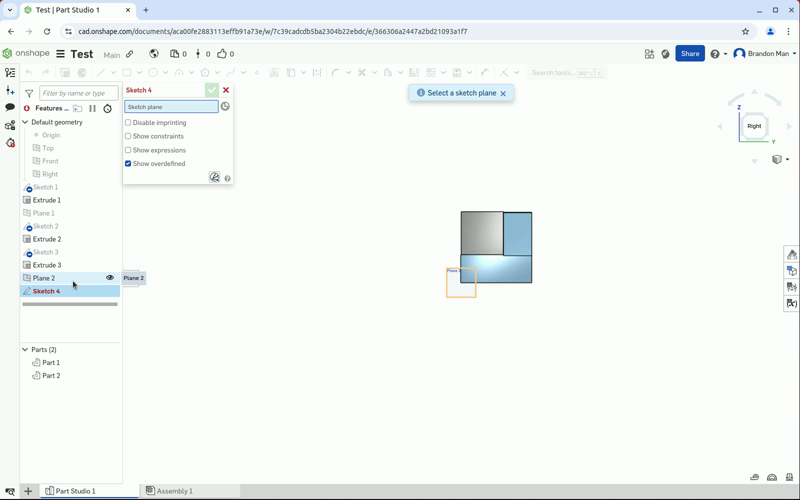
click(73, 280)
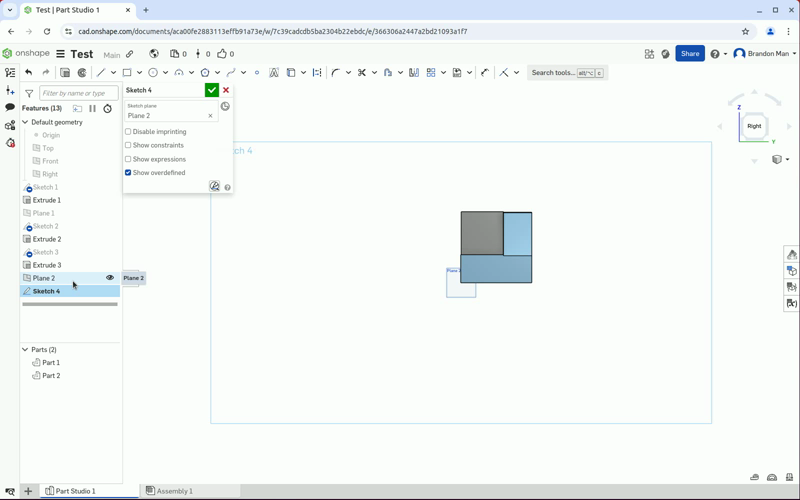
mouse_move(73, 352)
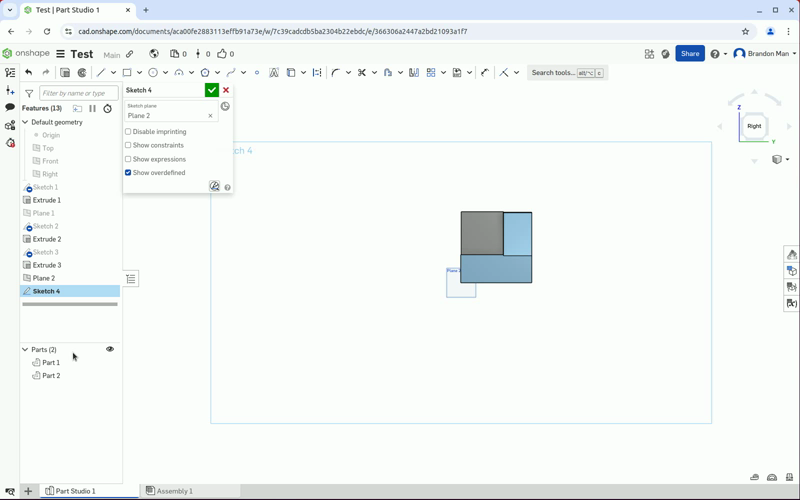
key(y)
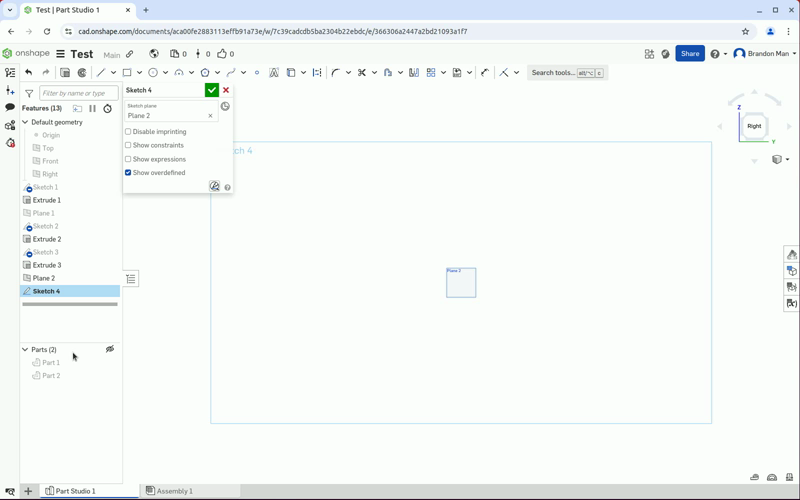
key(l)
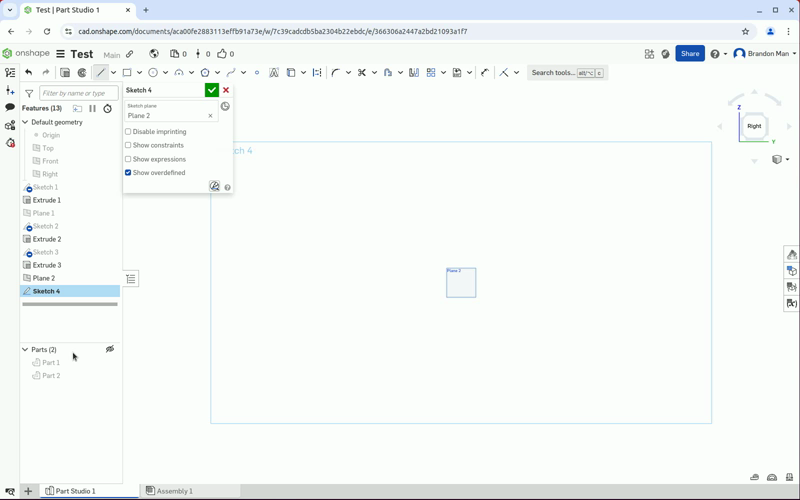
key_down(shift)
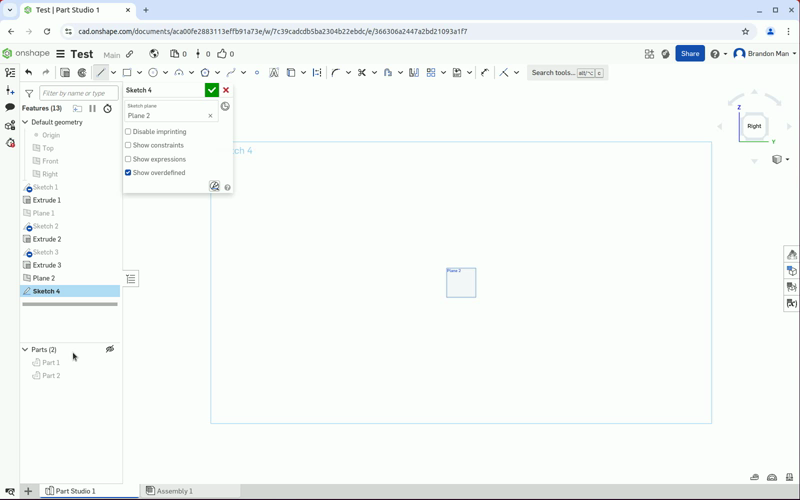
mouse_move(460, 254)
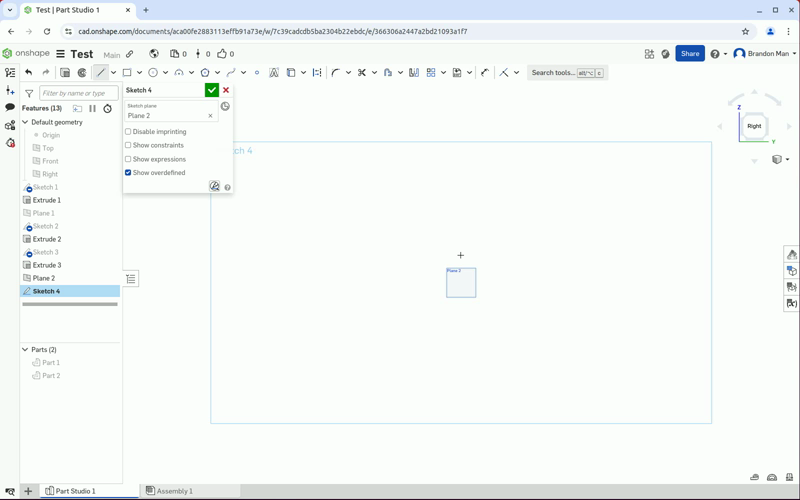
click(460, 254)
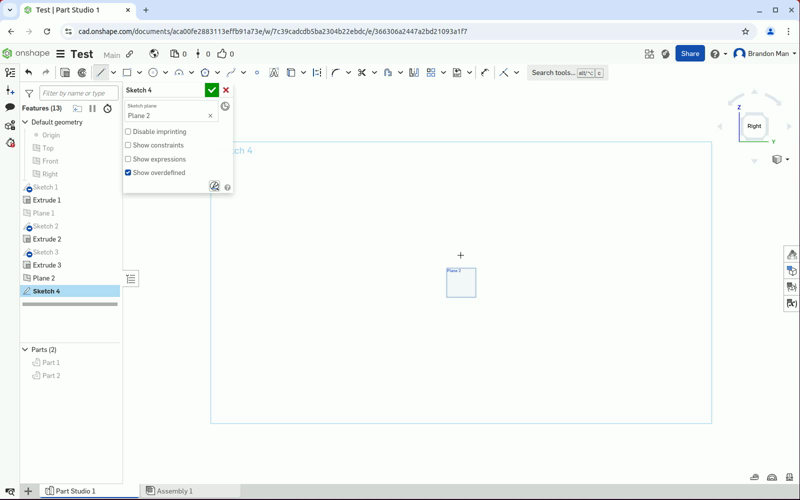
key_up(shift)
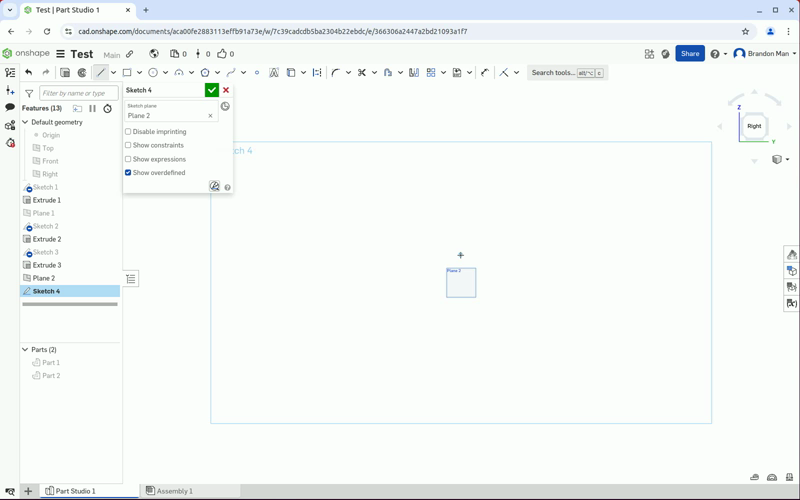
key_down(shift)
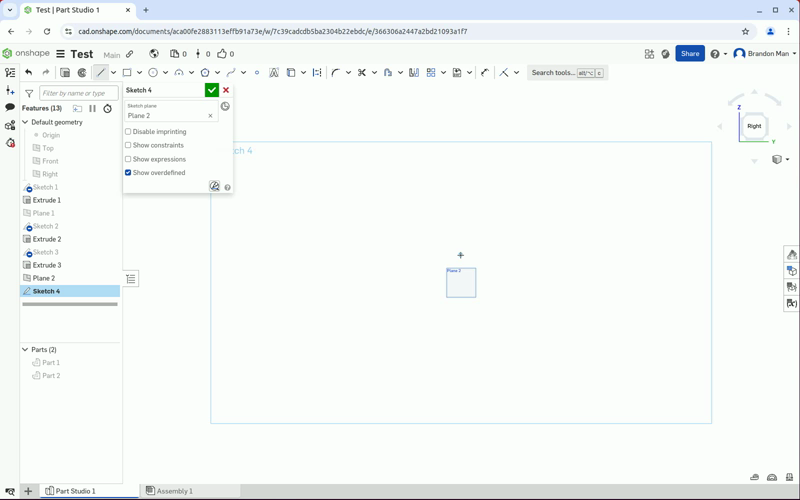
mouse_move(503, 211)
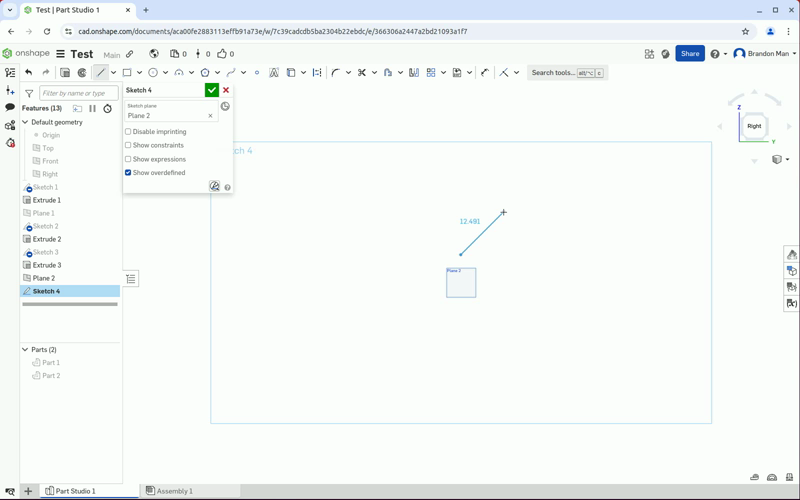
click(503, 211)
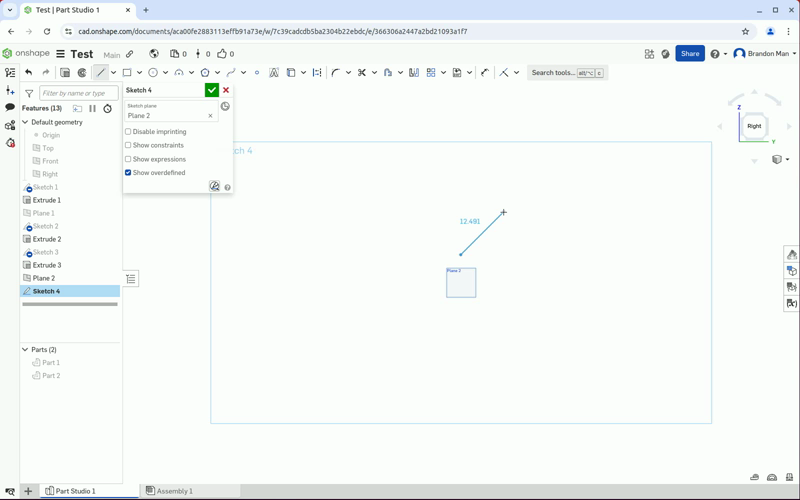
key_up(shift)
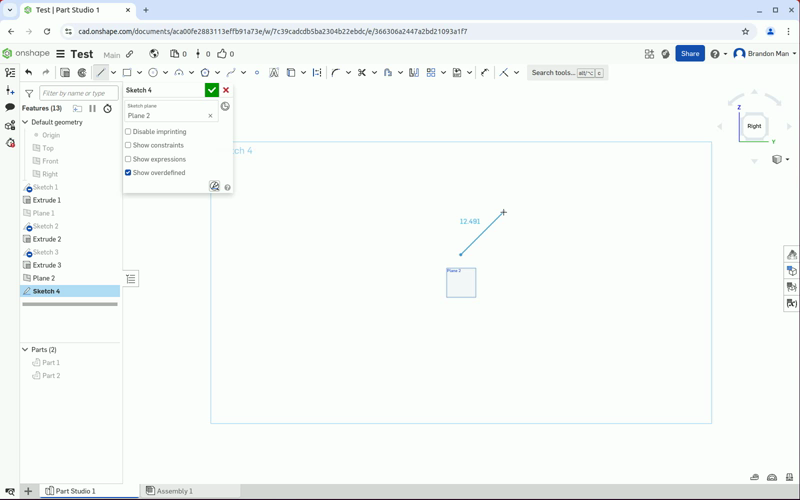
key_down(shift)
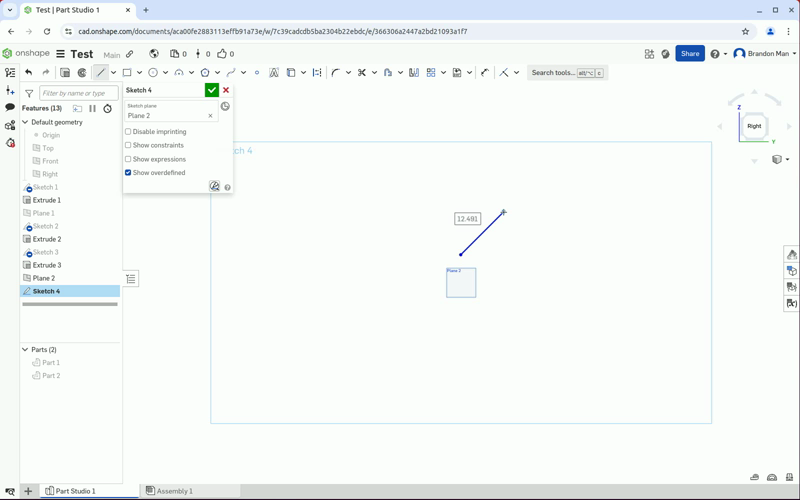
mouse_move(533, 211)
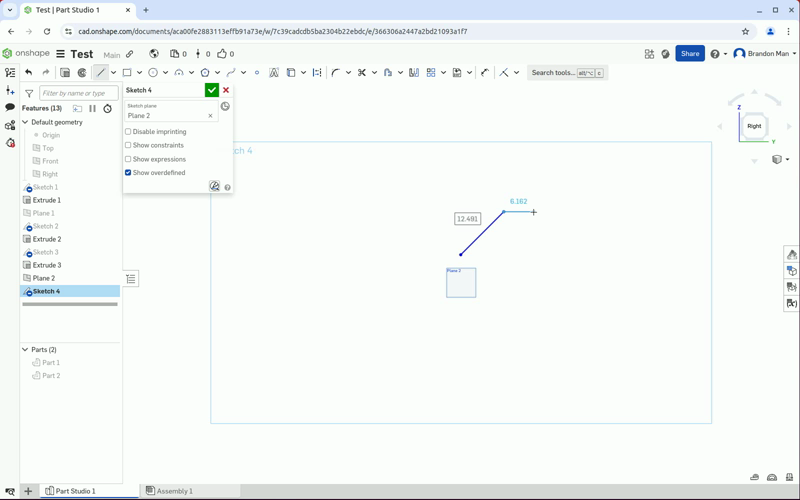
mouse_move(460, 211)
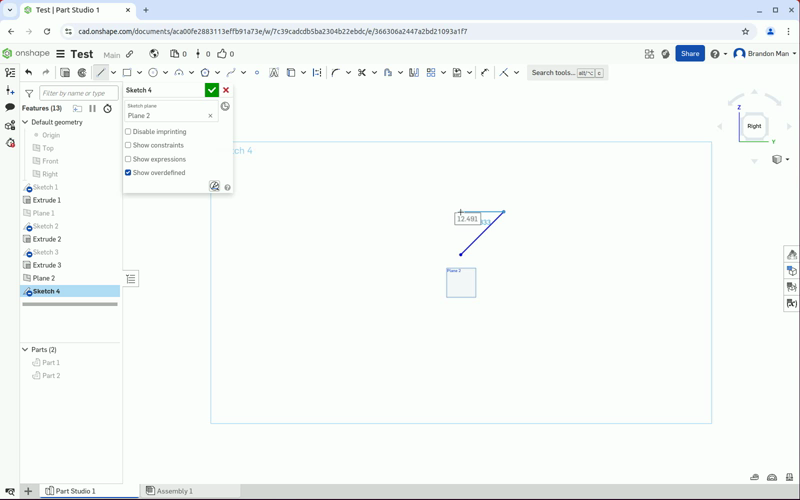
click(460, 211)
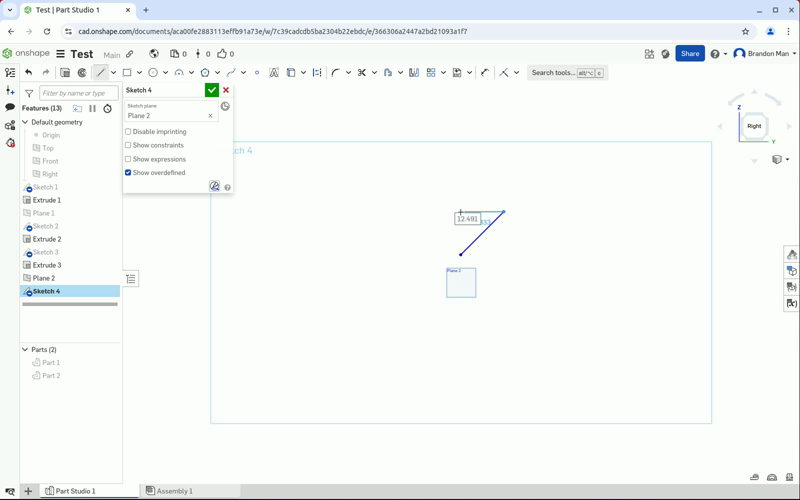
key_up(shift)
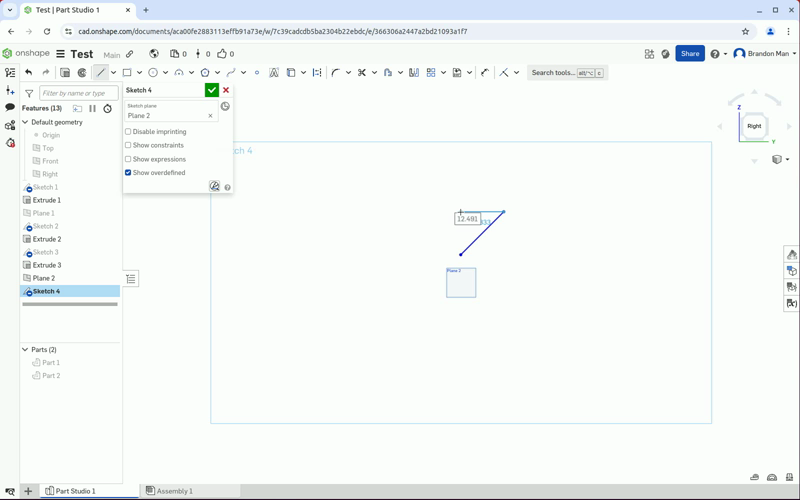
mouse_move(490, 211)
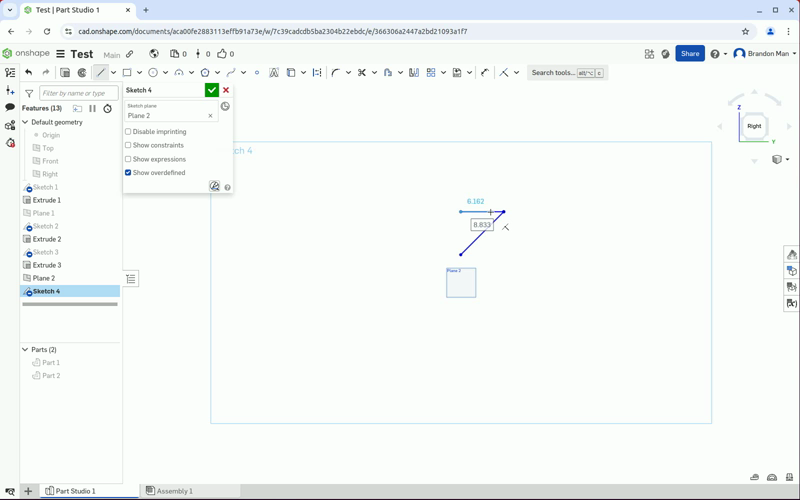
key_down(shift)
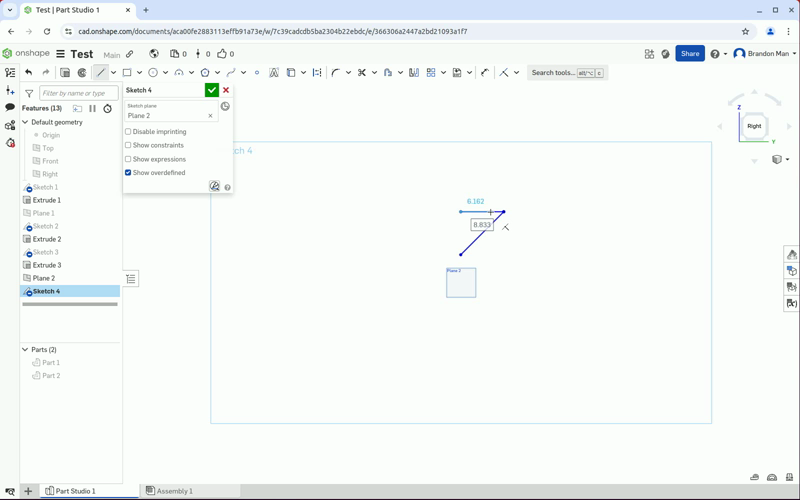
mouse_move(460, 254)
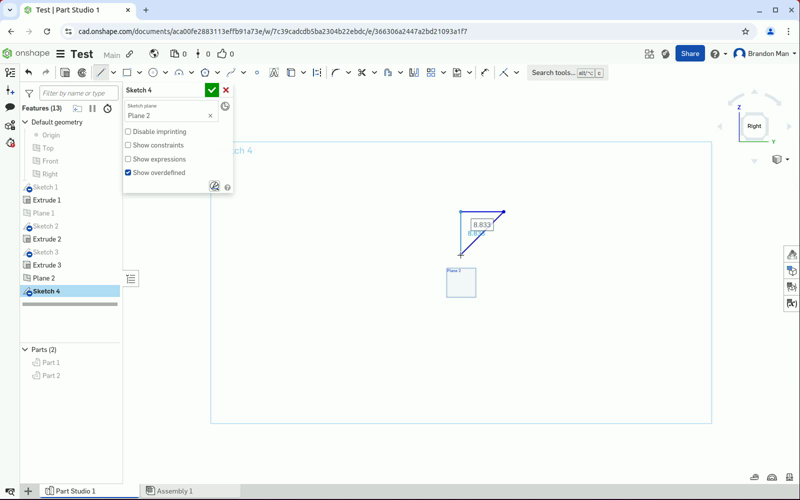
key_up(shift)
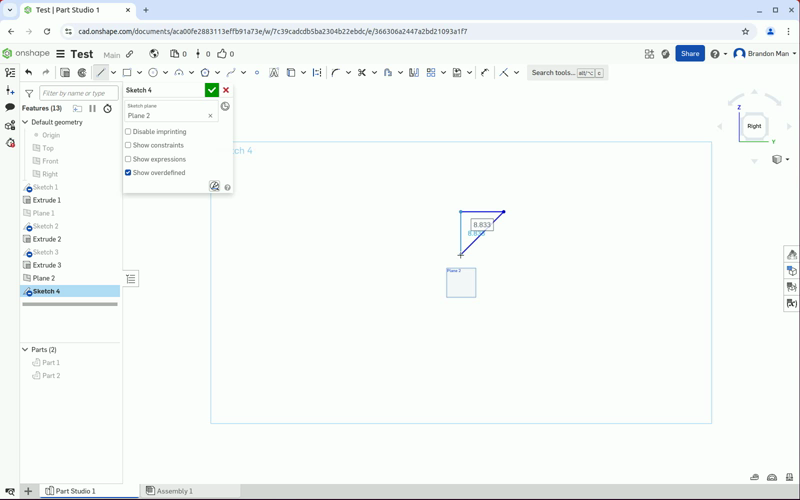
click(460, 254)
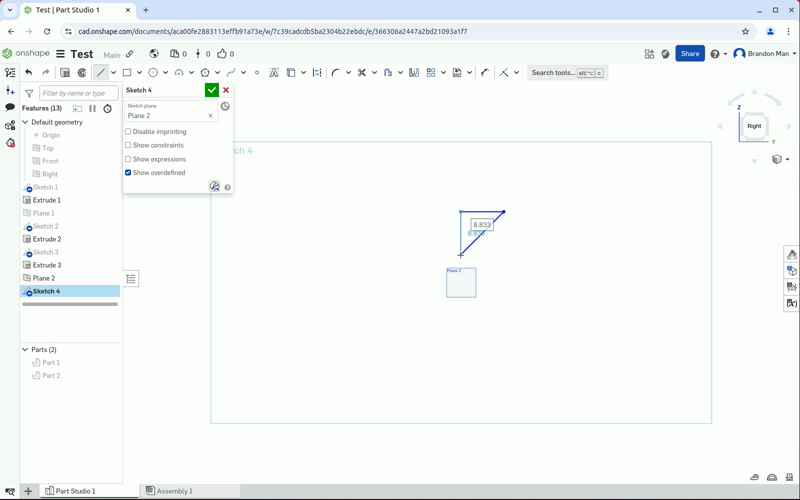
key(esc)
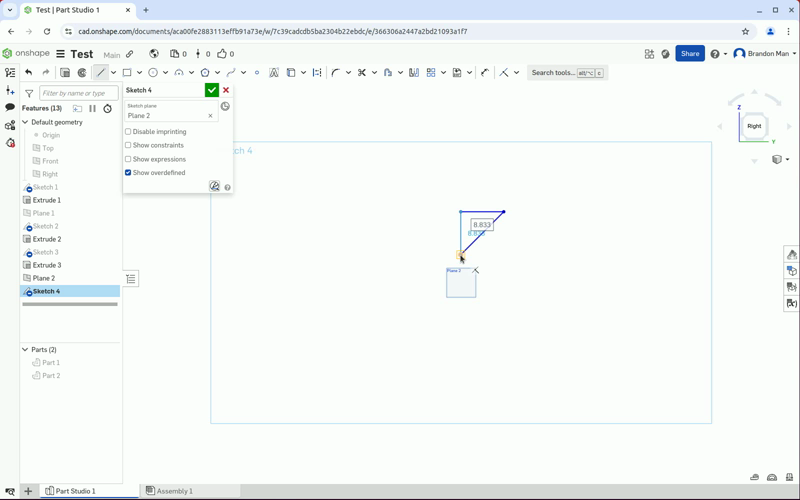
mouse_move(473, 237)
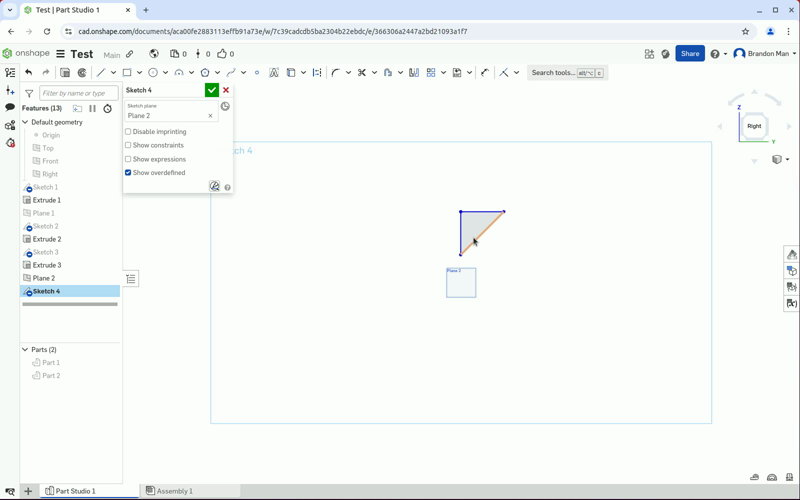
scroll(6)
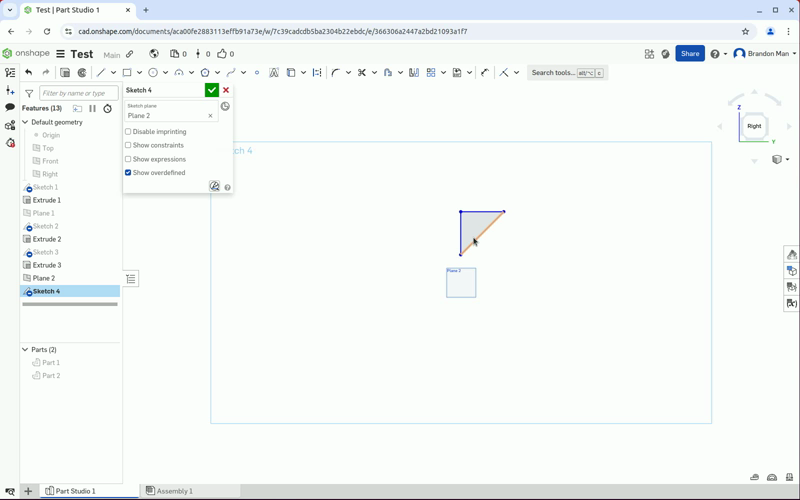
scroll(6)
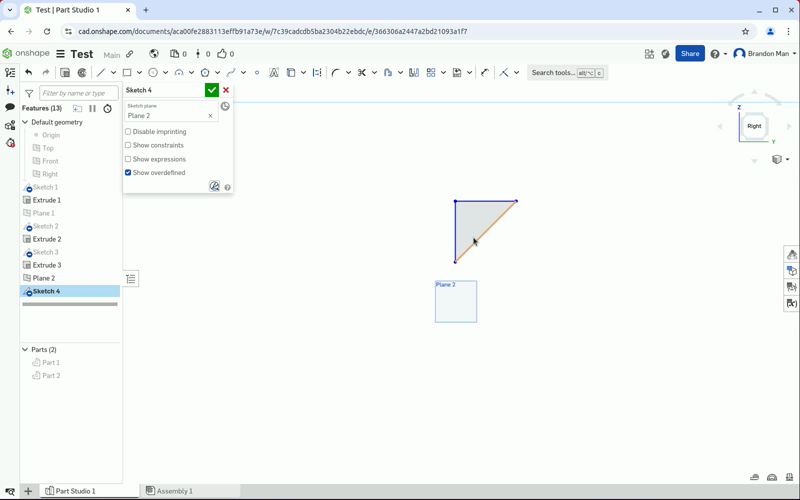
scroll(6)
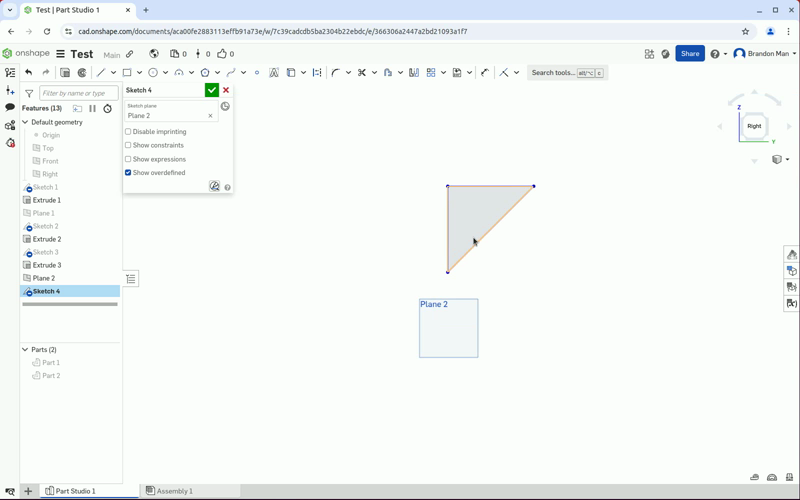
scroll(6)
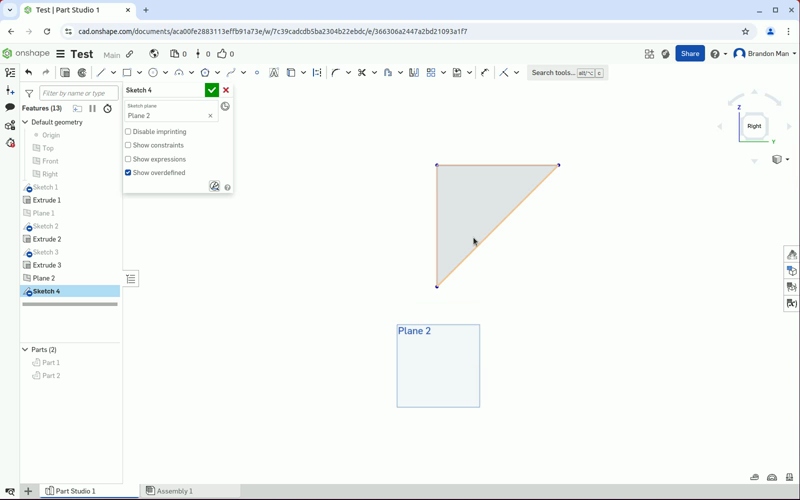
scroll(6)
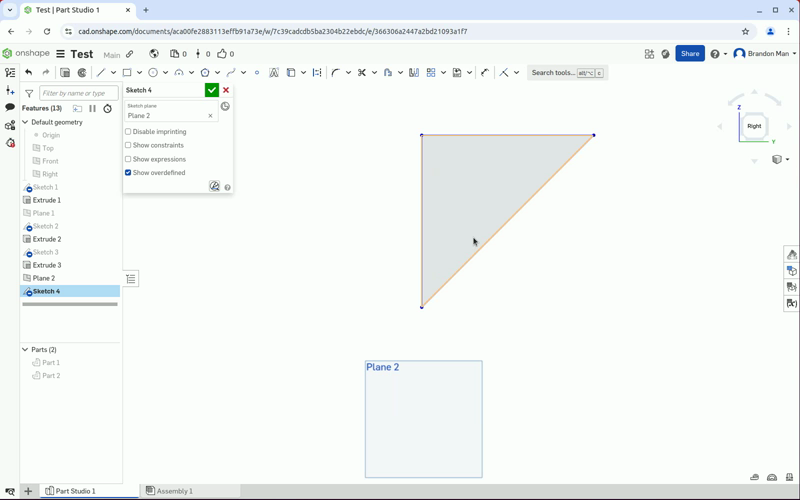
scroll(6)
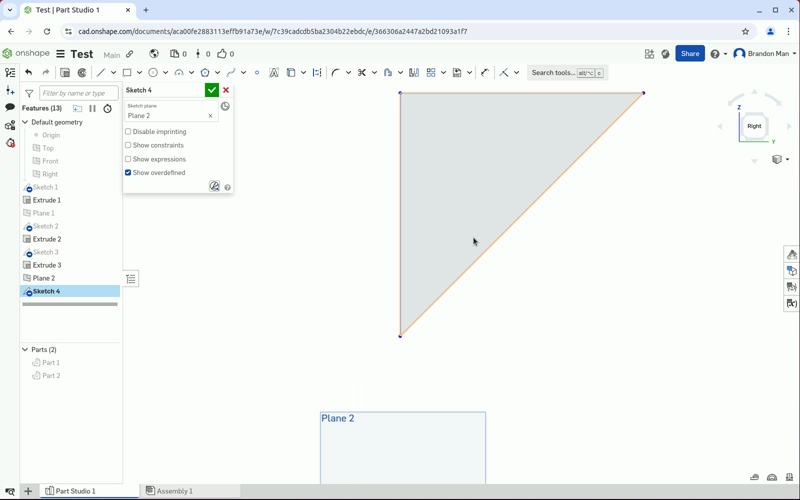
scroll(6)
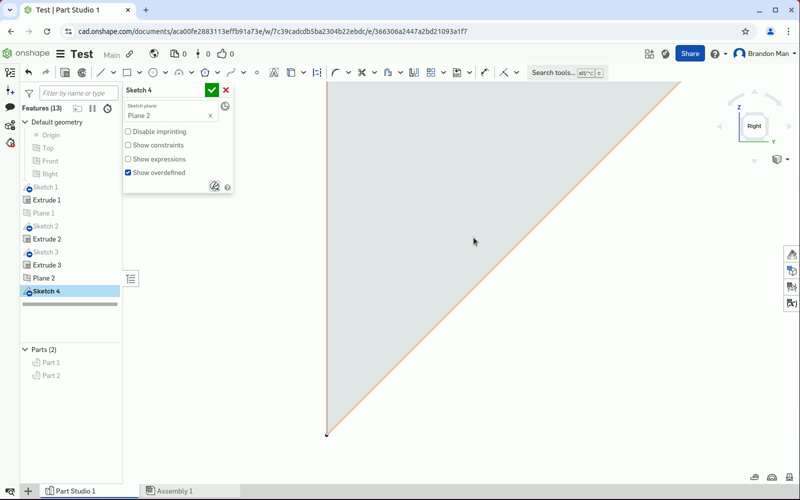
click(473, 237)
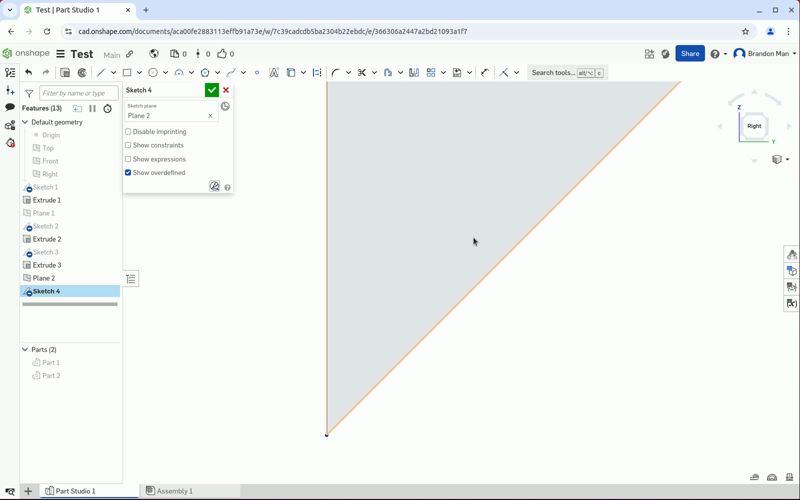
scroll(-6)
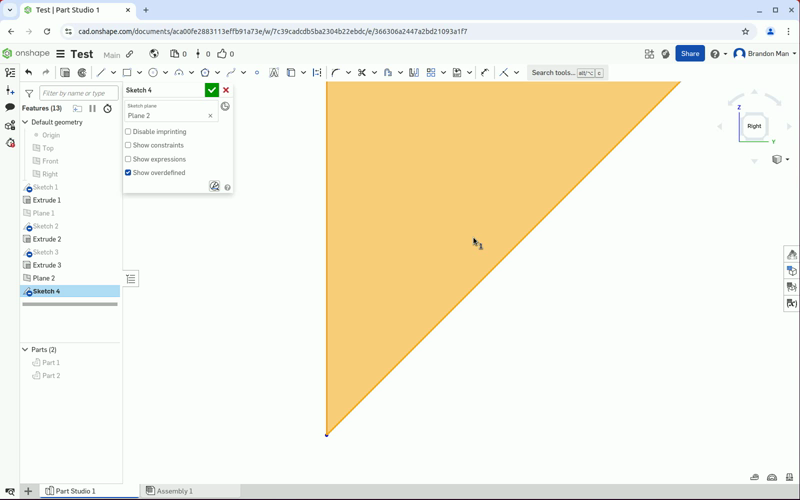
scroll(-6)
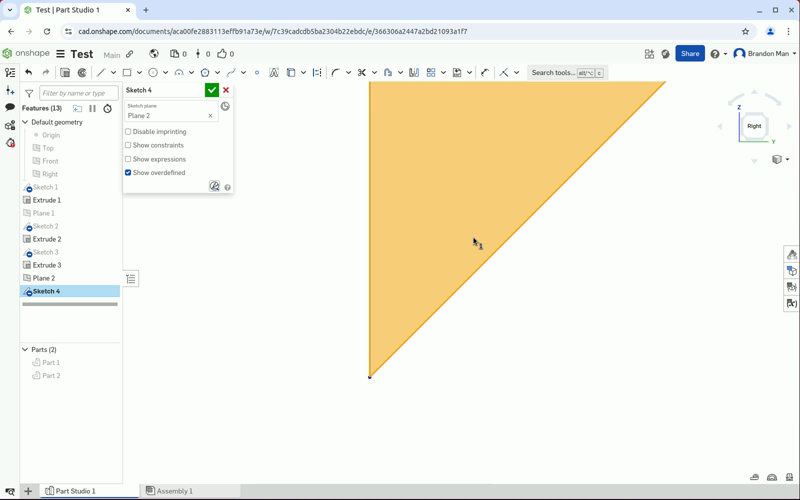
scroll(-6)
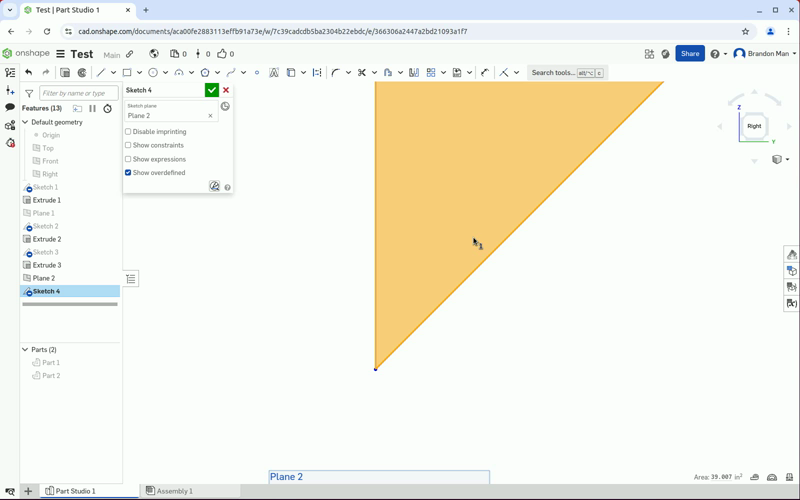
scroll(-6)
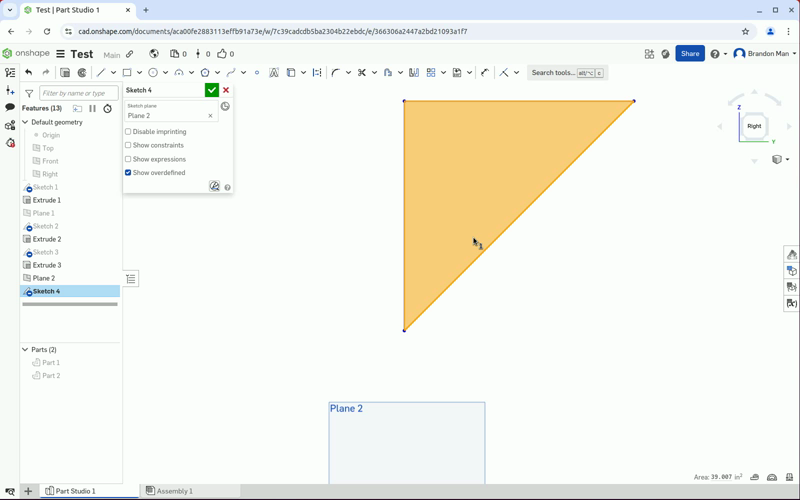
scroll(-6)
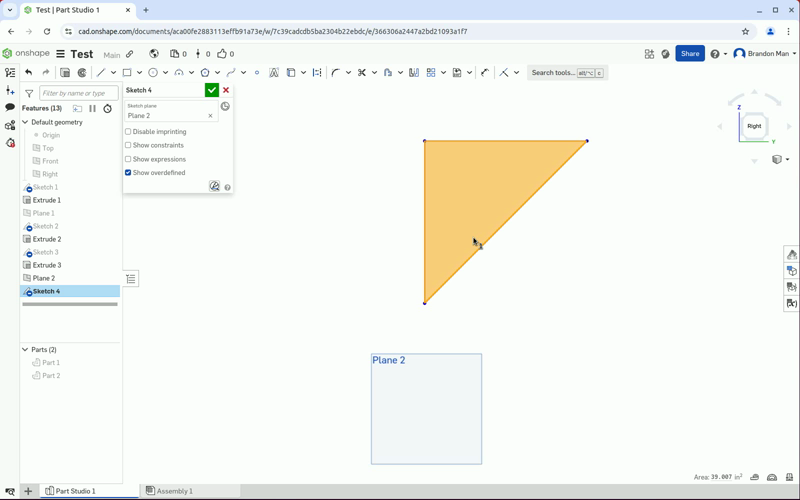
scroll(-6)
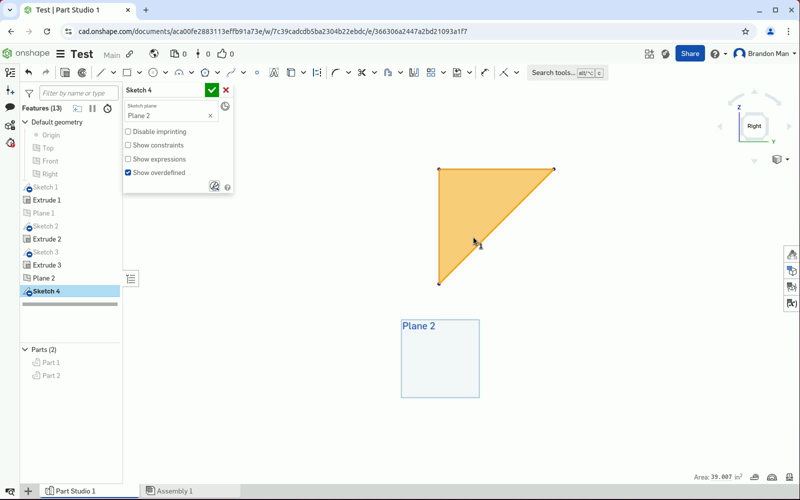
scroll(-6)
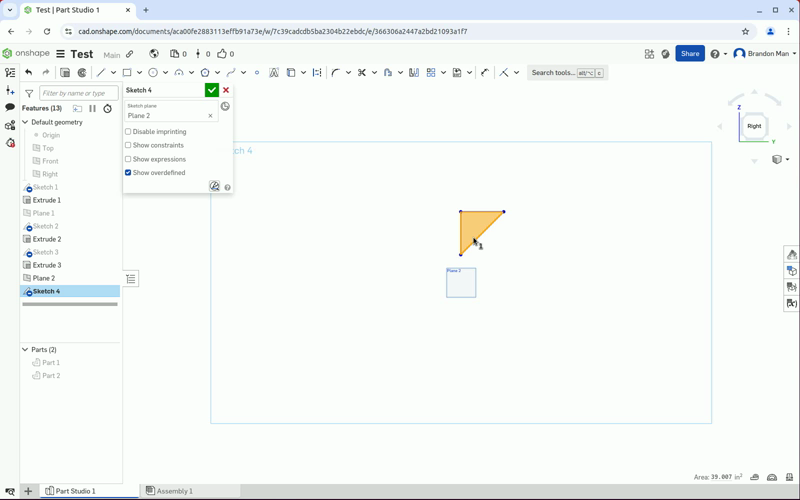
mouse_move(73, 352)
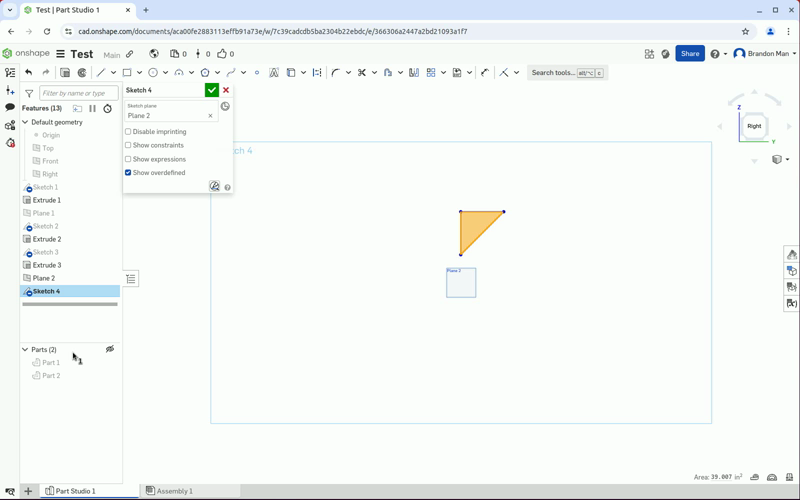
key(shift+y)
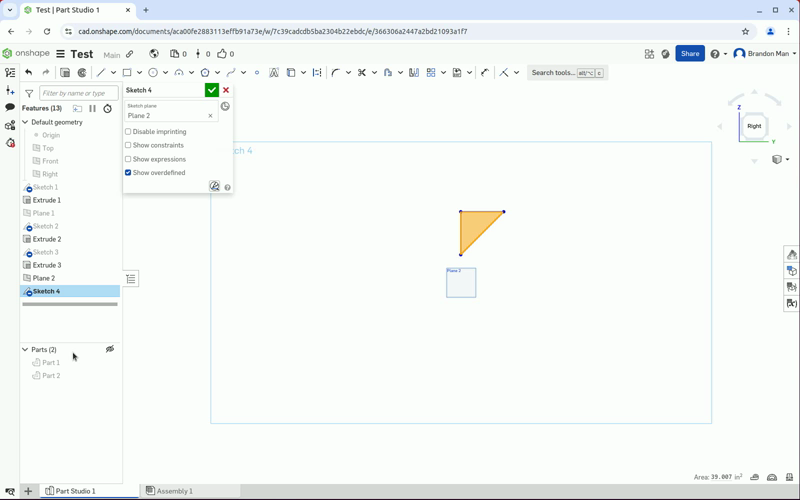
key(shift+e)
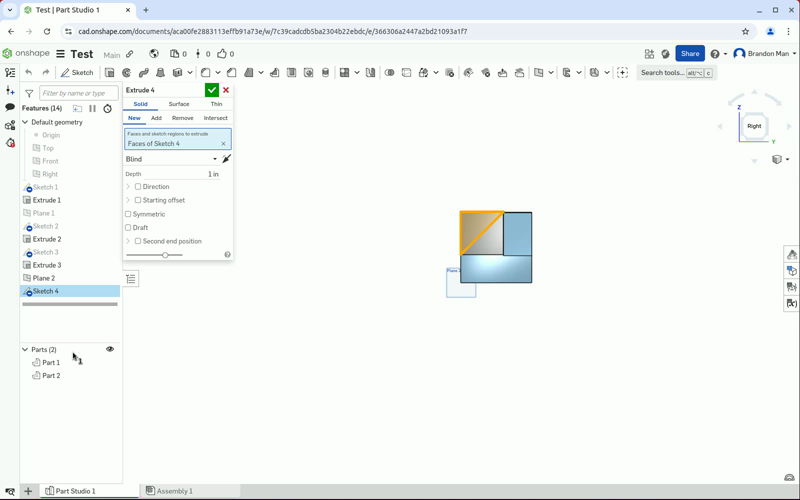
mouse_move(143, 106)
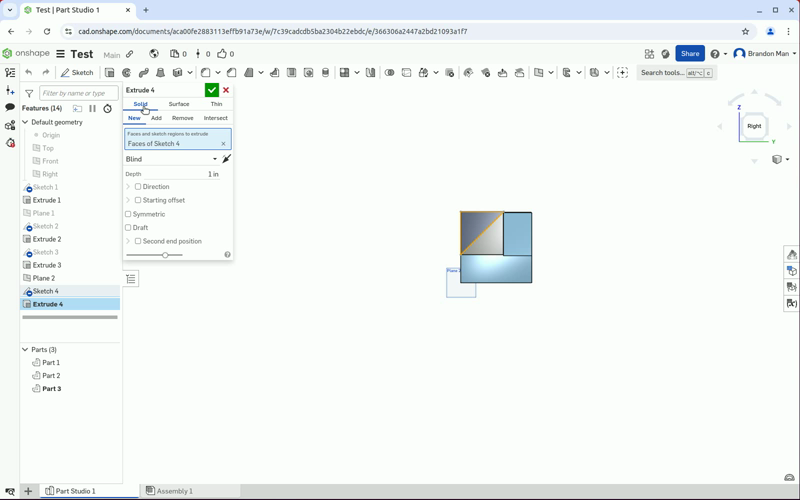
click(143, 106)
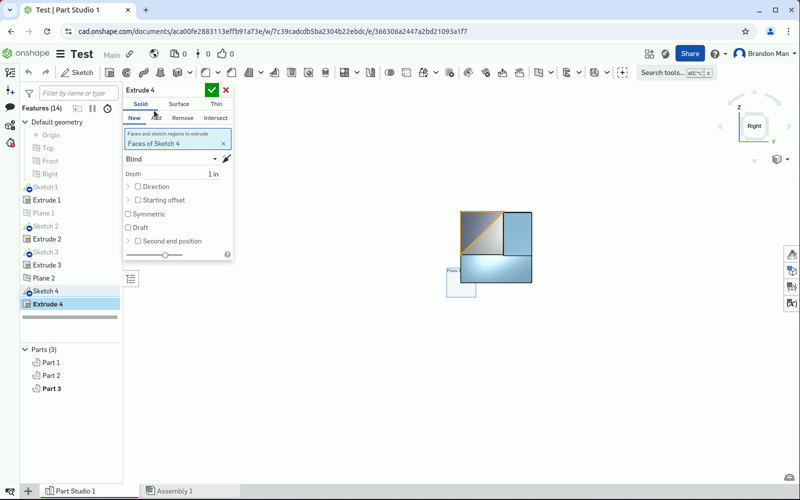
mouse_move(186, 120)
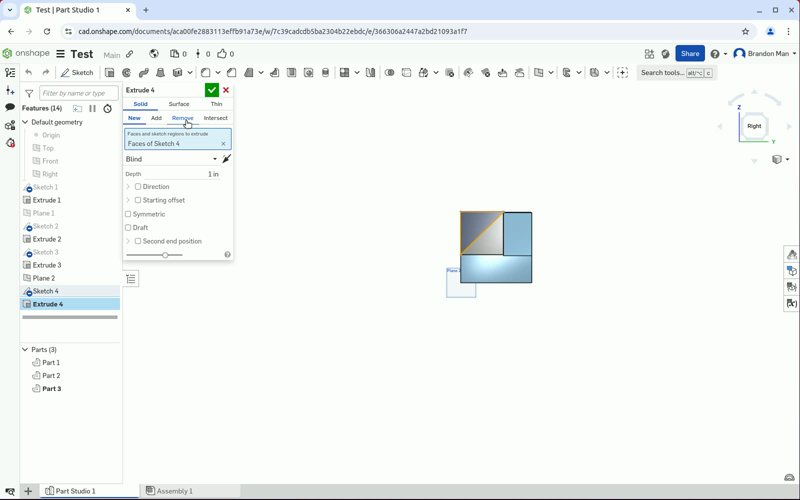
click(186, 120)
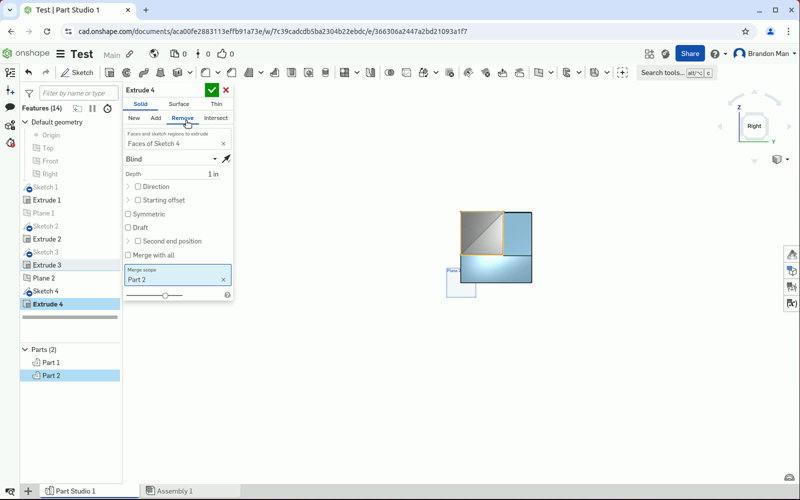
key(tab, 4)
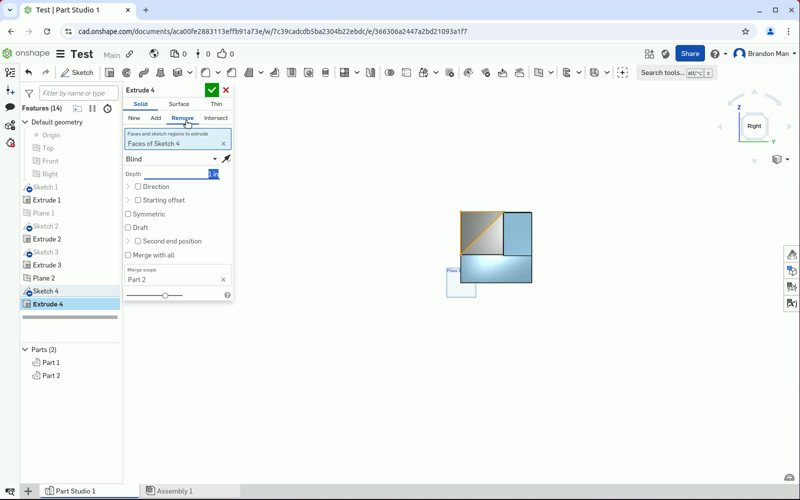
text(11.554)
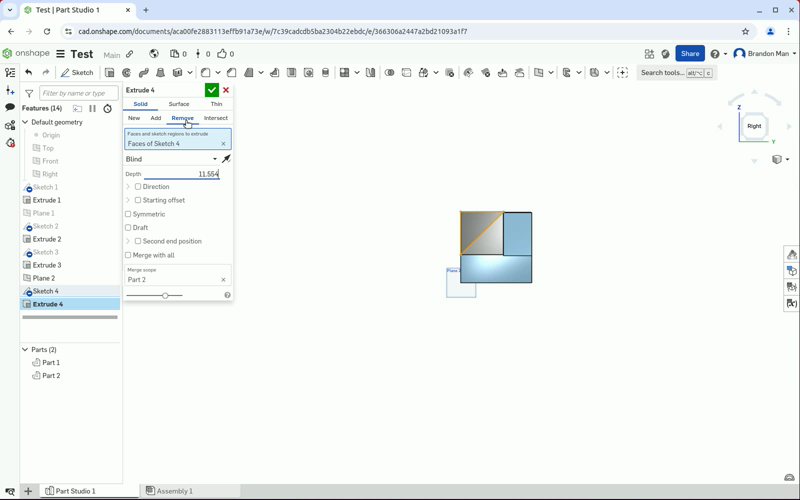
key(tab, 6)
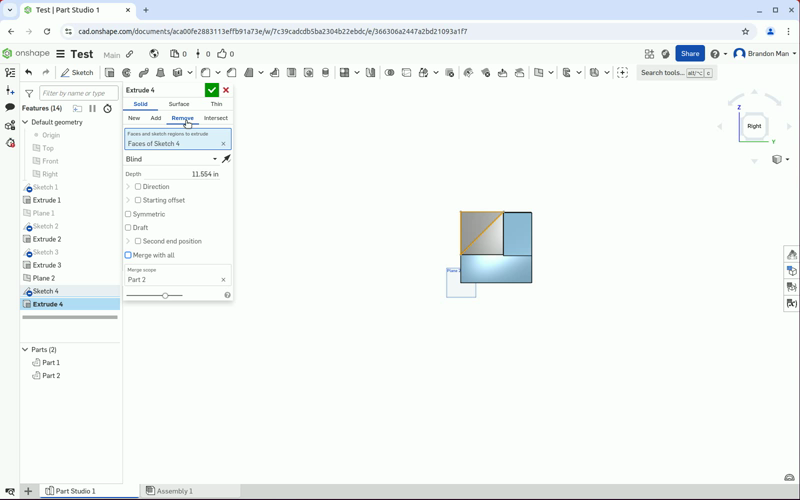
key(space)
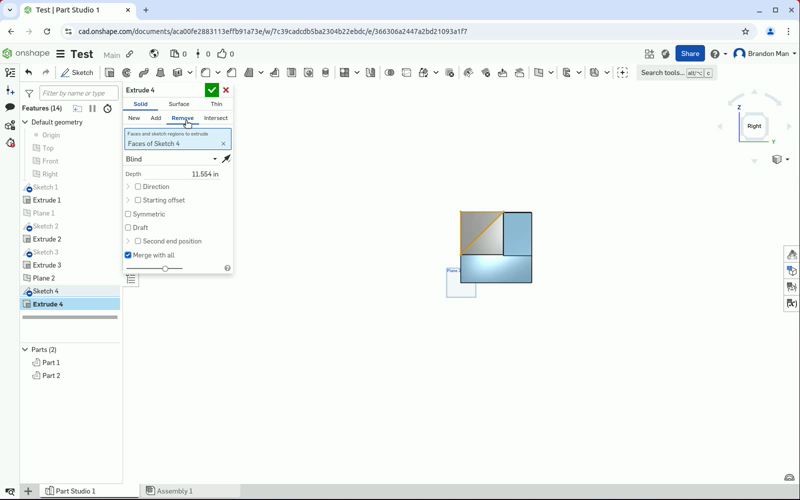
key(enter)
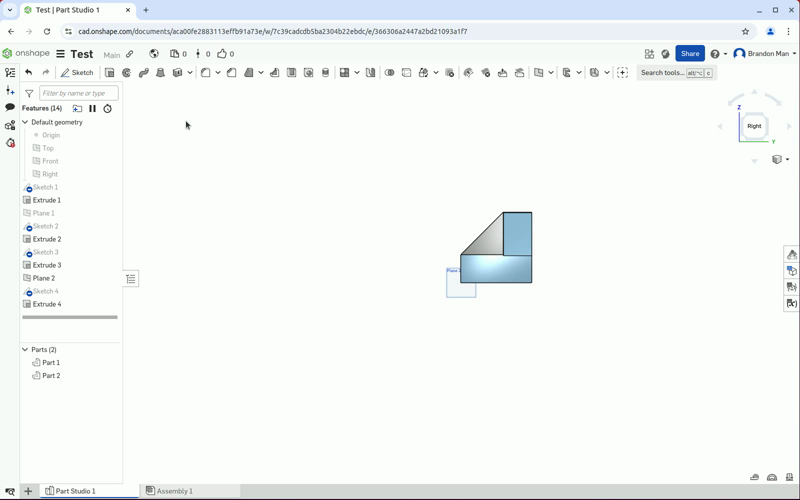
key(shift+h)
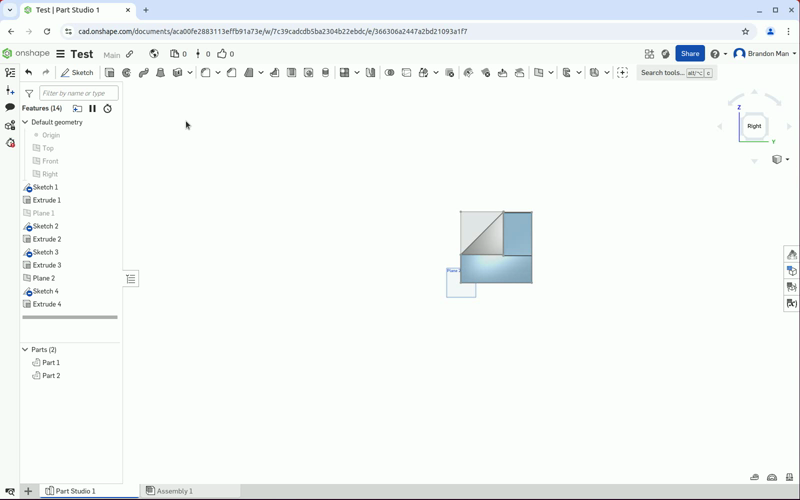
key(shift+h)
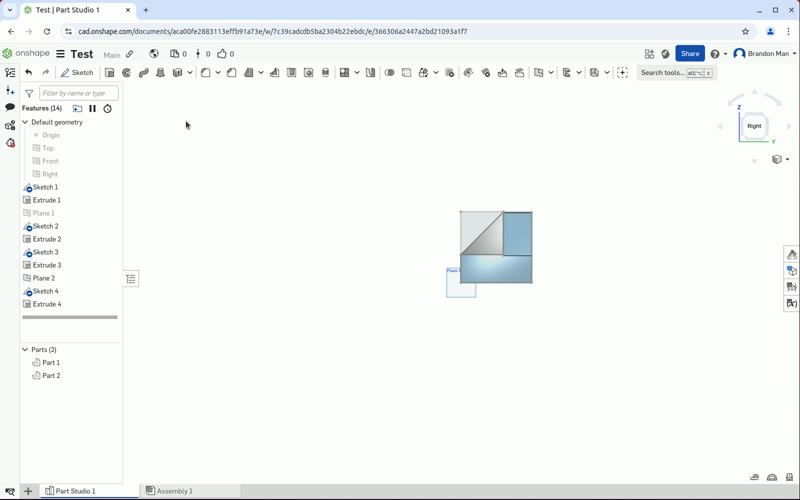
key(shift+7)
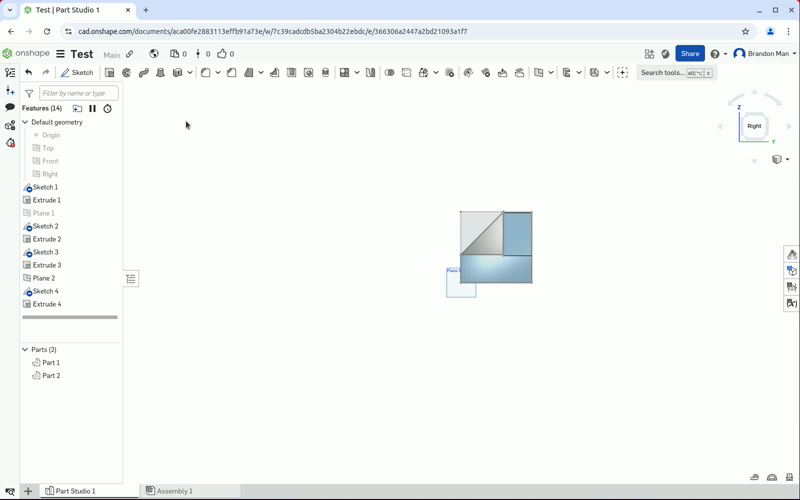
key(right, 2)
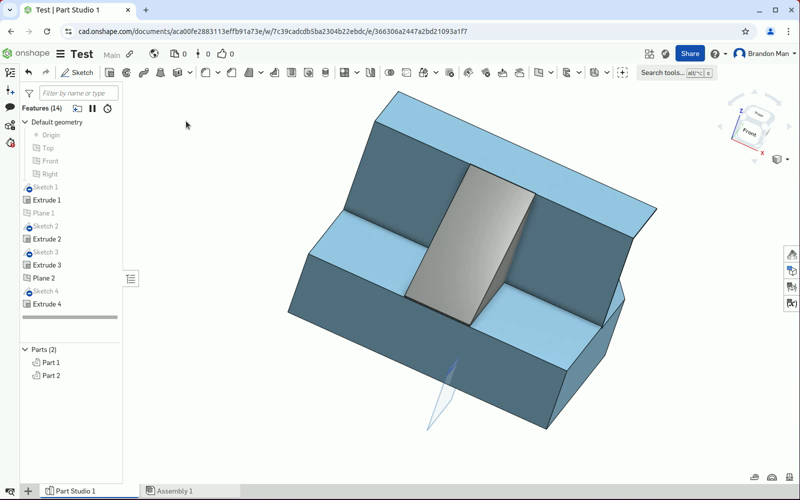
key(down, 2)
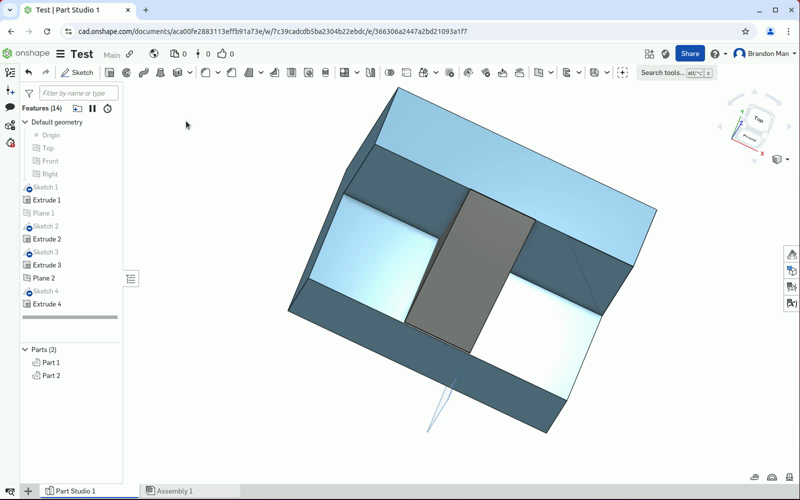
key(up, 2)
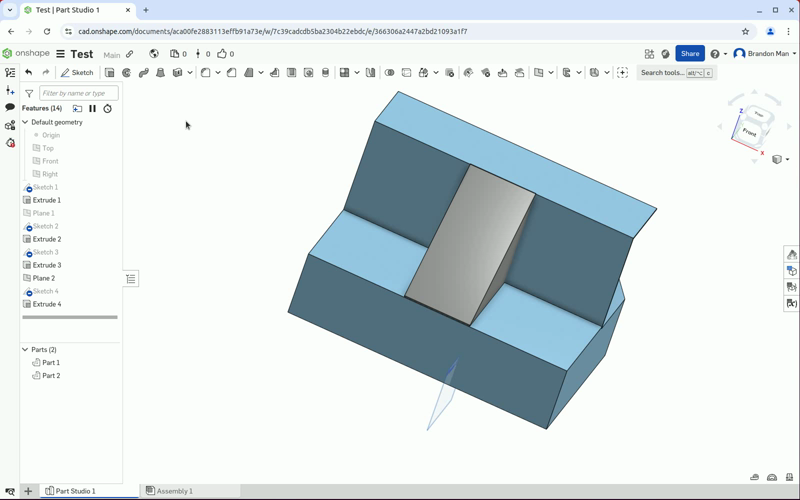
key(left, 2)
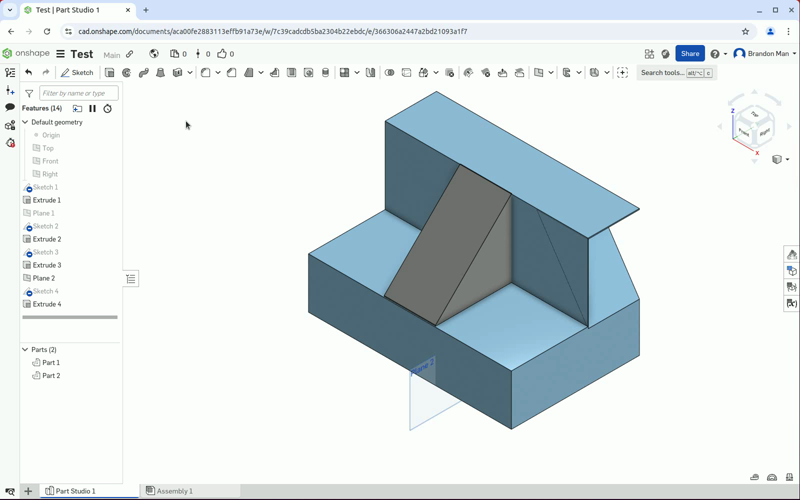
mouse_move(73, 189)
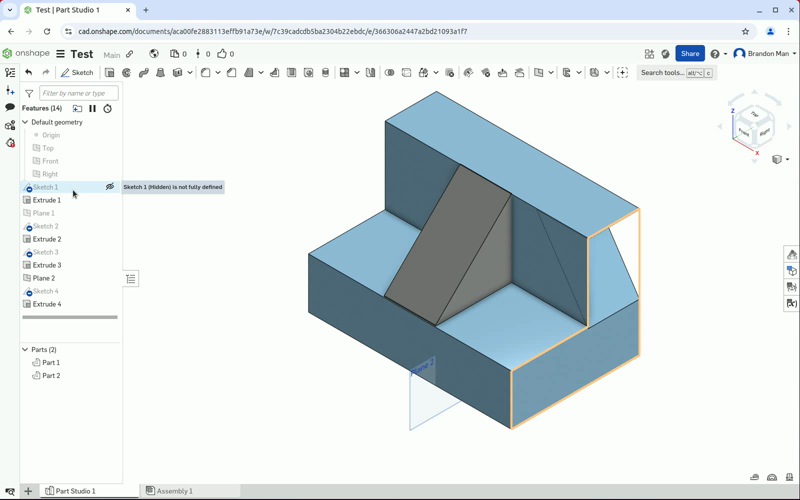
click(73, 189)